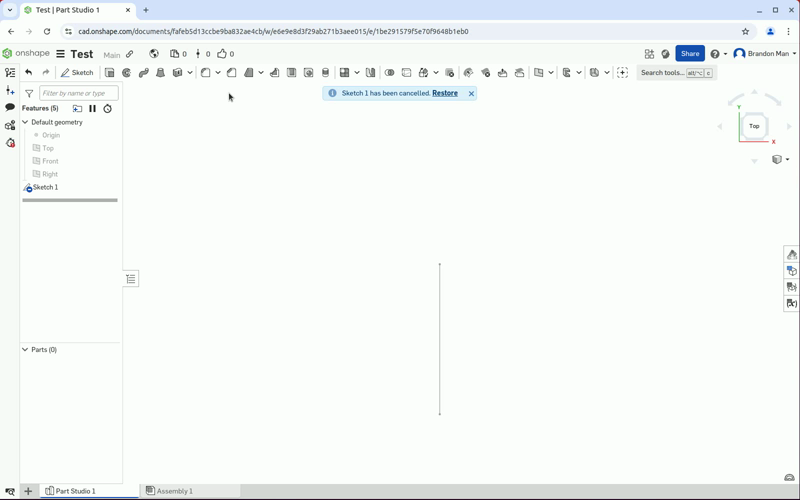
key(shift+h)
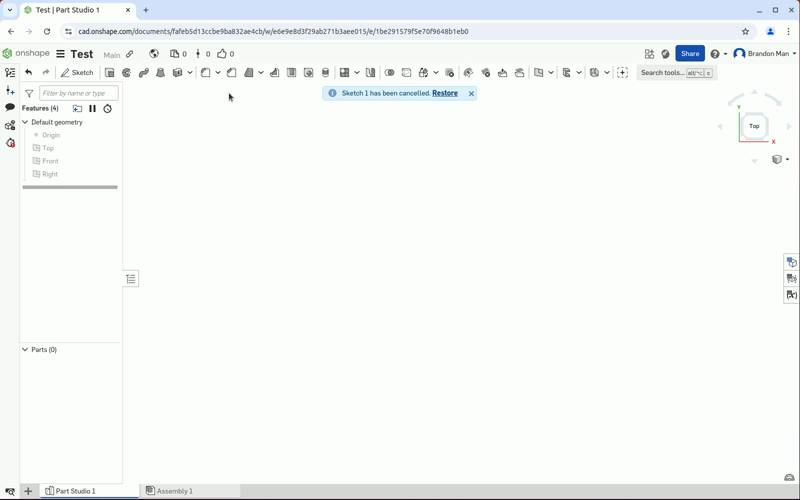
key(shift+s)
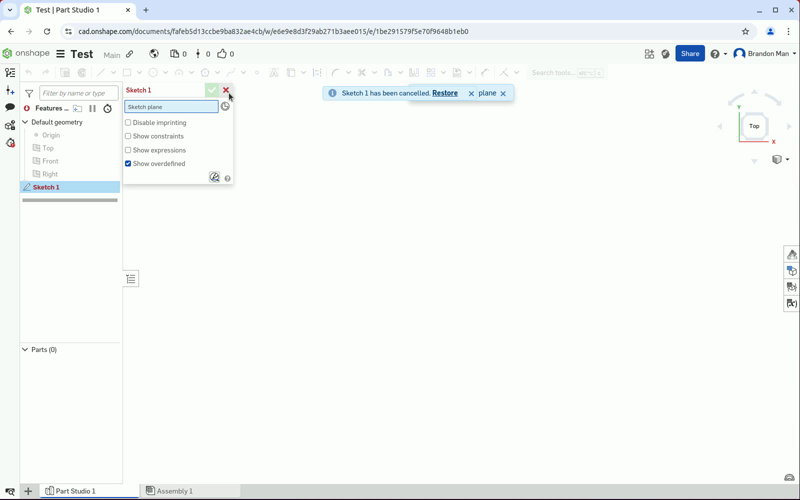
mouse_move(73, 150)
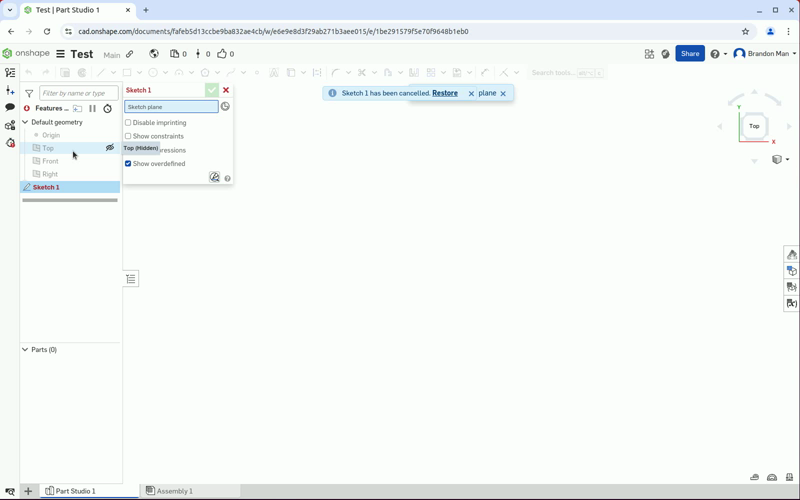
click(73, 150)
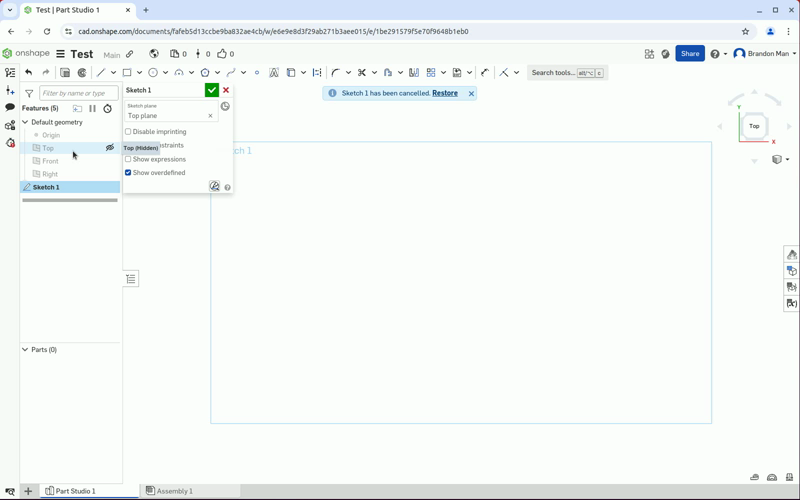
mouse_move(73, 352)
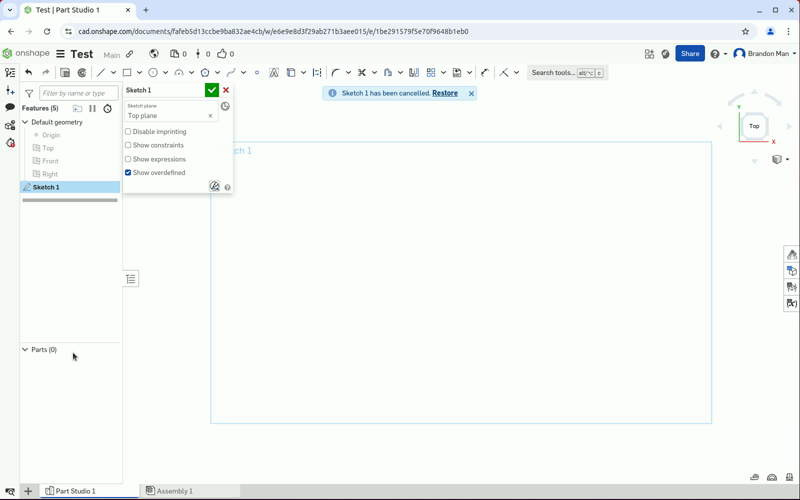
key(y)
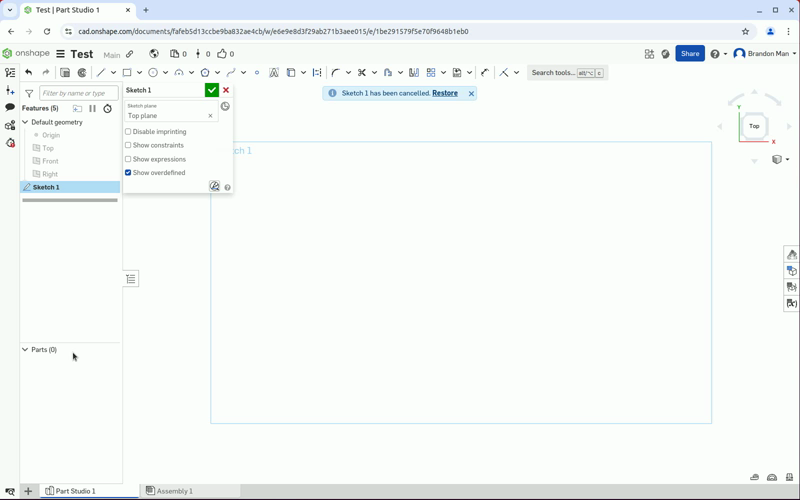
key(c)
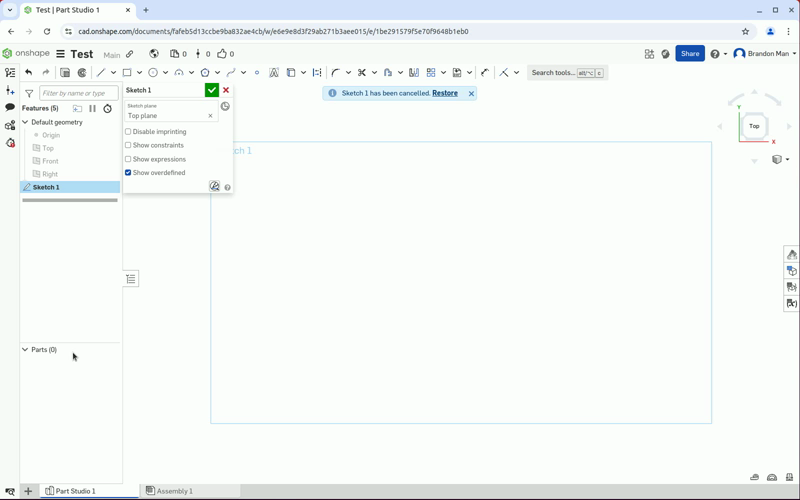
key_down(shift)
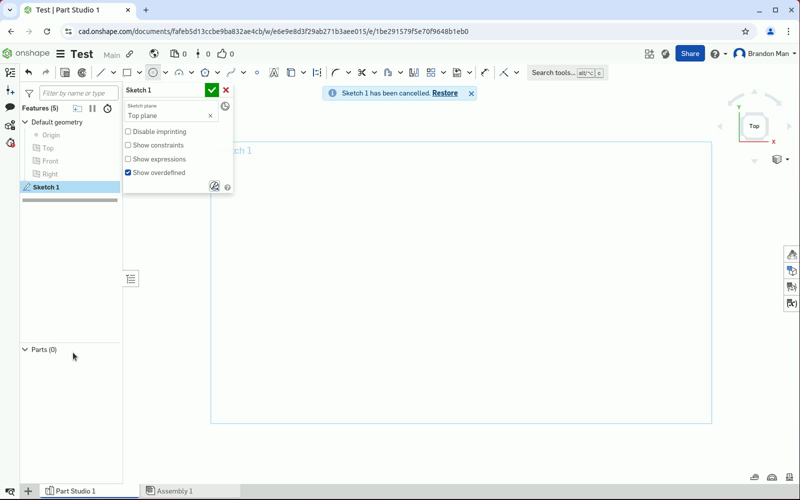
mouse_move(461, 282)
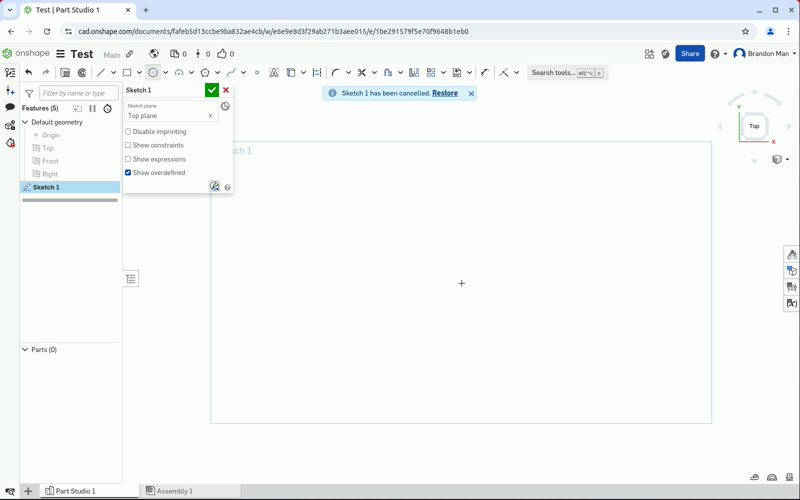
click(461, 282)
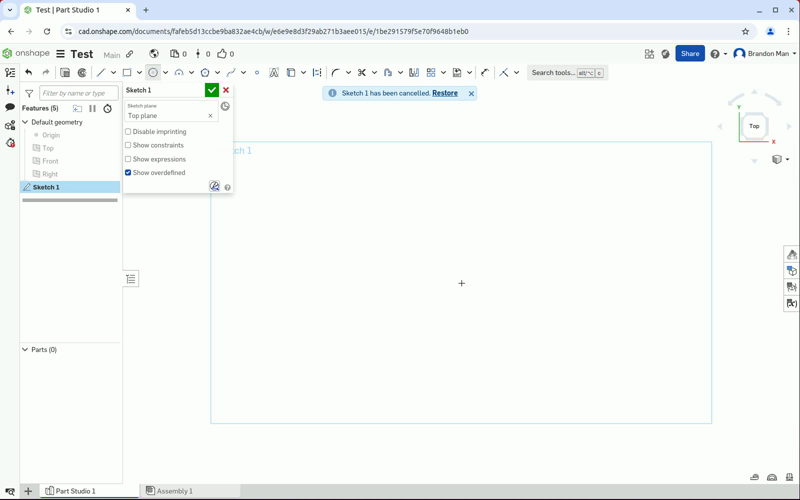
key_up(shift)
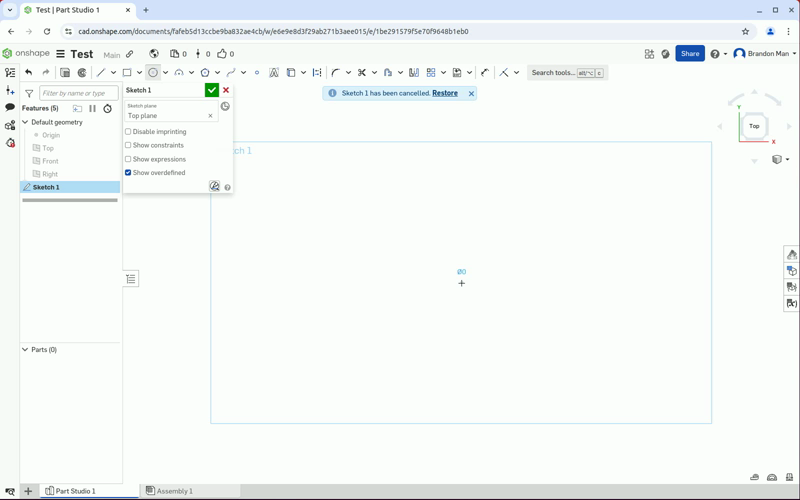
mouse_move(495, 282)
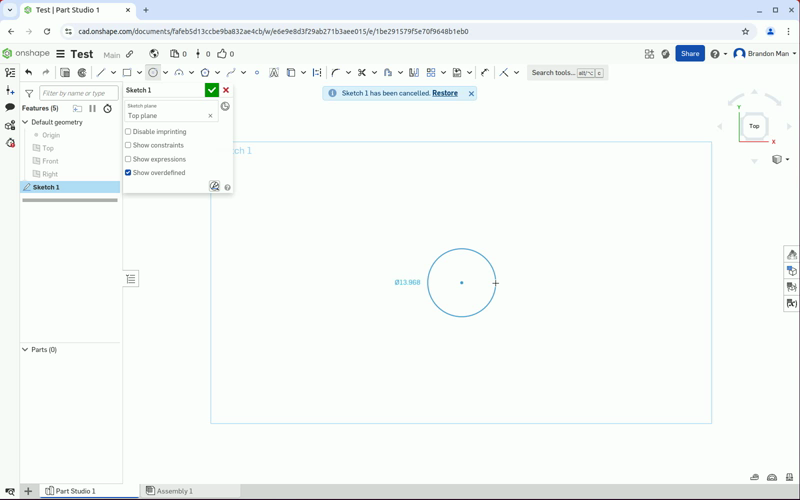
click(495, 282)
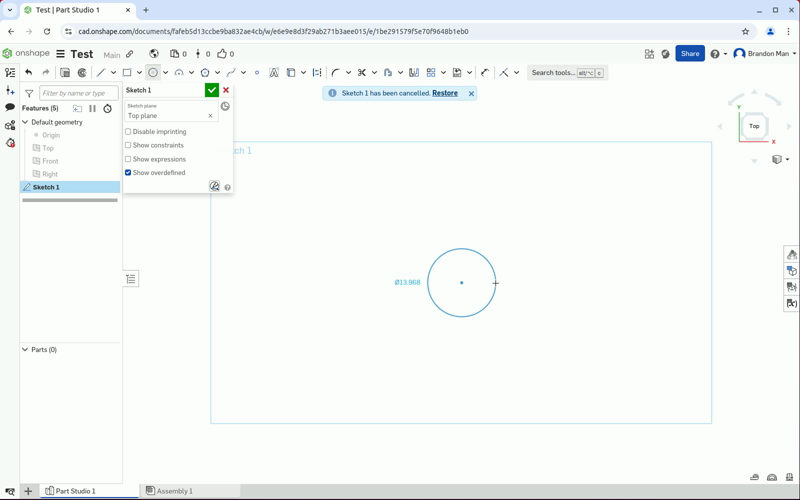
key(esc)
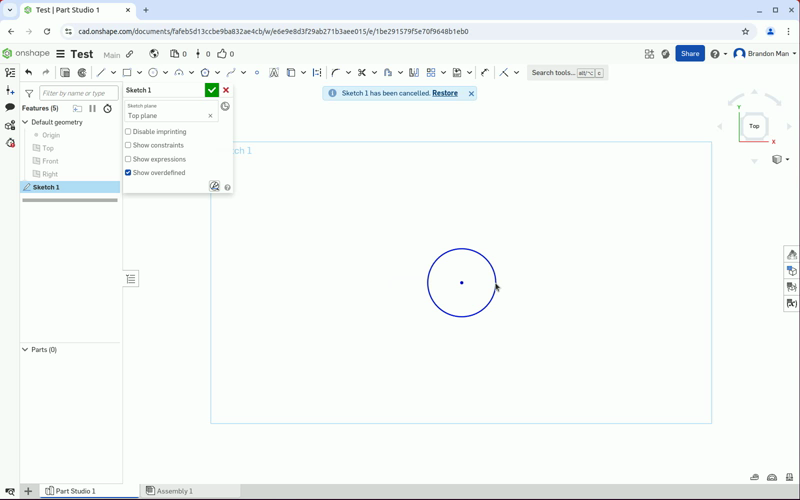
key(c)
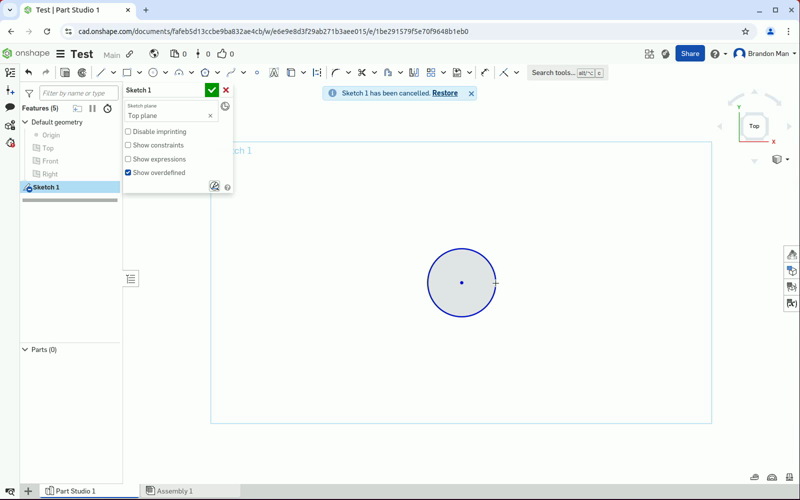
key_down(shift)
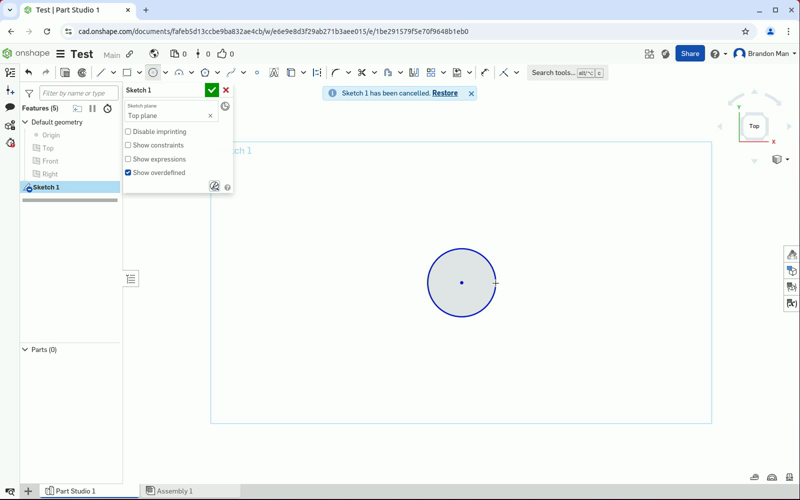
mouse_move(461, 282)
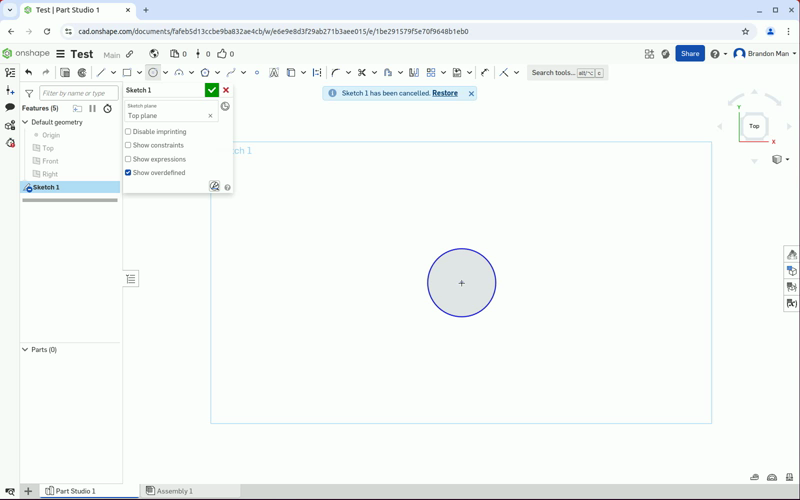
click(461, 282)
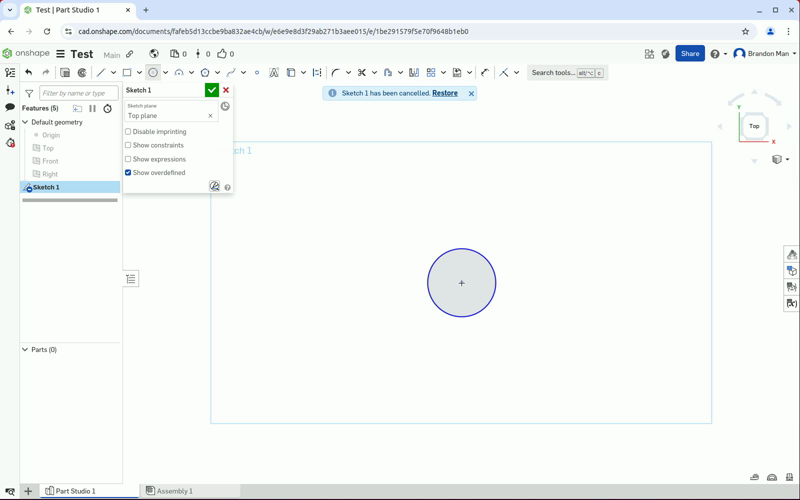
key_up(shift)
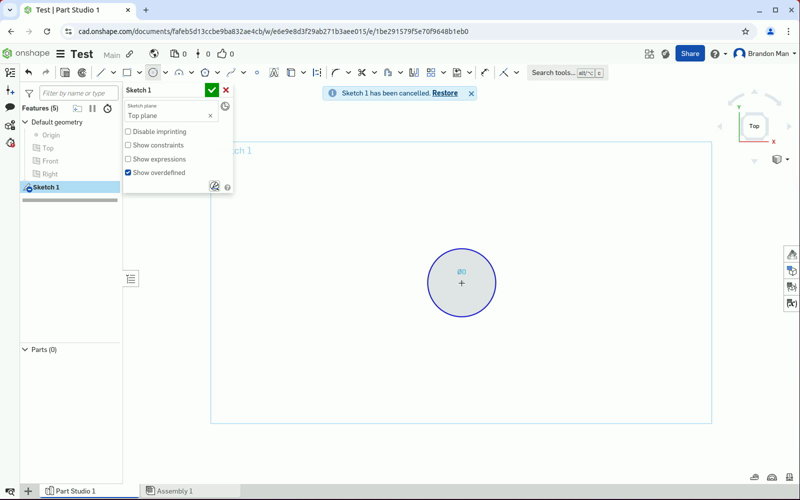
mouse_move(482, 282)
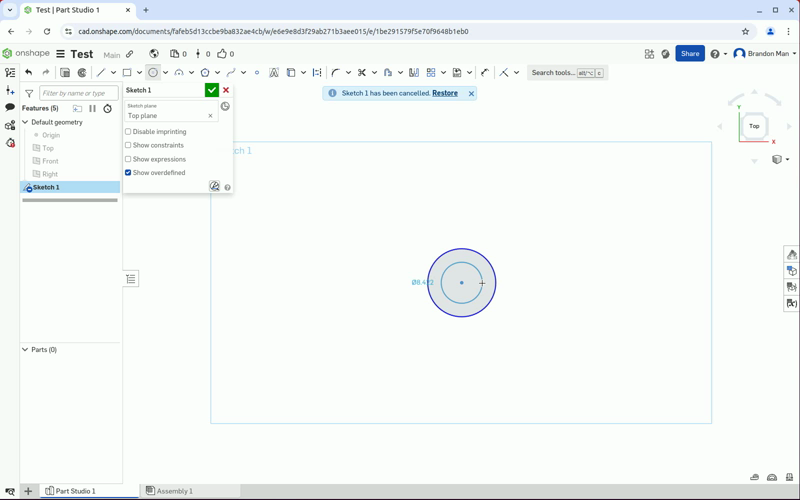
click(482, 282)
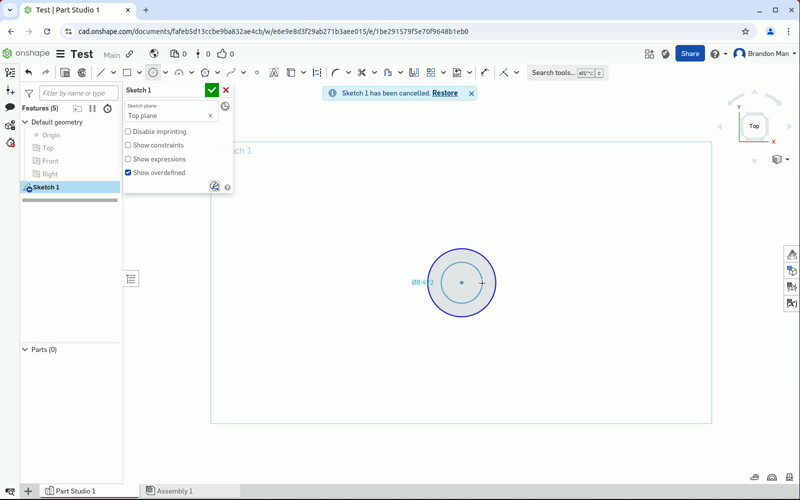
key(esc)
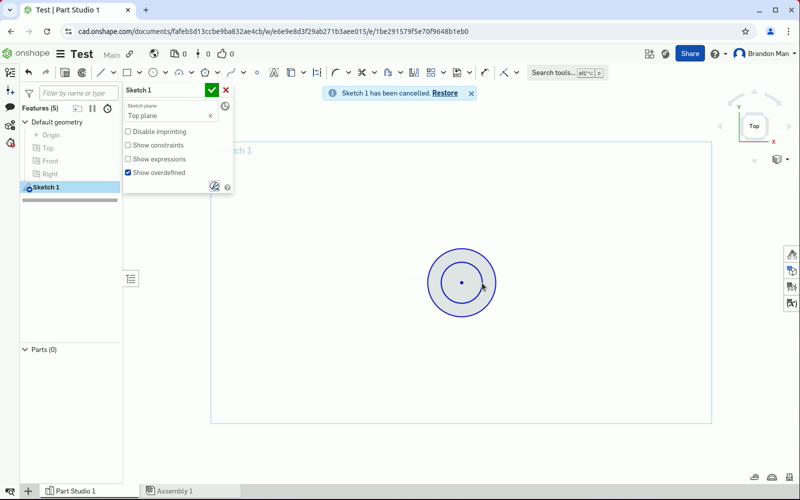
mouse_move(436, 288)
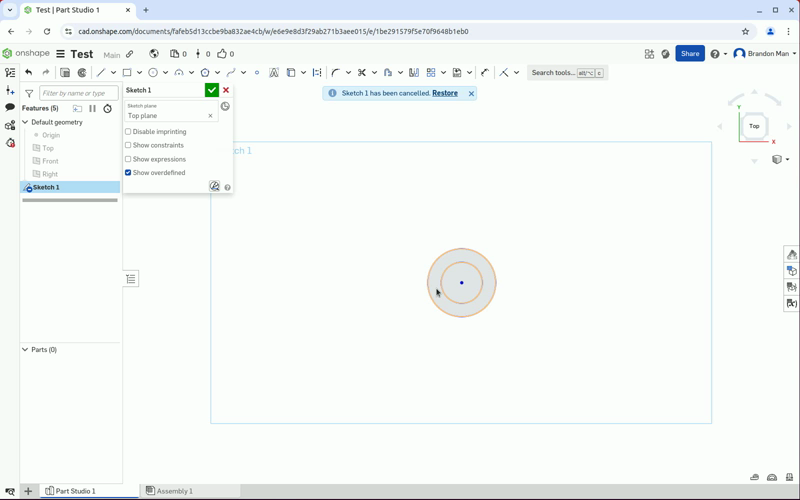
click(436, 288)
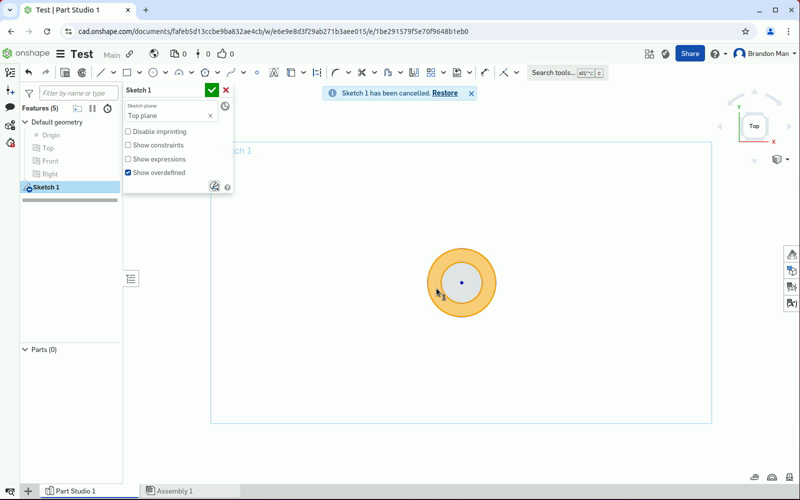
mouse_move(73, 352)
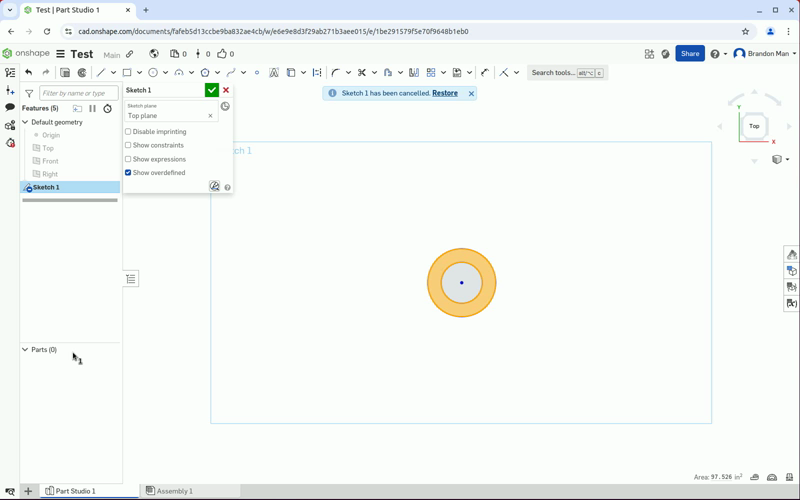
key(shift+y)
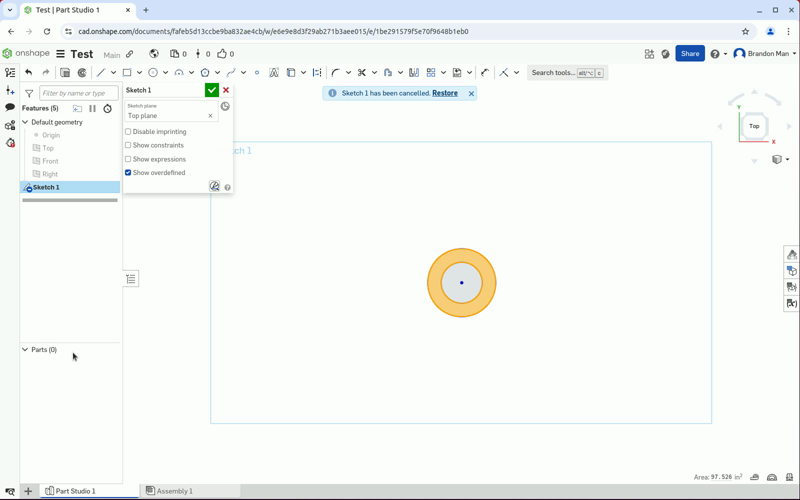
key(shift+e)
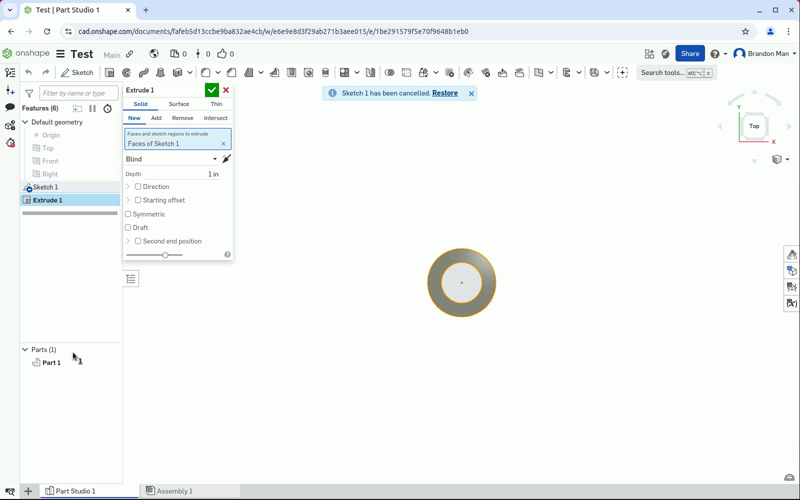
mouse_move(143, 106)
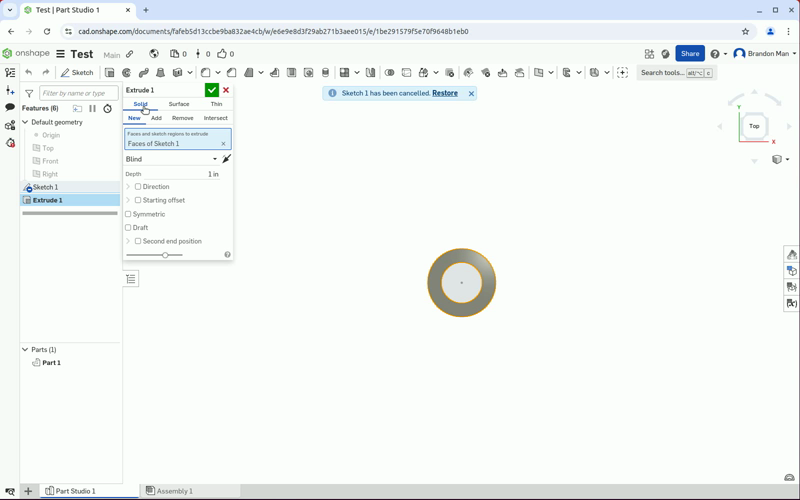
click(143, 106)
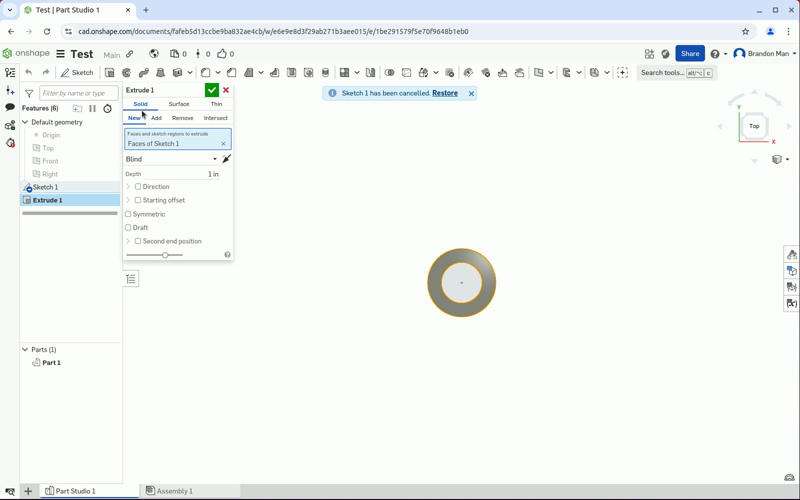
mouse_move(137, 120)
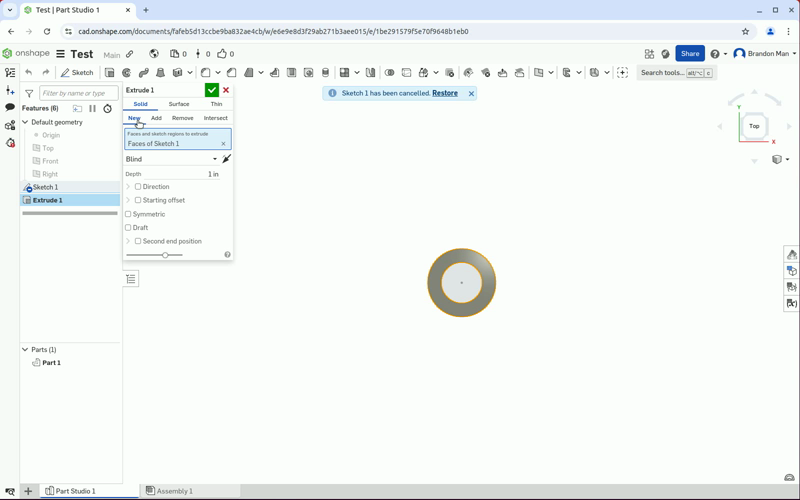
click(137, 120)
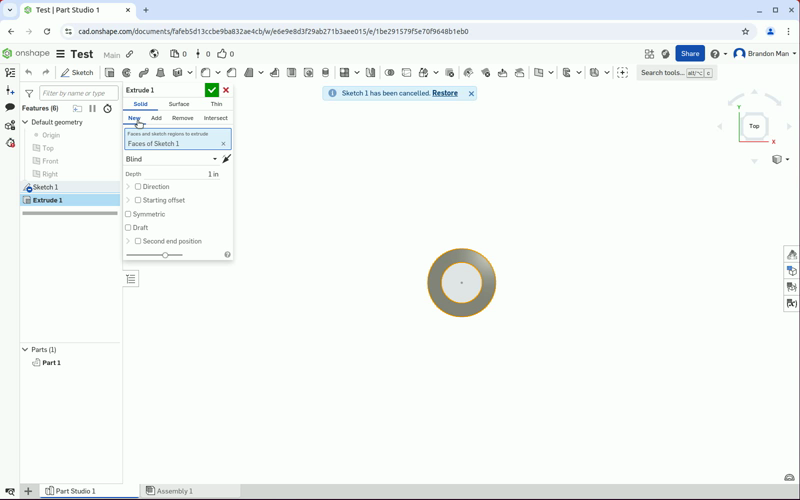
key(tab, 4)
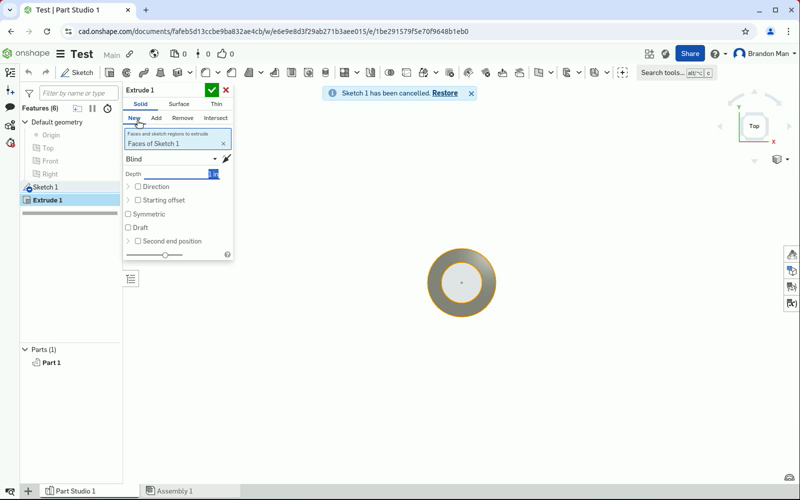
text(-2.648)
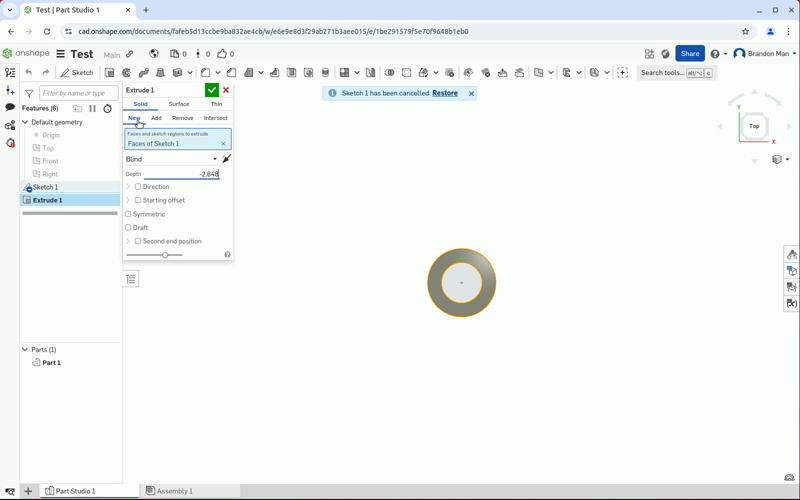
key(enter)
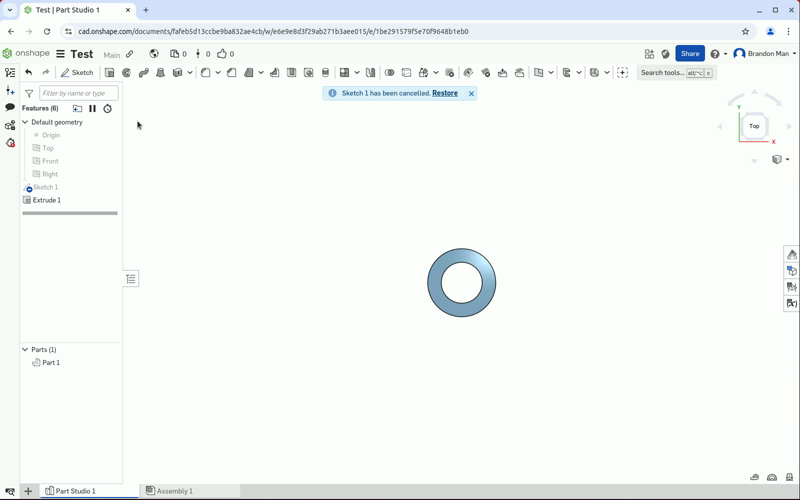
key(shift+h)
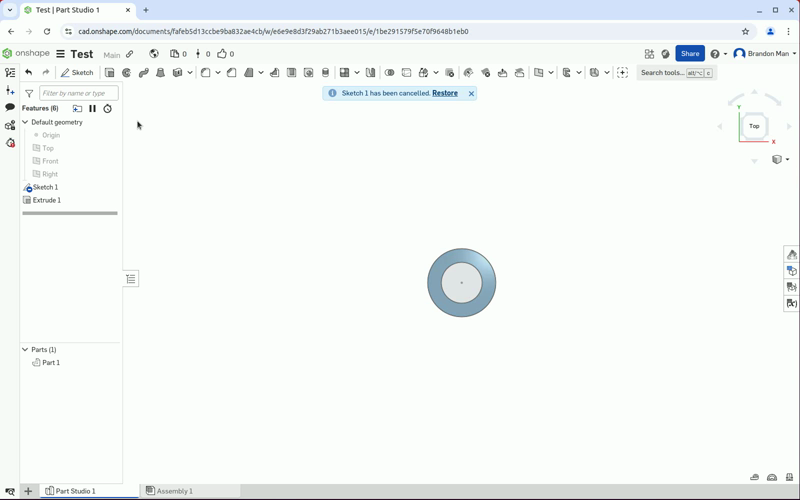
key(shift+h)
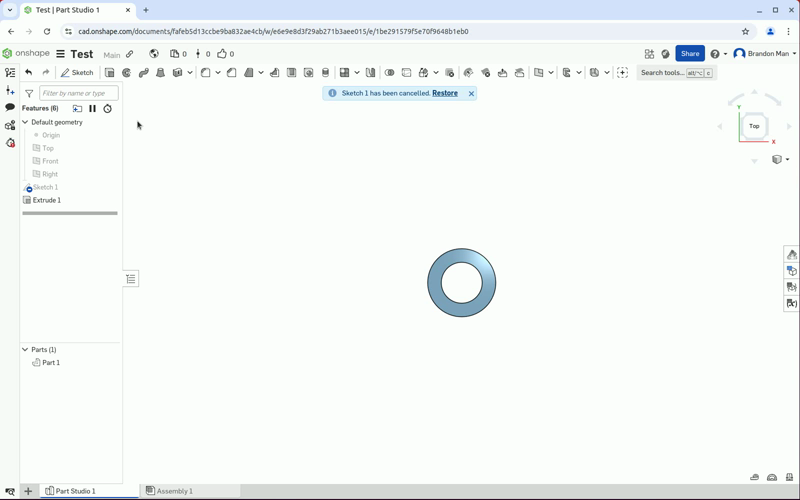
mouse_move(73, 189)
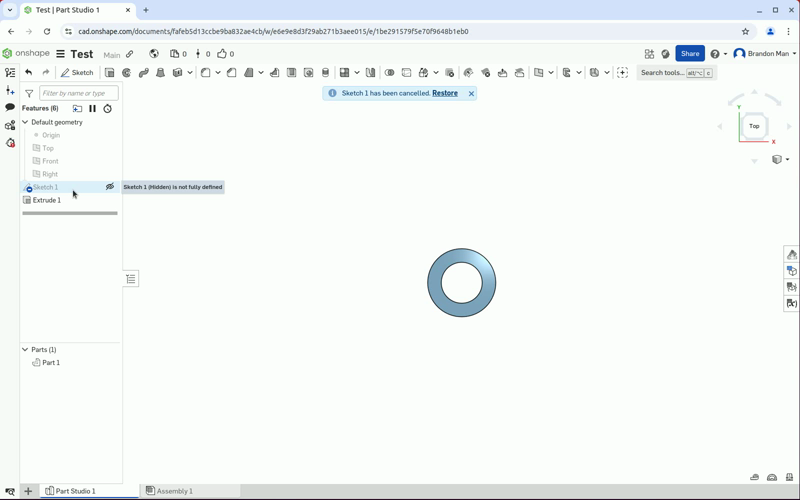
click(73, 189)
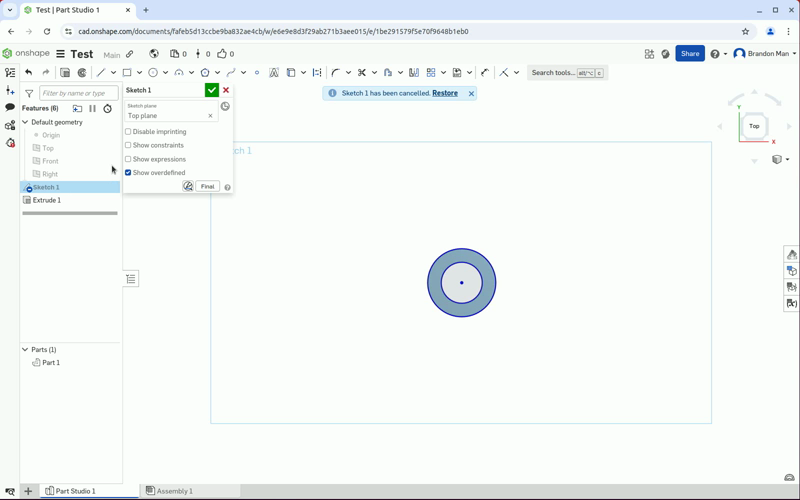
mouse_move(229, 92)
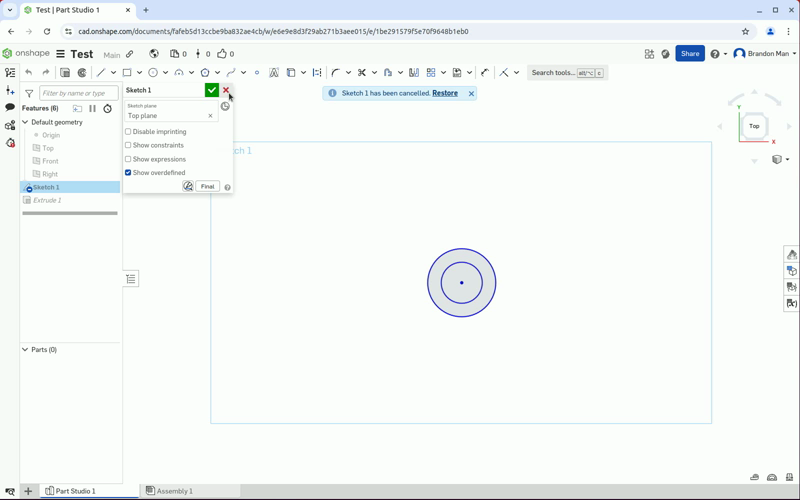
click(229, 92)
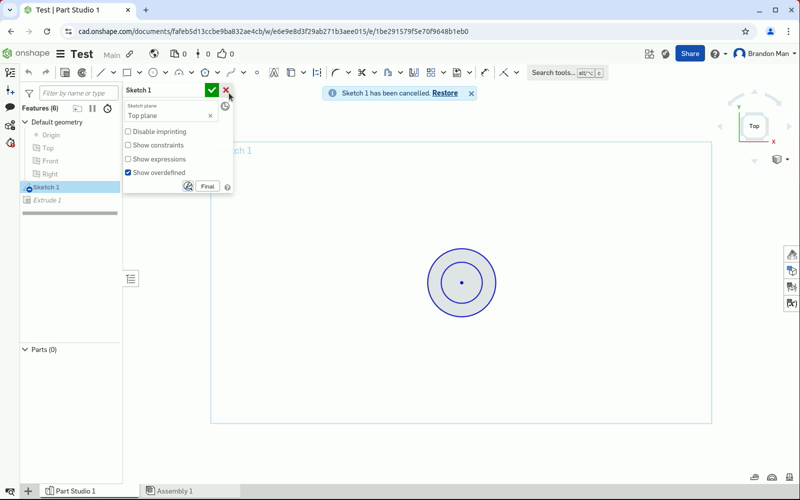
key(shift+s)
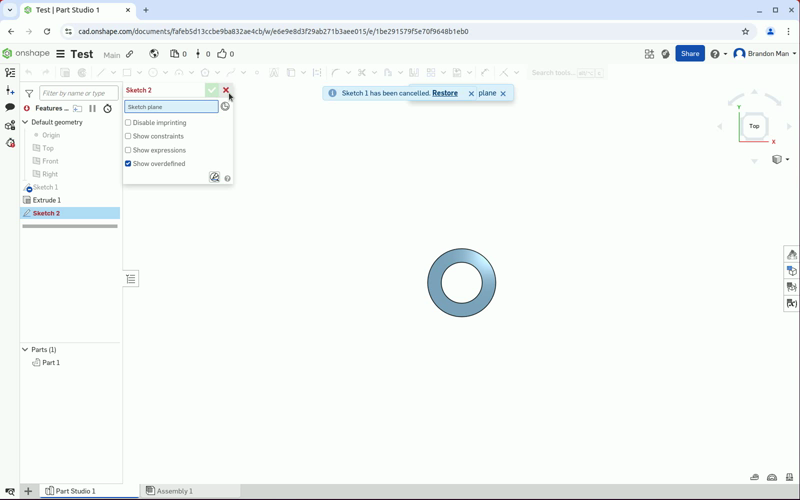
mouse_move(73, 150)
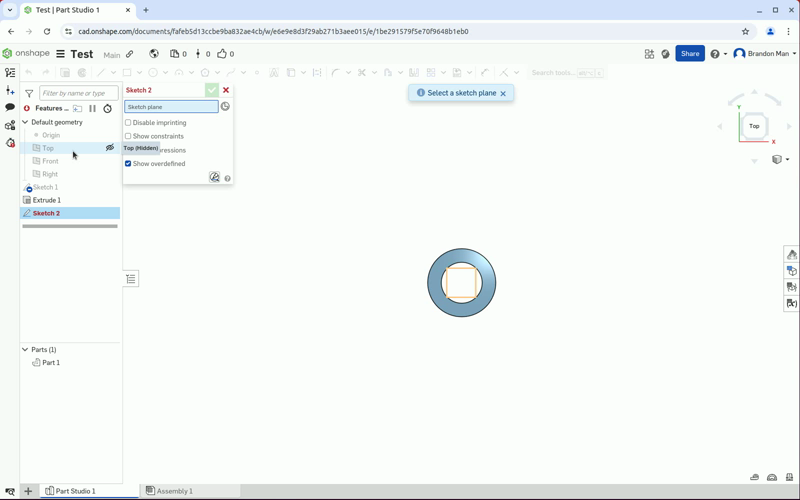
click(73, 150)
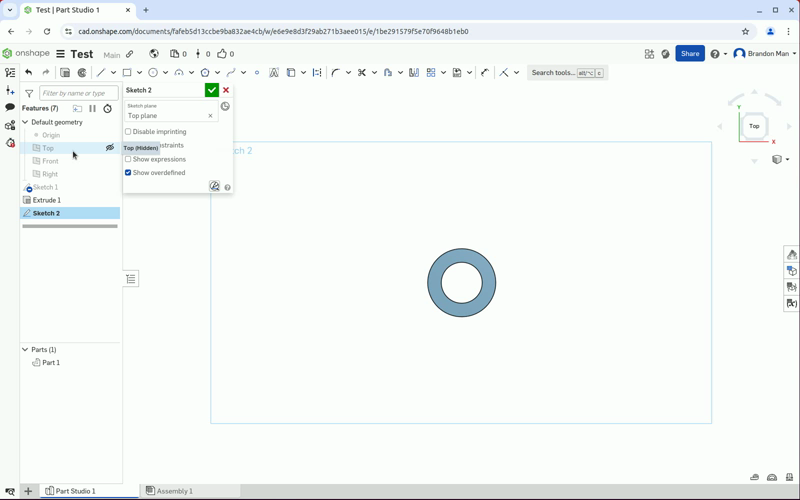
mouse_move(73, 352)
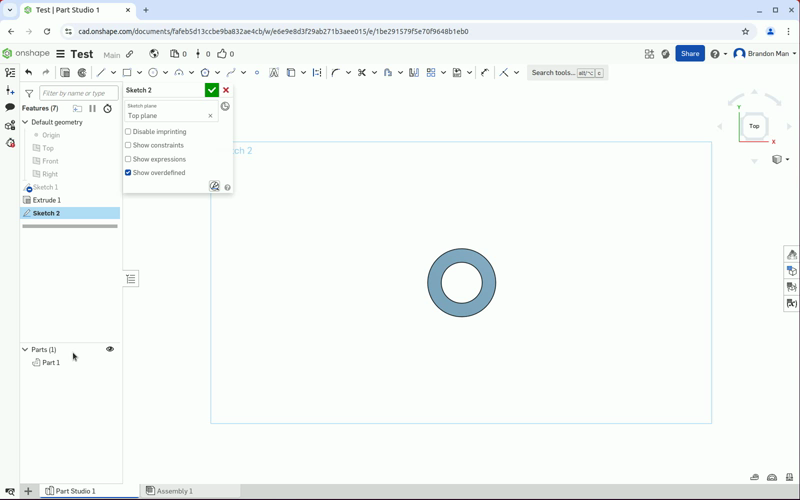
key(y)
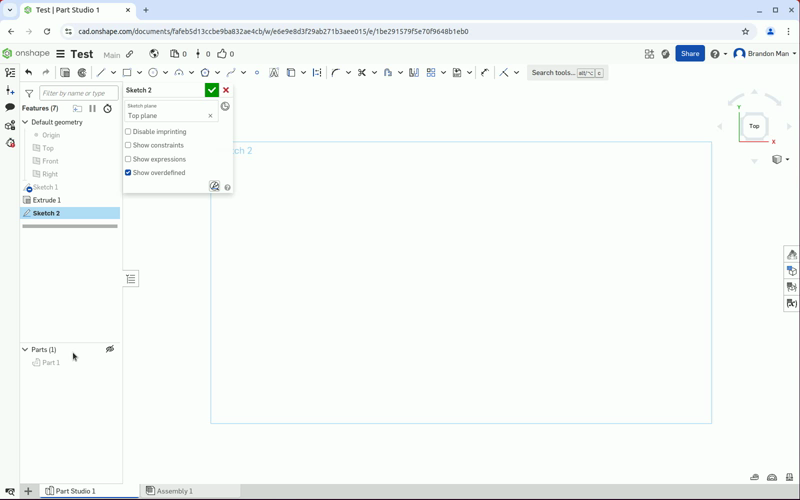
key(l)
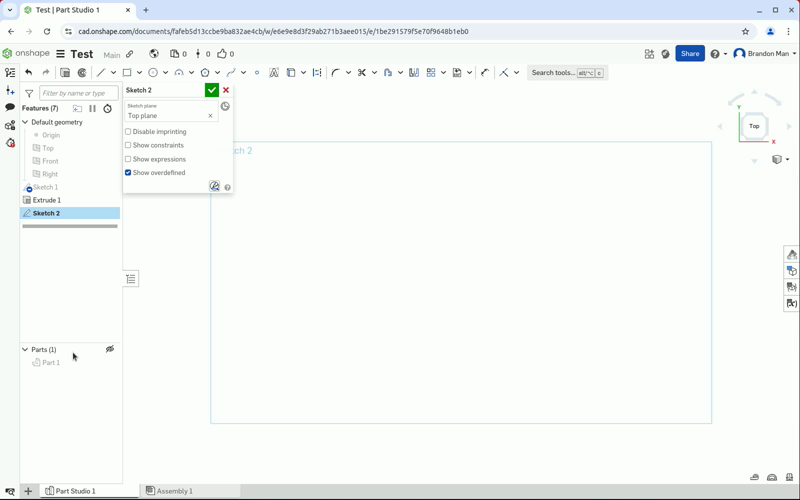
key_down(shift)
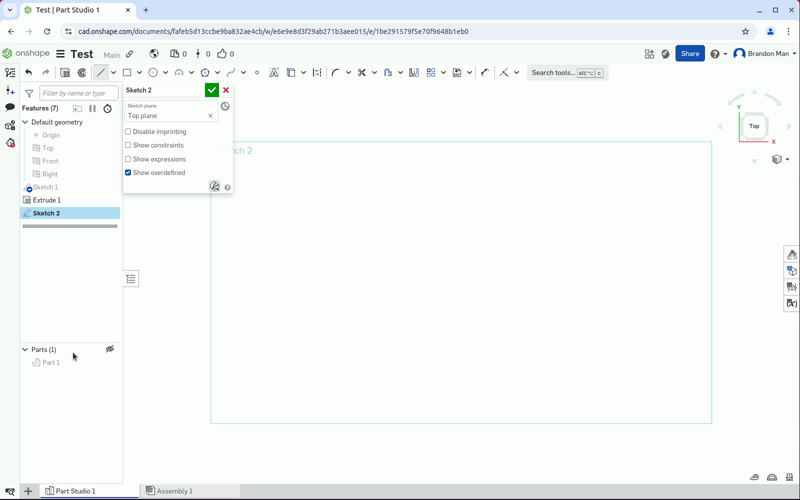
mouse_move(463, 216)
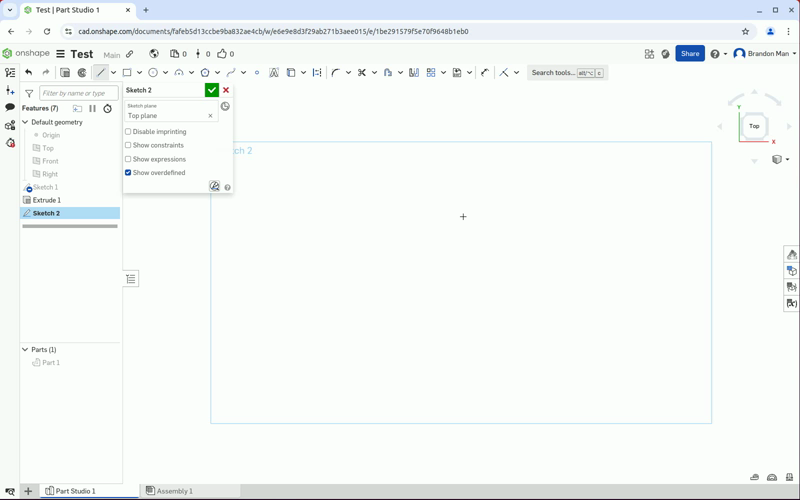
click(463, 216)
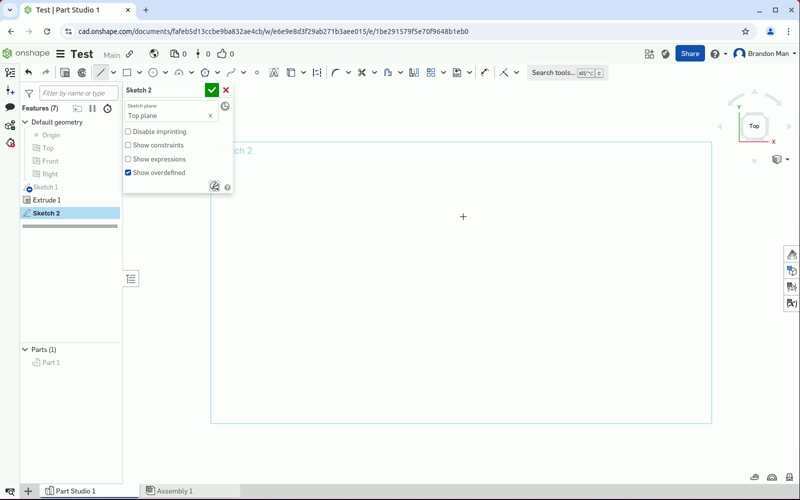
key_up(shift)
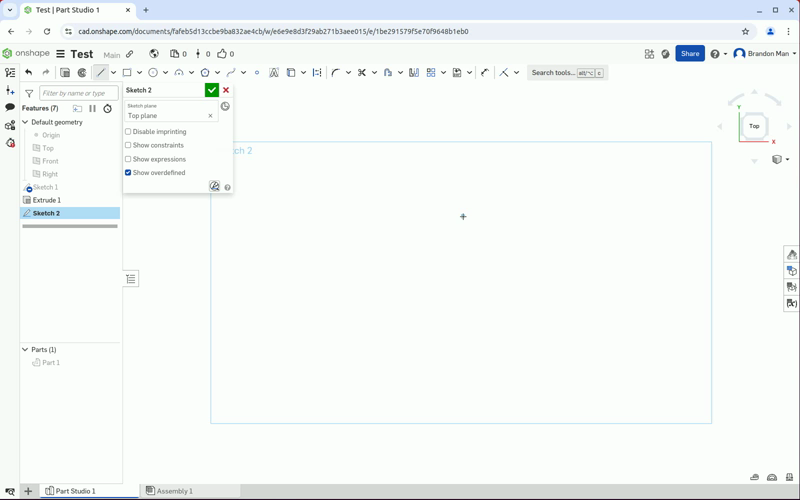
key_down(shift)
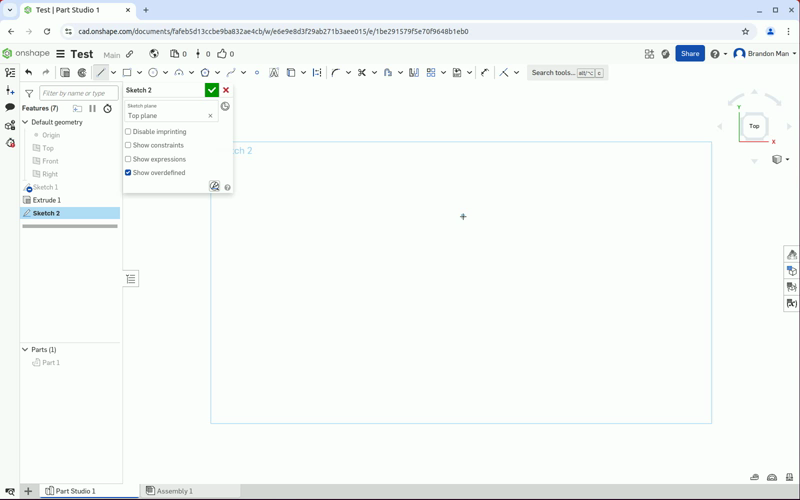
mouse_move(493, 216)
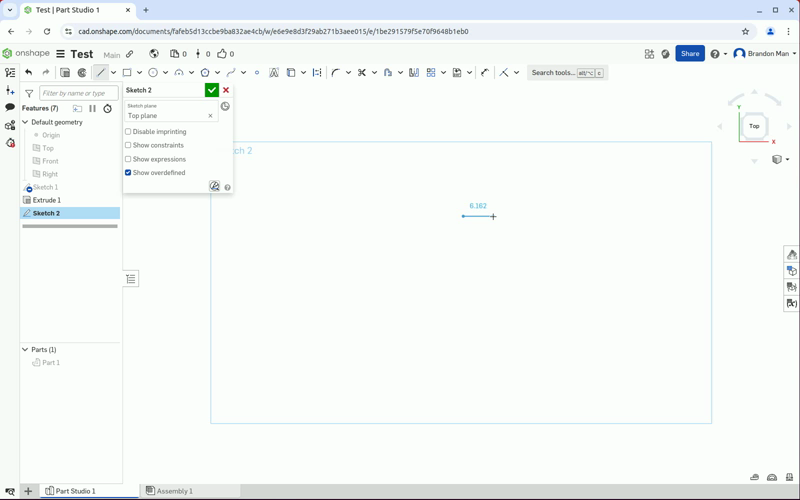
mouse_move(472, 251)
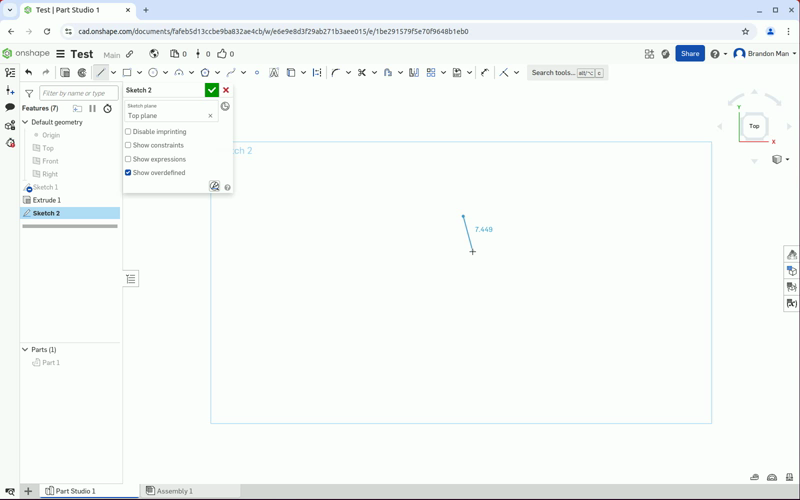
click(472, 251)
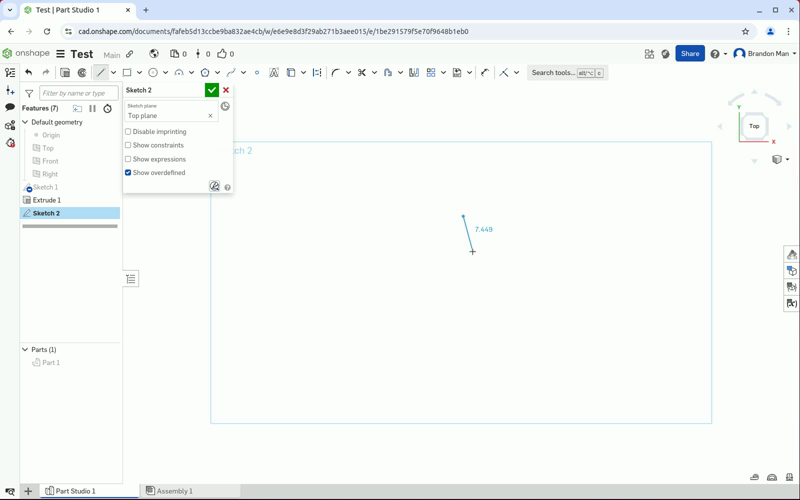
key_up(shift)
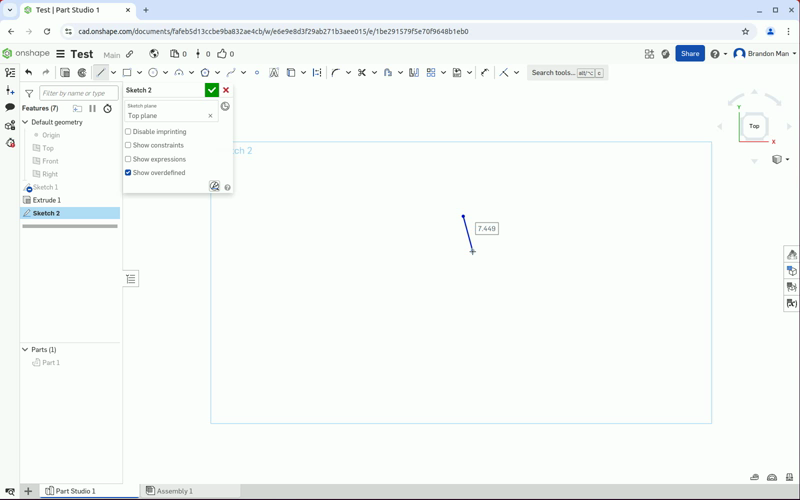
key(esc)
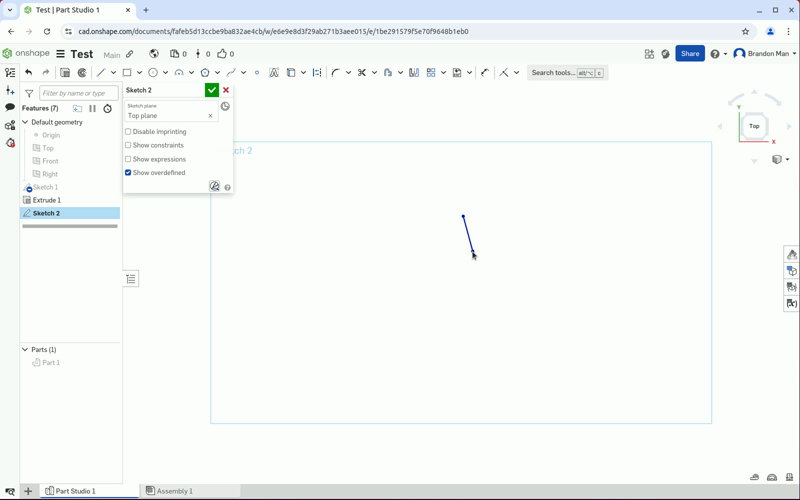
key(a)
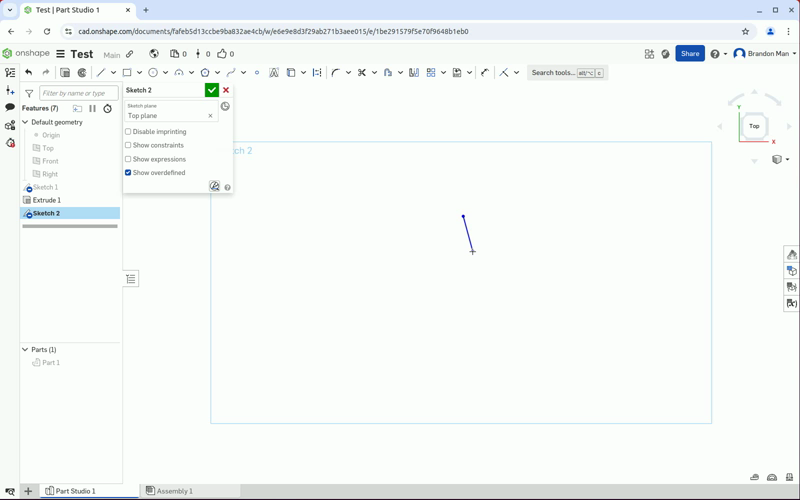
mouse_move(472, 251)
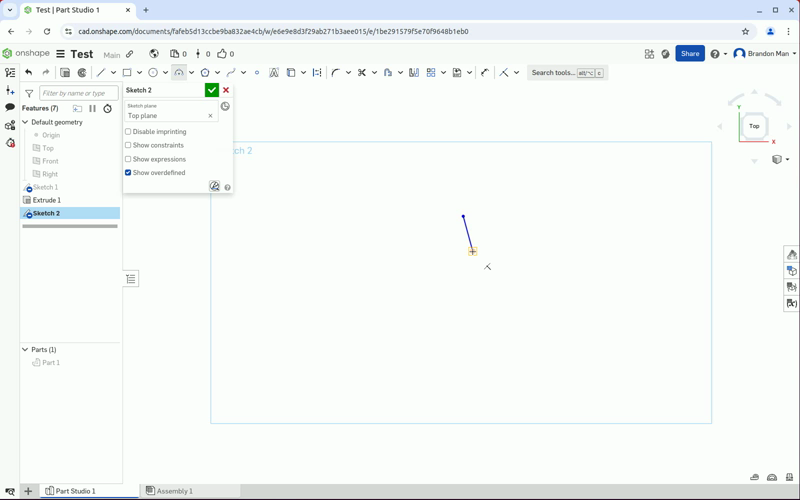
click(472, 251)
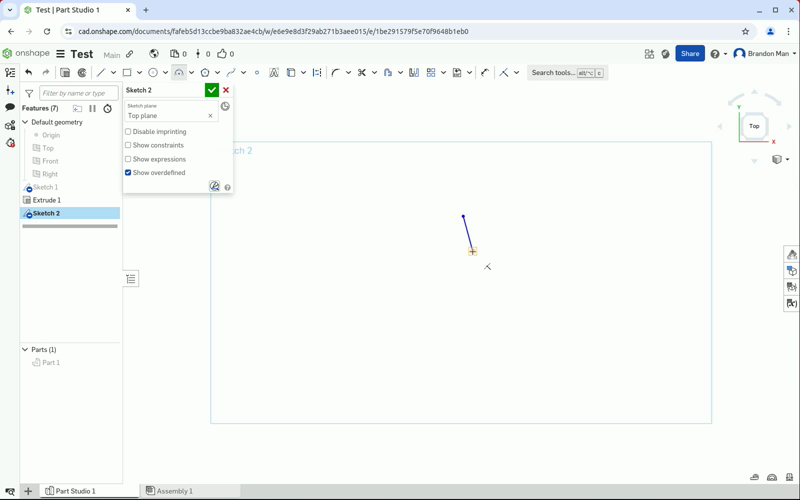
key_down(shift)
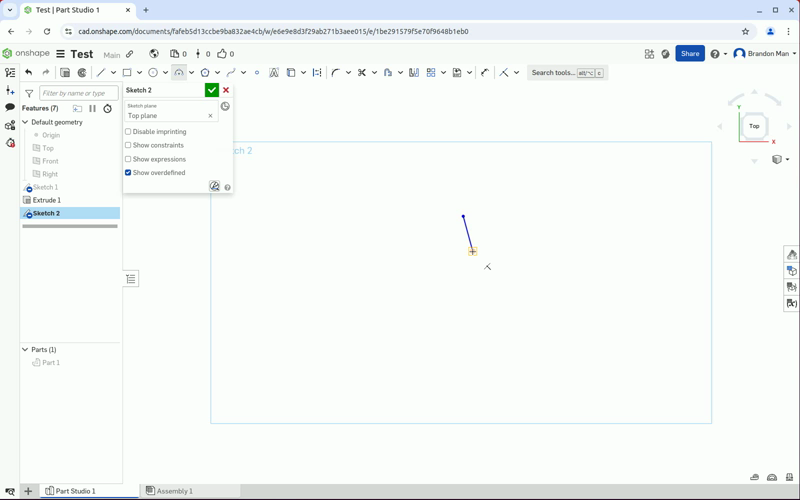
mouse_move(479, 310)
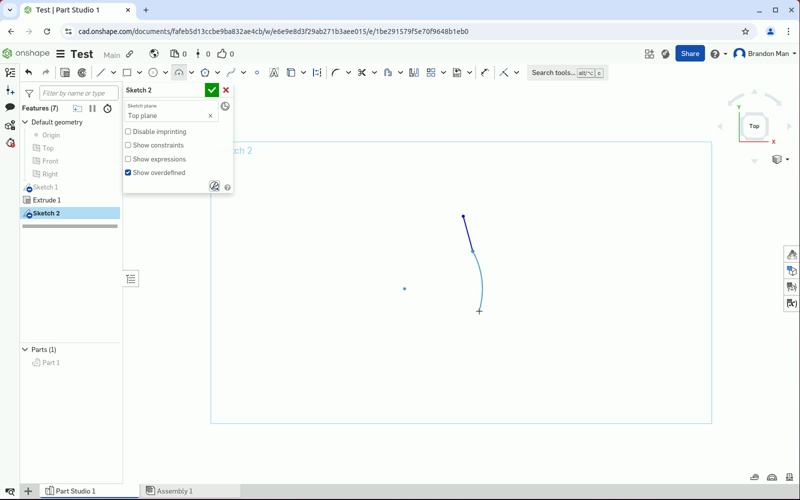
click(479, 310)
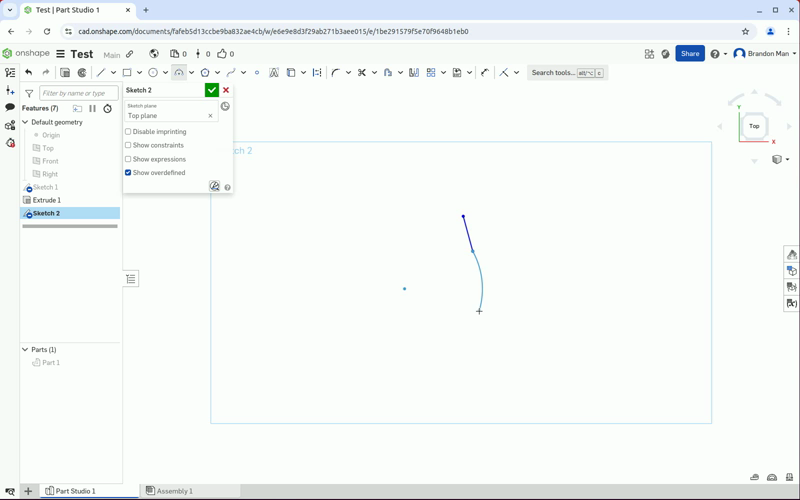
mouse_move(494, 279)
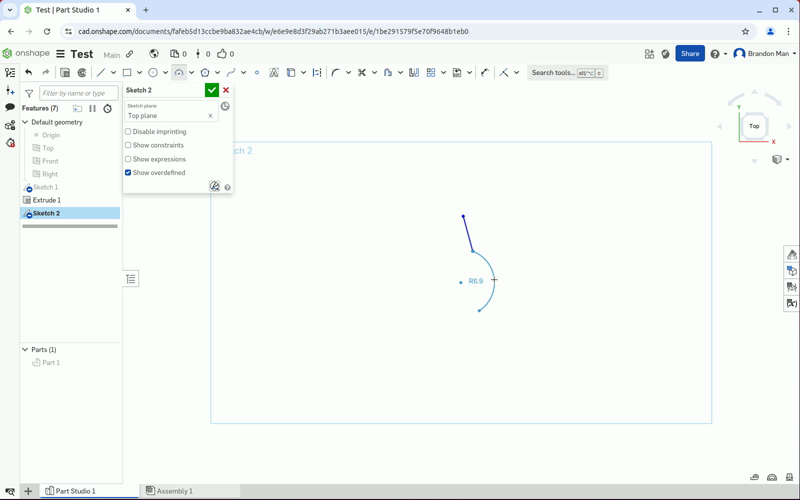
click(494, 279)
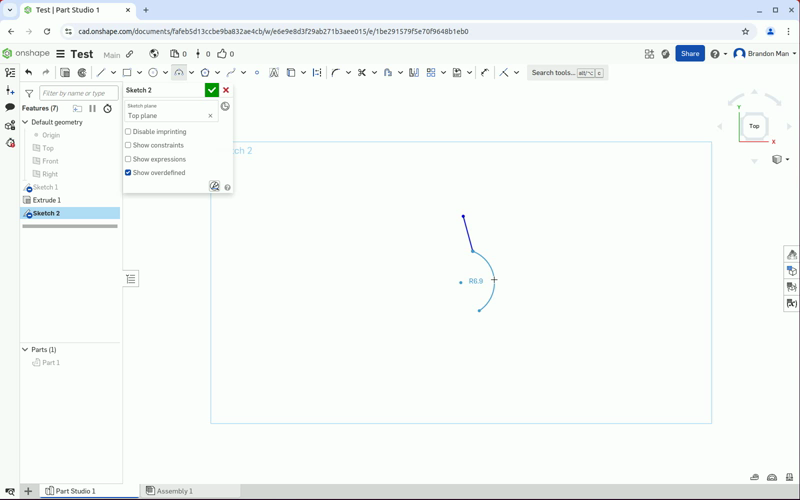
key_up(shift)
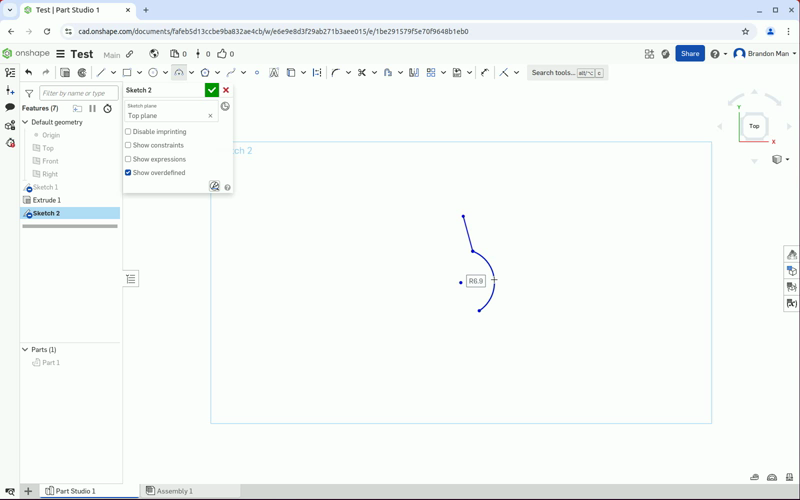
key(esc)
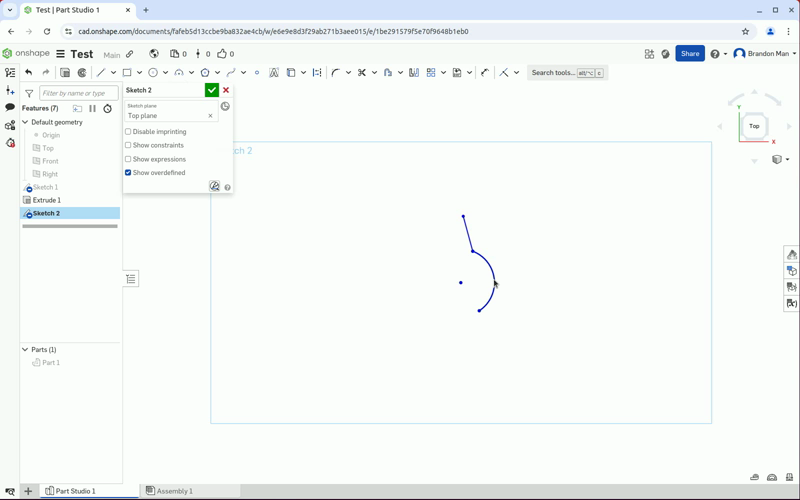
key(l)
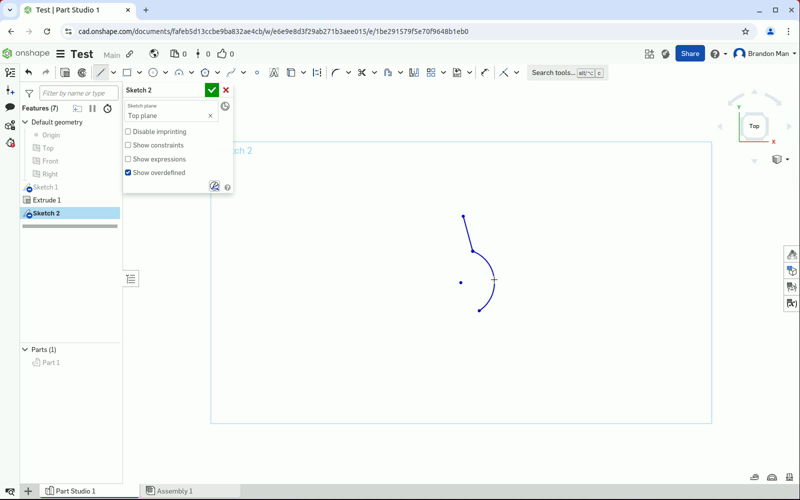
mouse_move(479, 310)
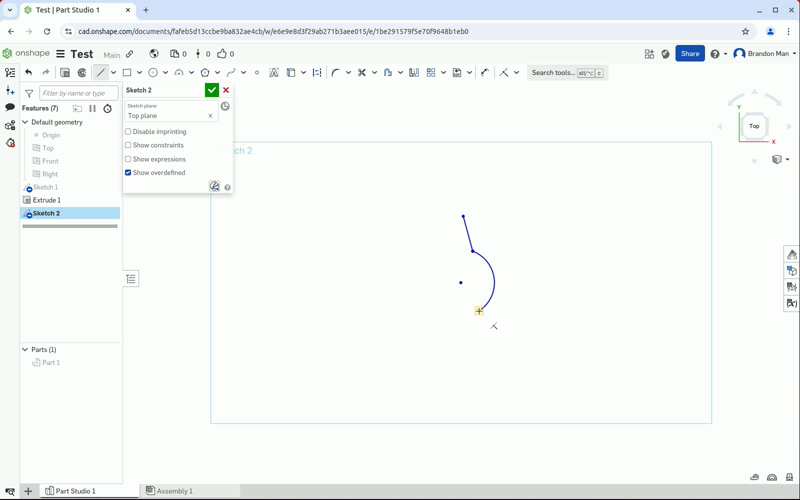
click(479, 310)
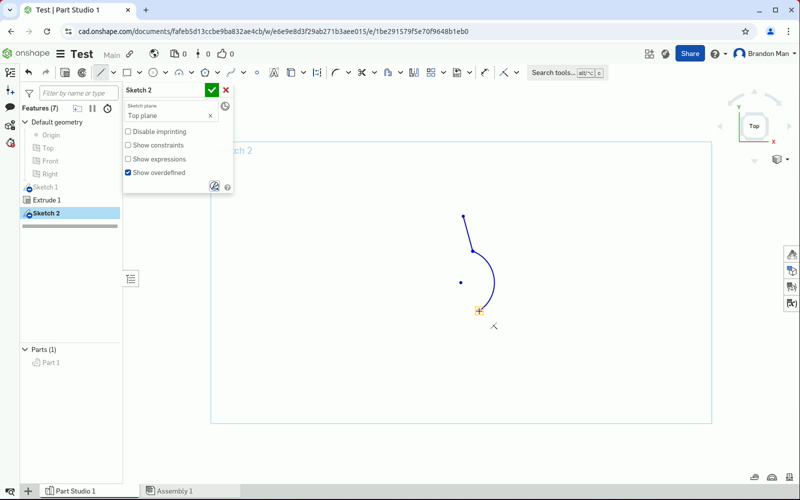
key_down(shift)
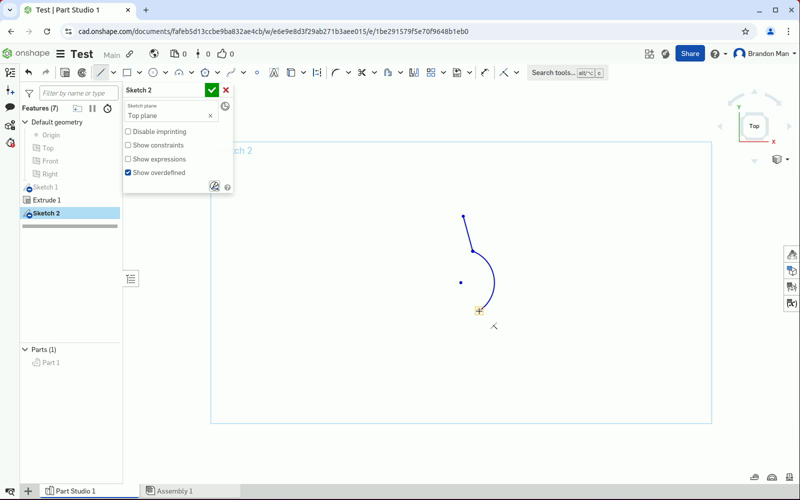
mouse_move(509, 310)
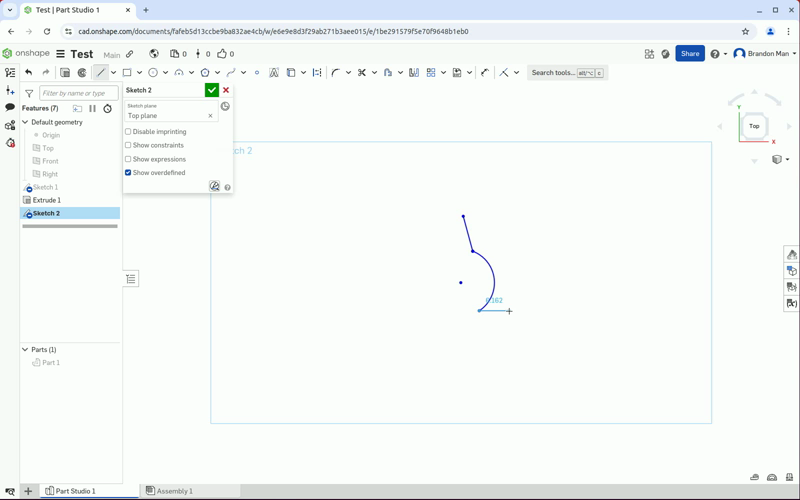
mouse_move(477, 340)
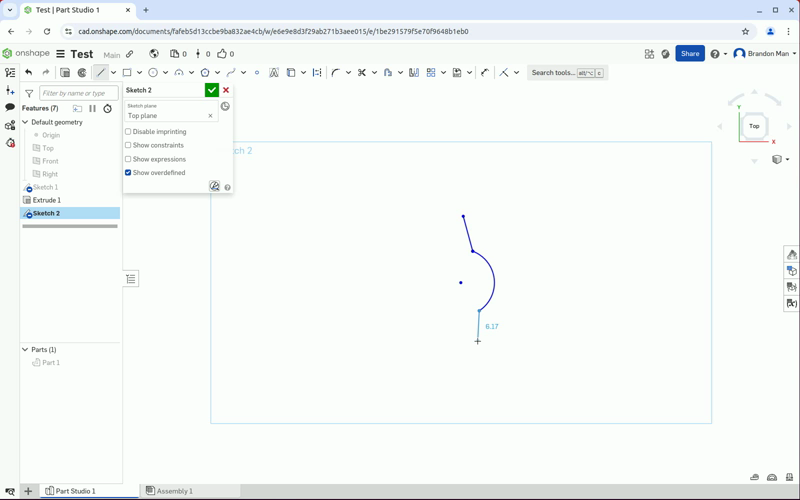
click(477, 340)
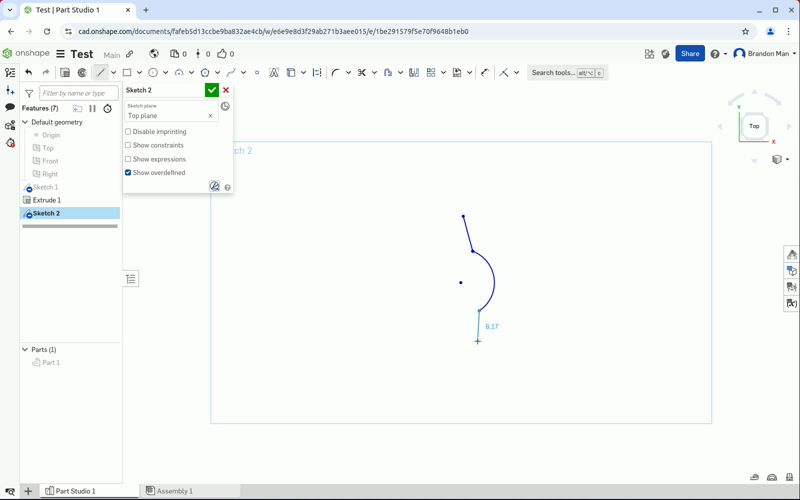
key_up(shift)
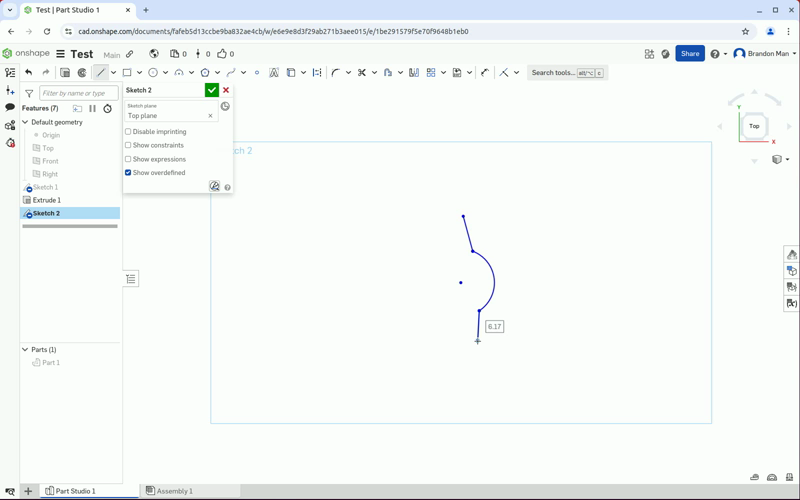
key(esc)
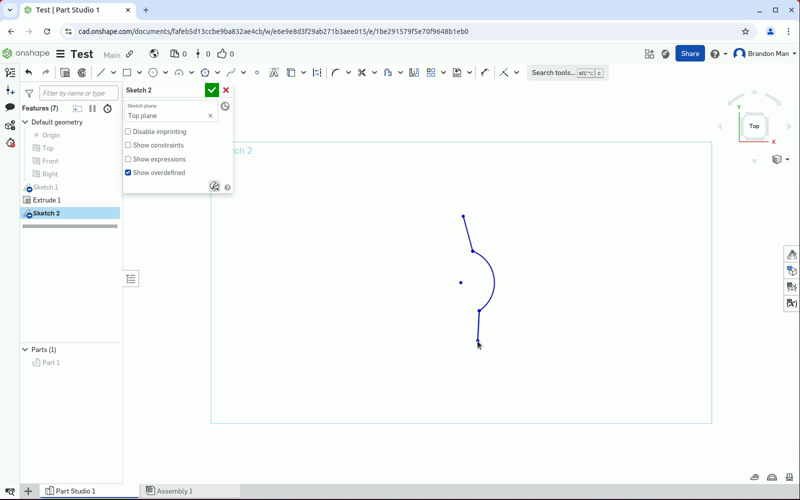
key(a)
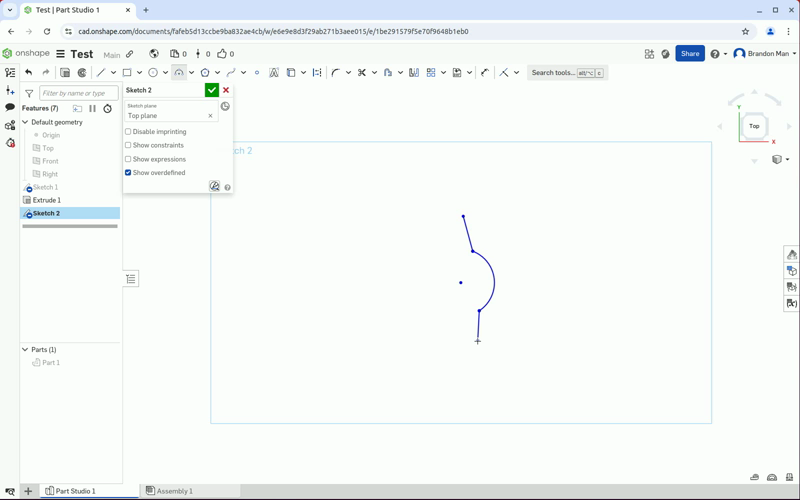
mouse_move(477, 340)
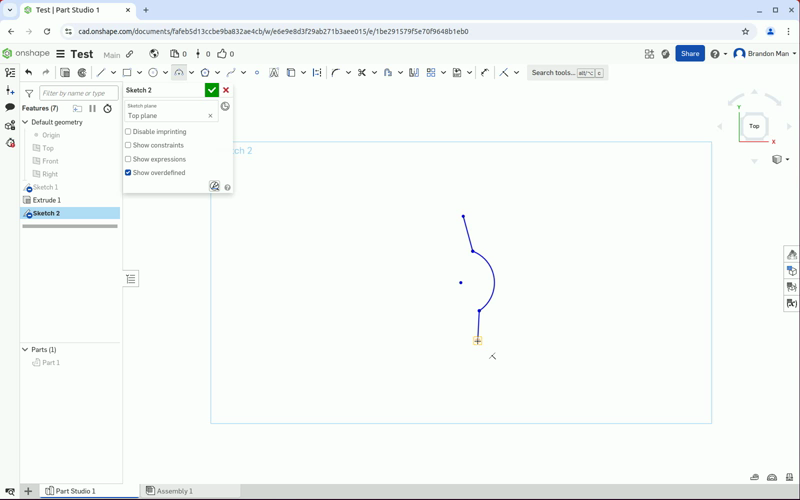
click(477, 340)
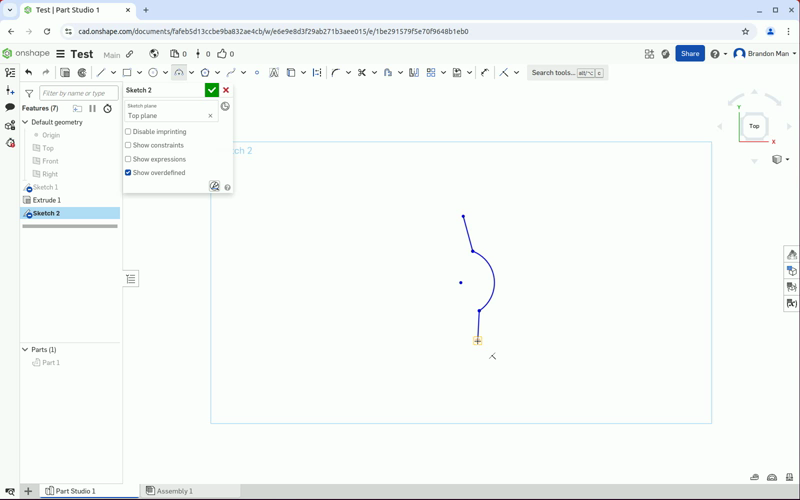
key_down(shift)
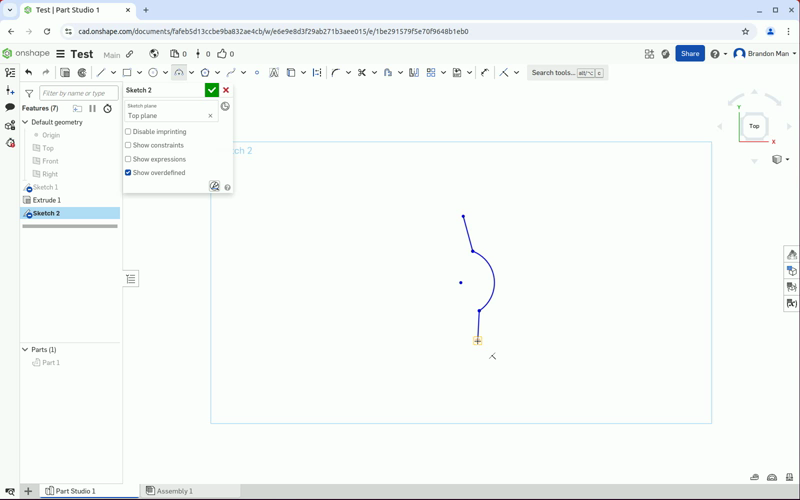
mouse_move(501, 368)
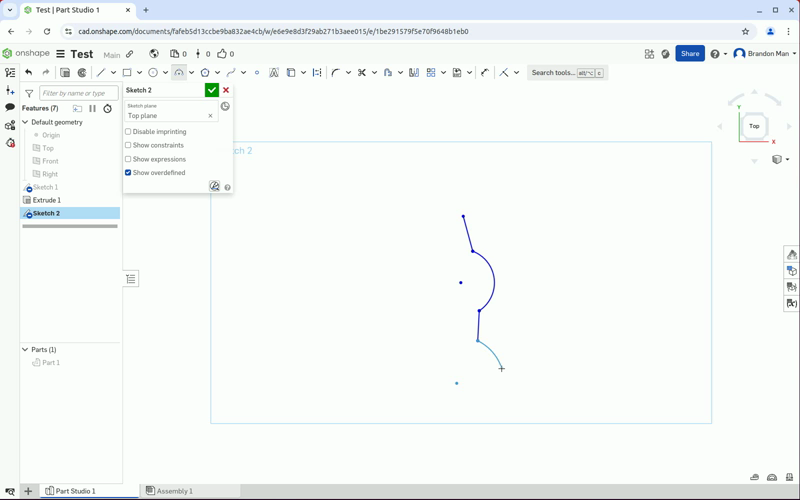
click(501, 368)
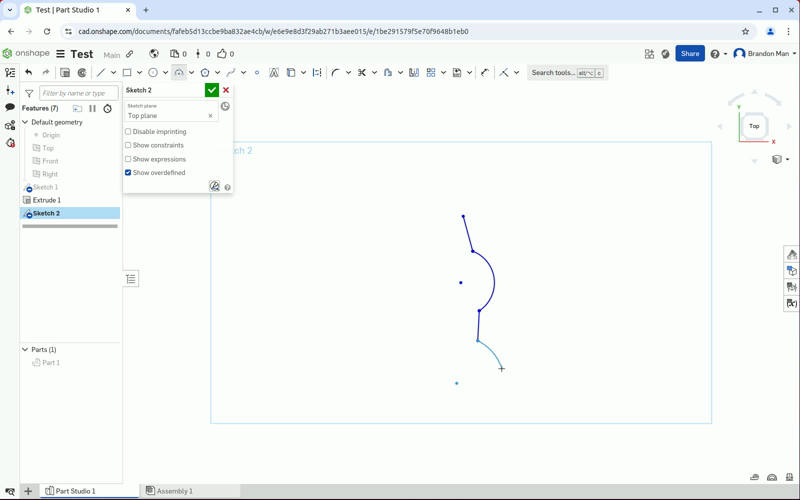
mouse_move(494, 349)
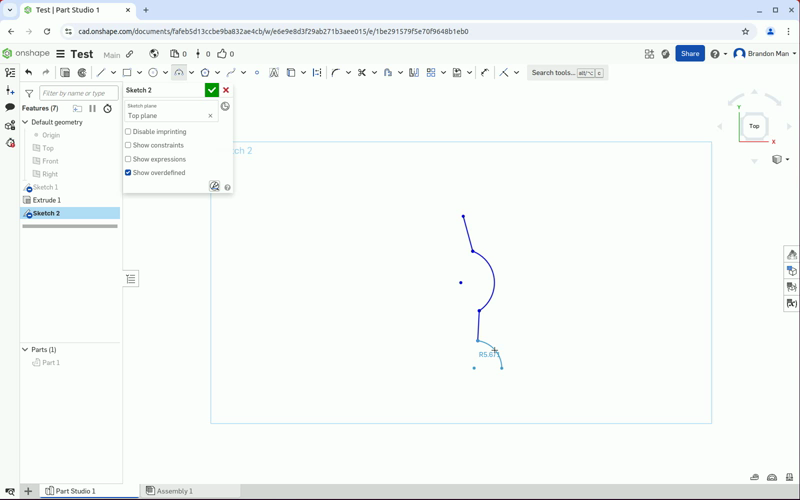
click(494, 349)
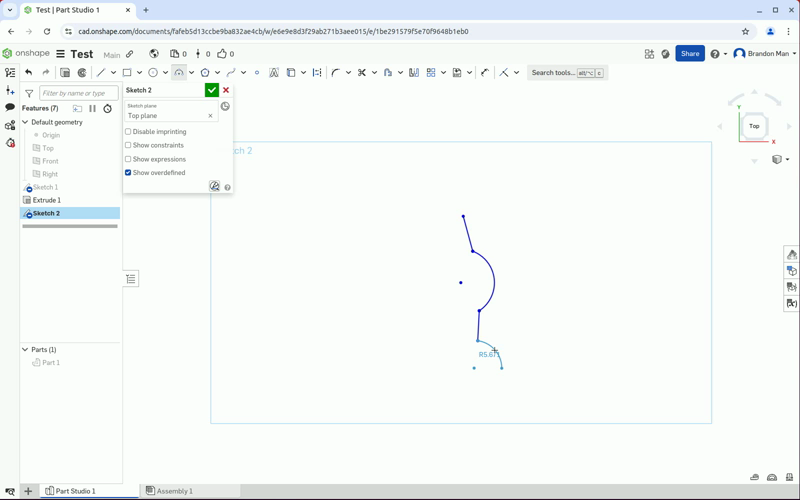
key_up(shift)
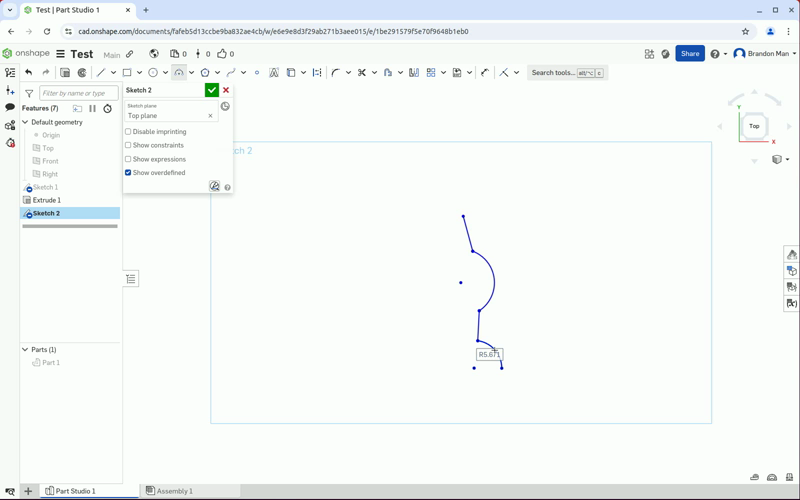
mouse_move(501, 368)
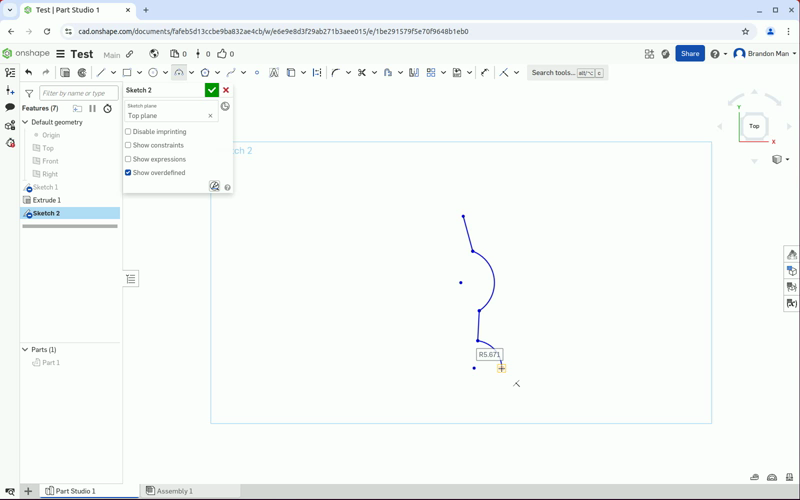
click(501, 368)
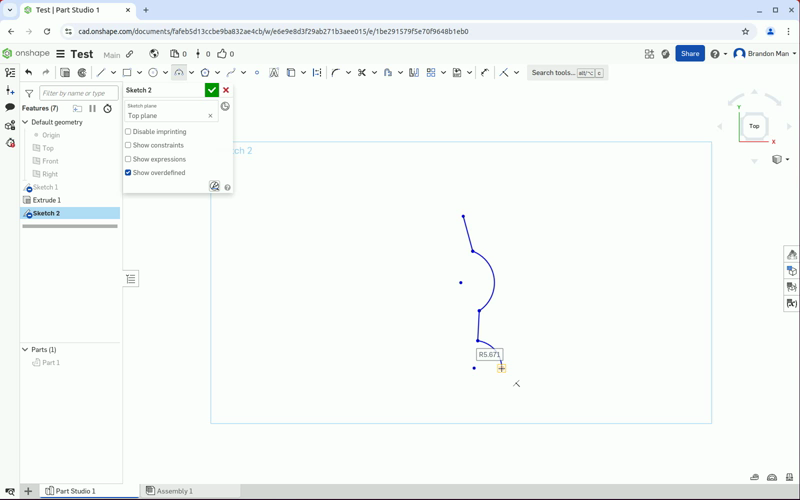
key_down(shift)
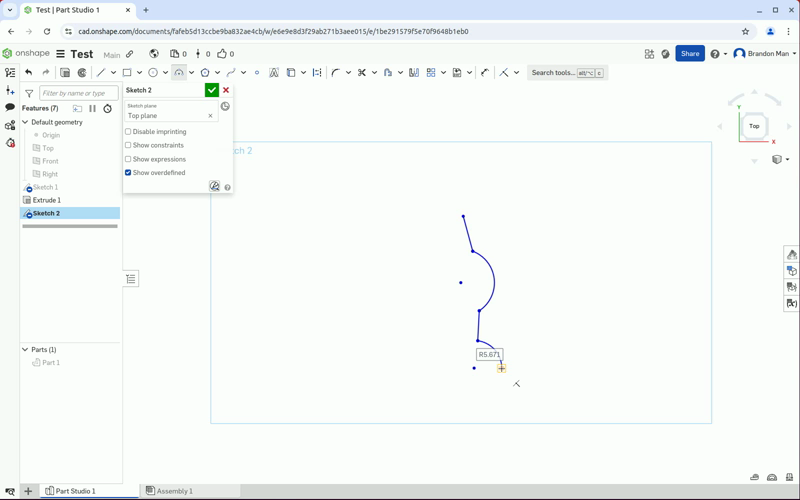
mouse_move(476, 195)
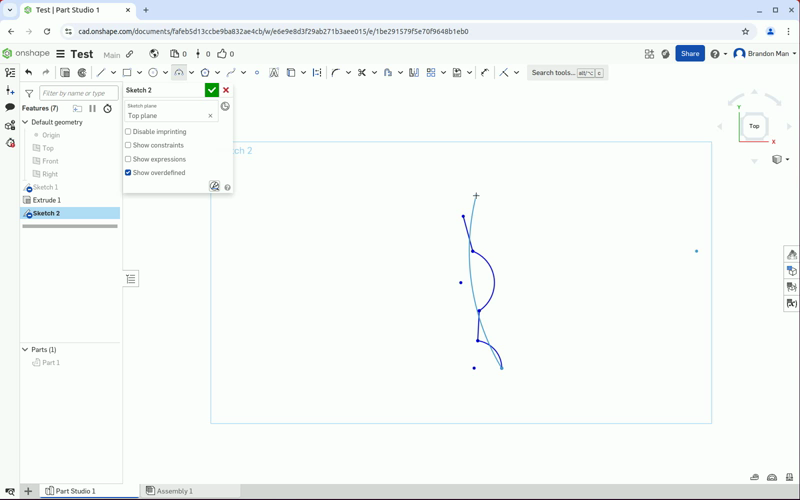
click(476, 195)
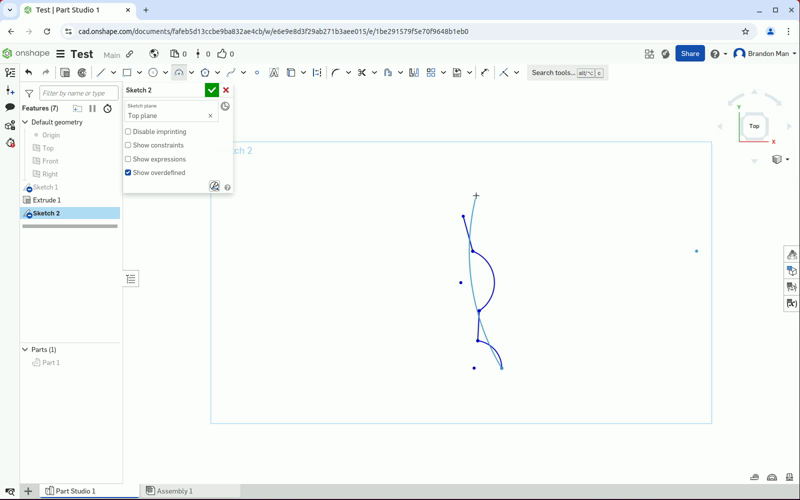
mouse_move(495, 280)
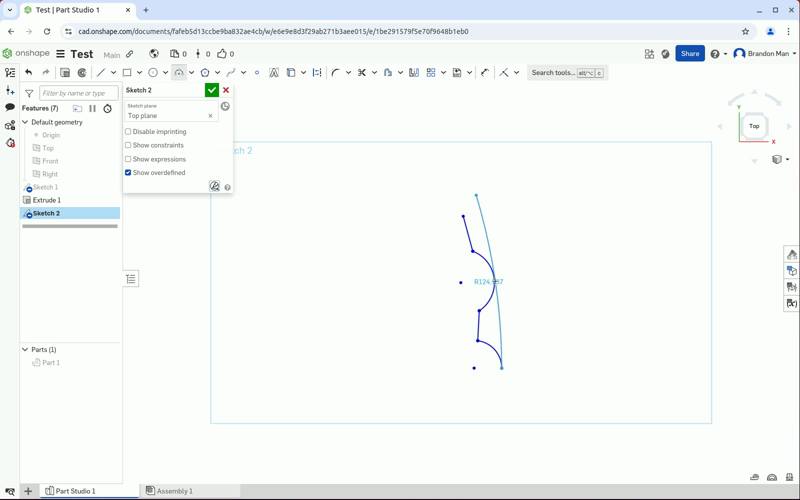
scroll(6)
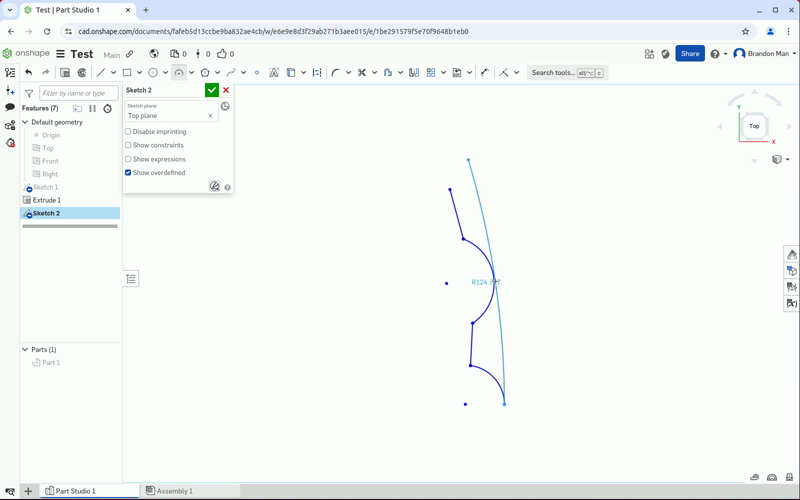
scroll(6)
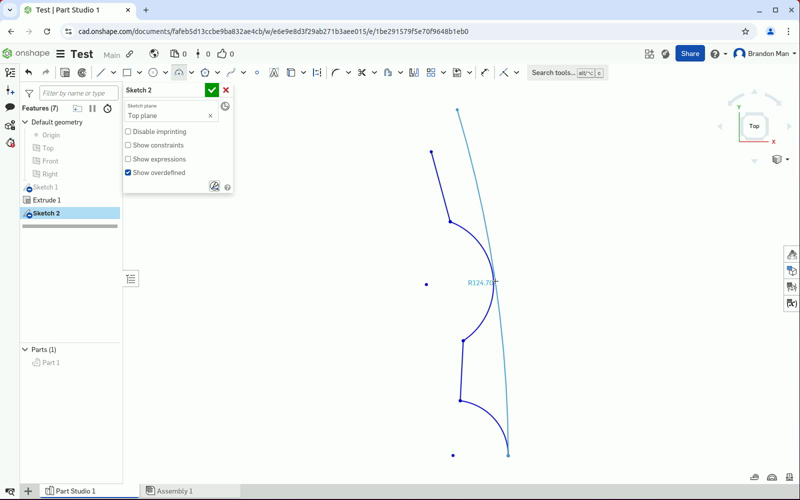
scroll(6)
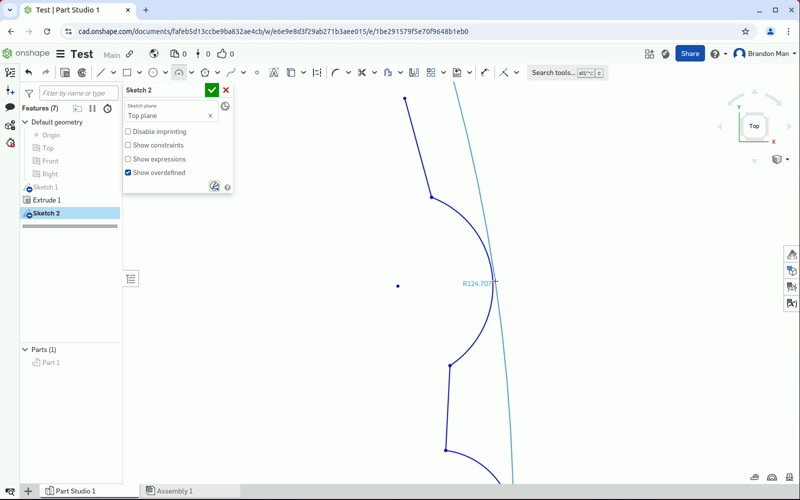
scroll(6)
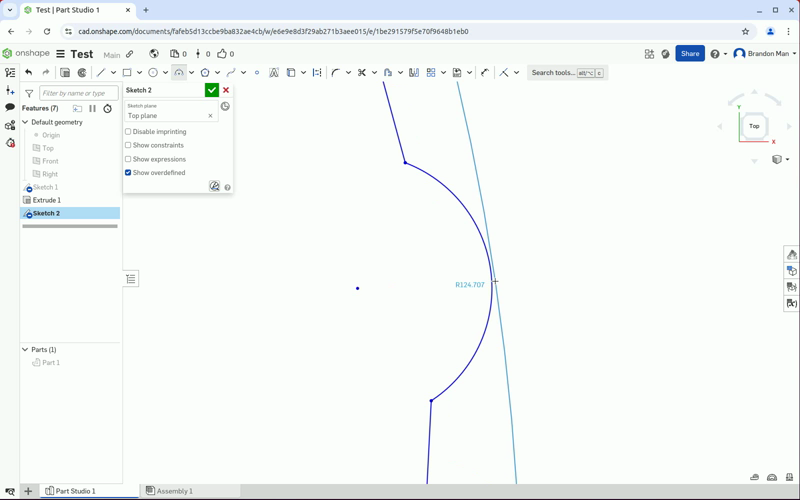
scroll(6)
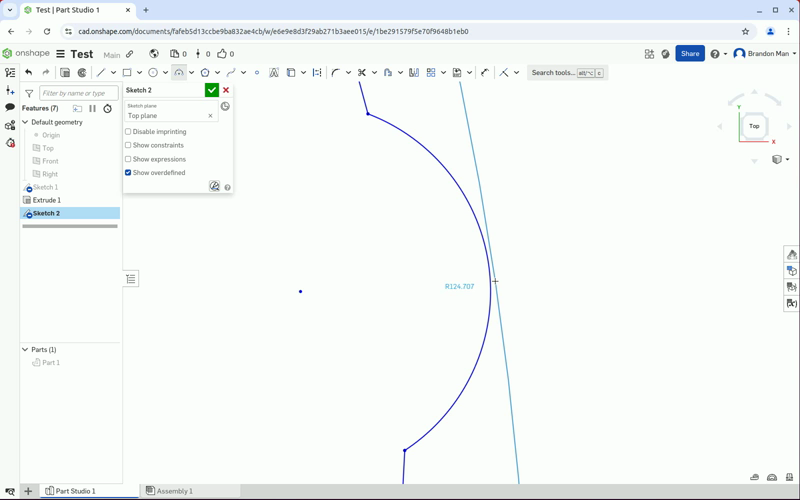
scroll(6)
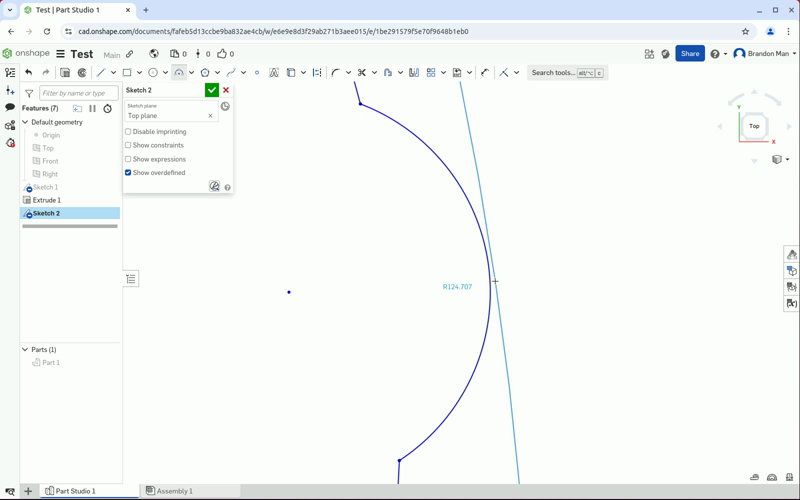
scroll(6)
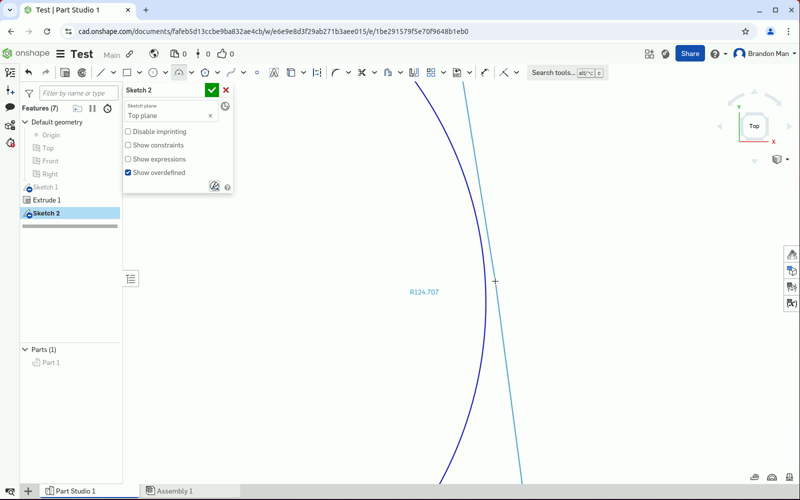
click(495, 280)
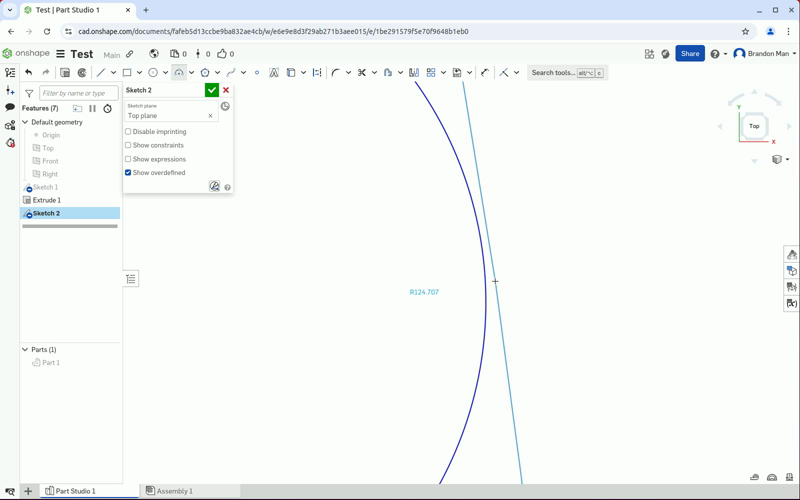
scroll(-6)
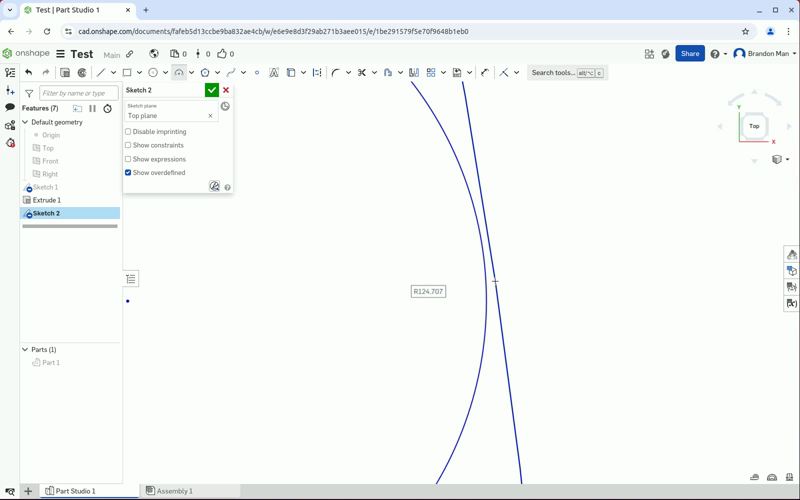
scroll(-6)
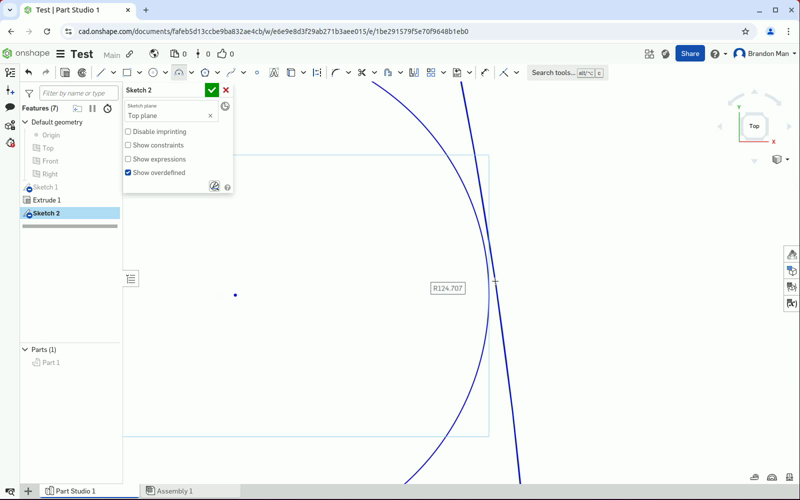
scroll(-6)
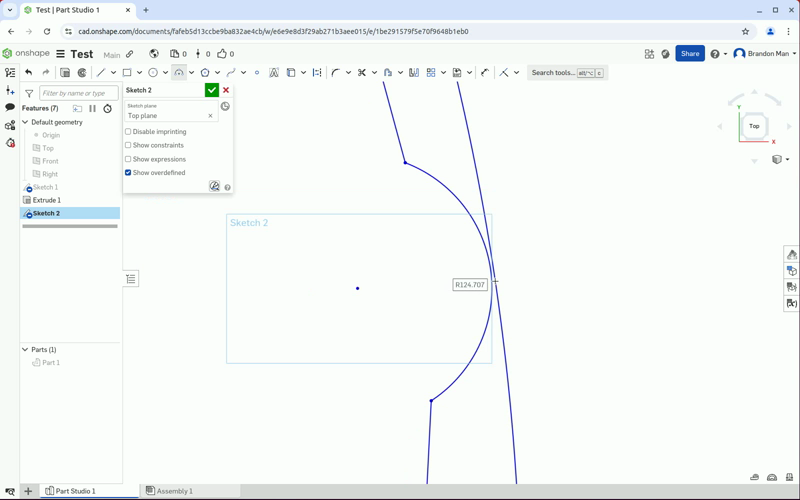
scroll(-6)
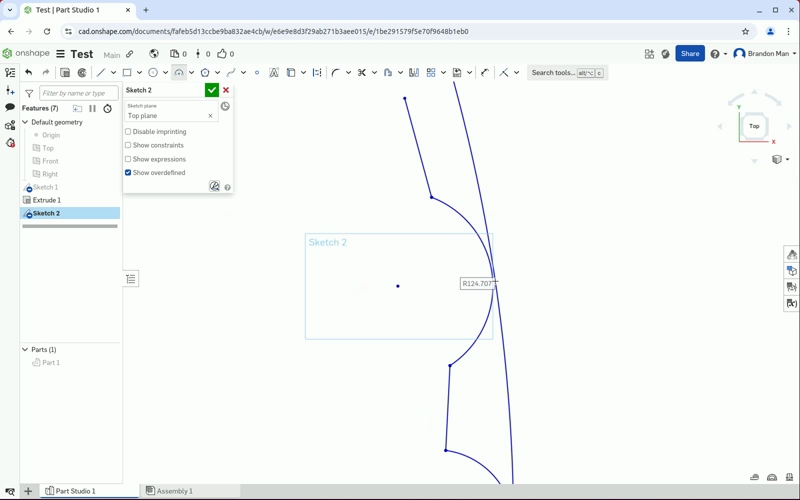
scroll(-6)
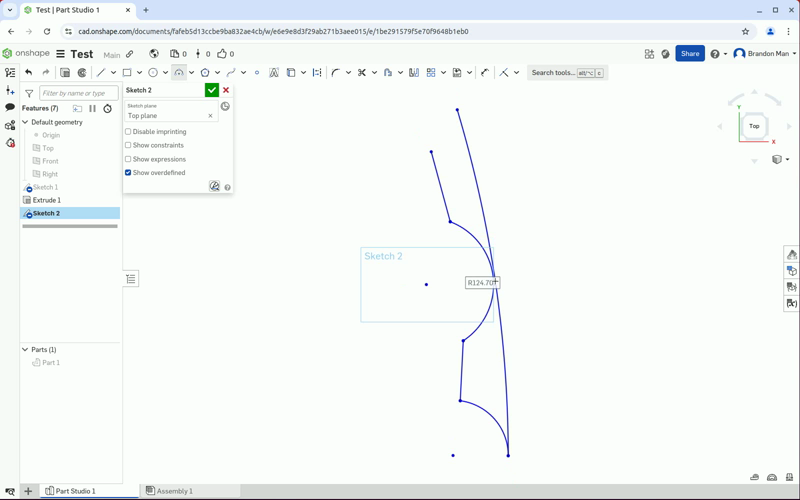
scroll(-6)
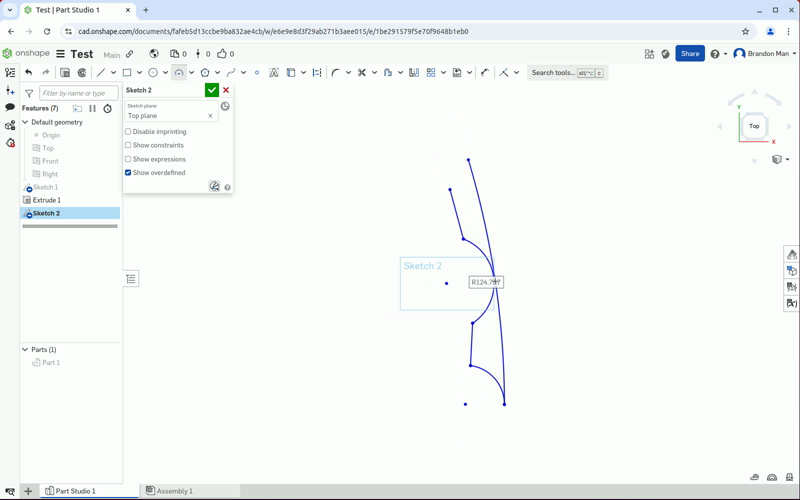
scroll(-6)
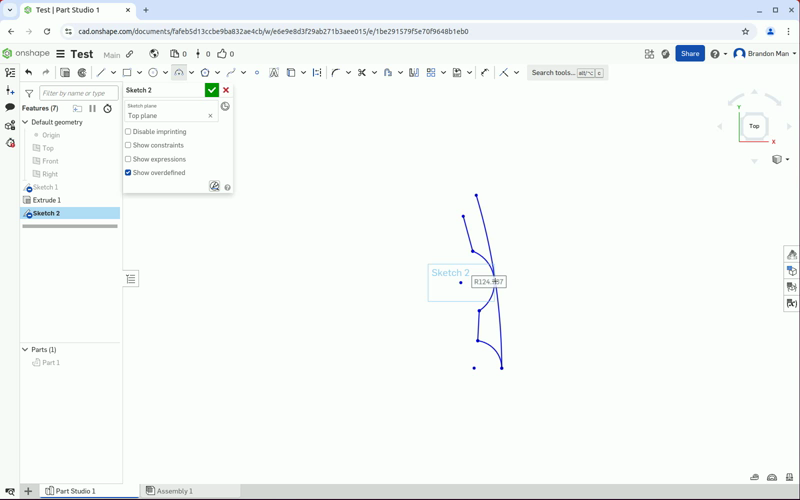
key_up(shift)
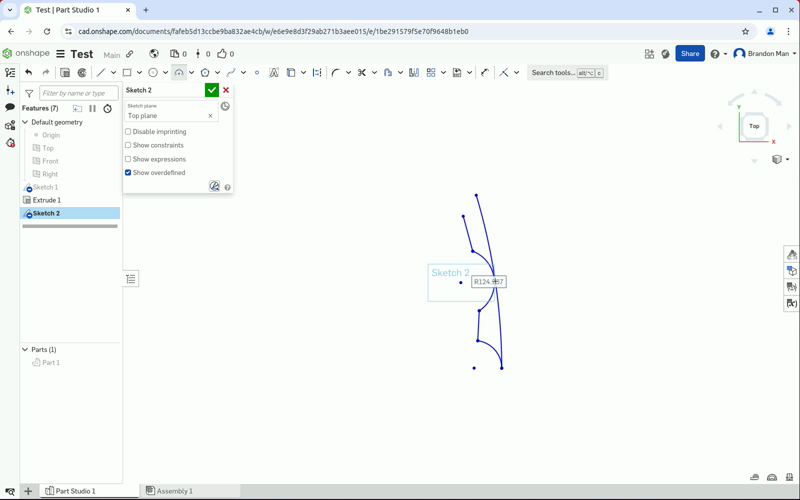
mouse_move(476, 195)
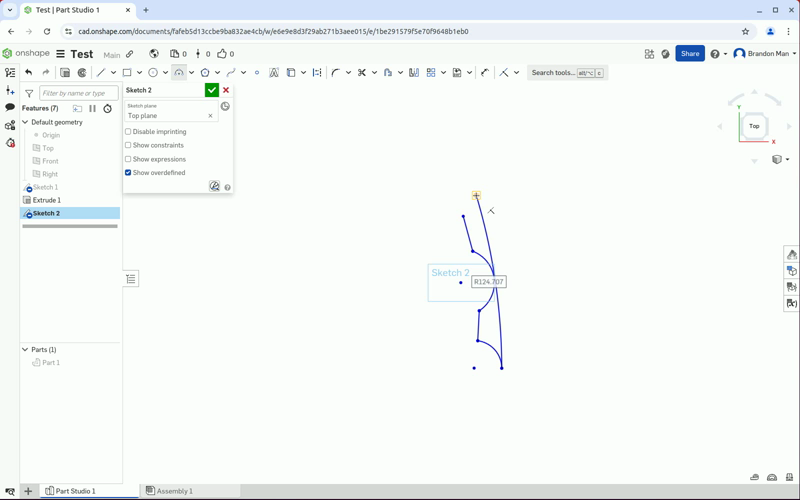
click(476, 195)
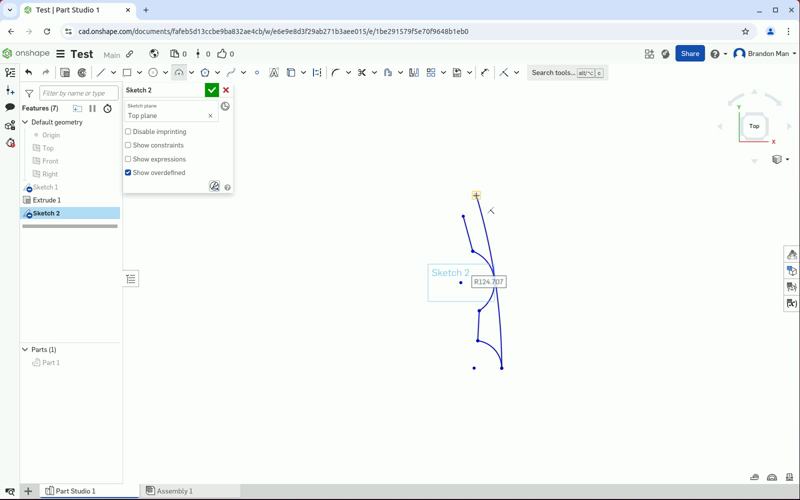
mouse_move(463, 216)
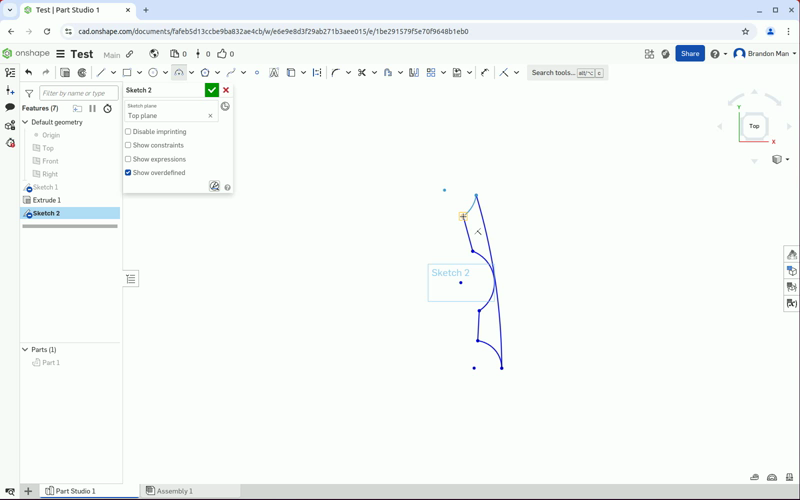
click(463, 216)
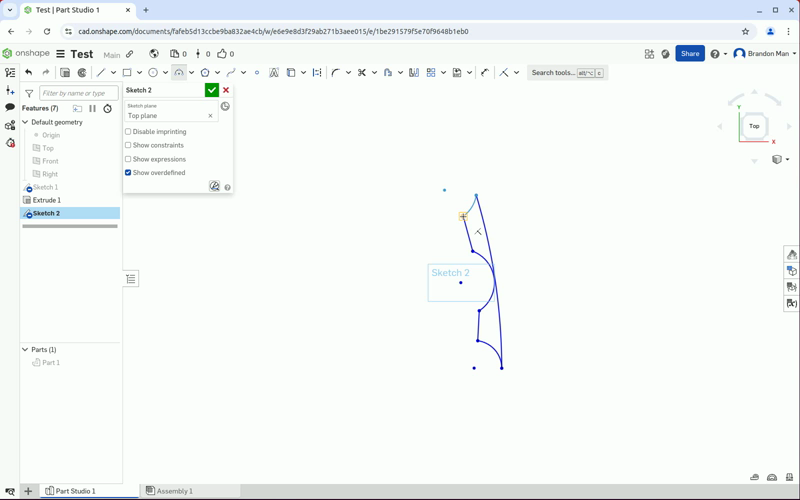
key_down(shift)
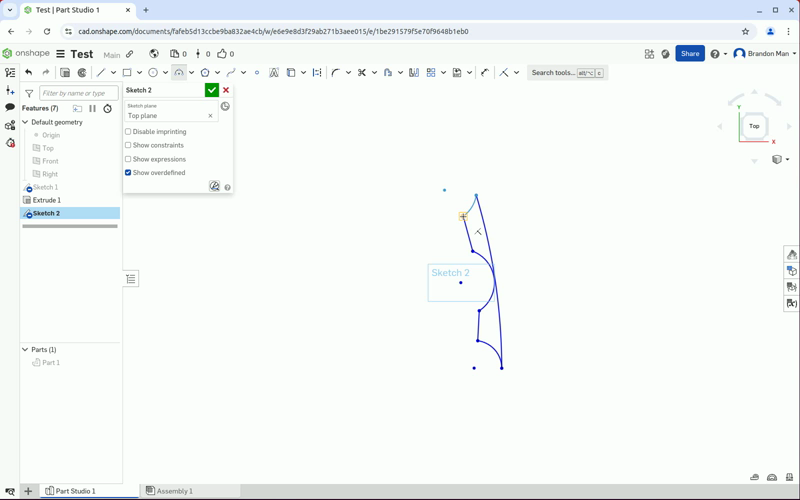
mouse_move(472, 207)
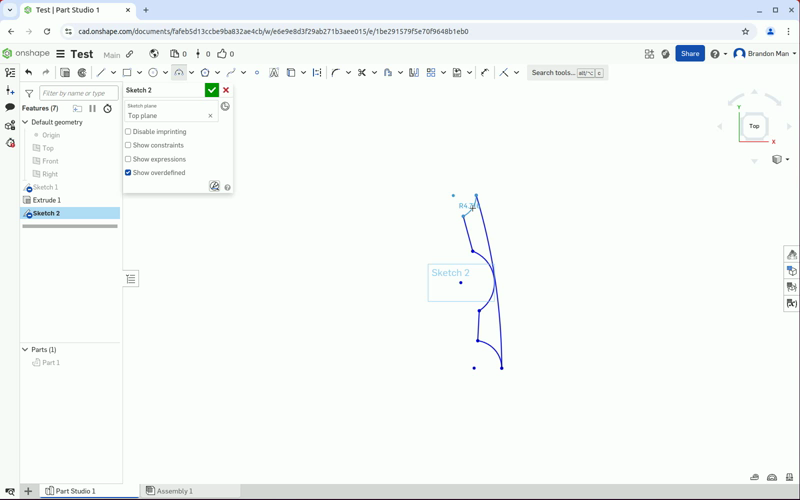
click(472, 207)
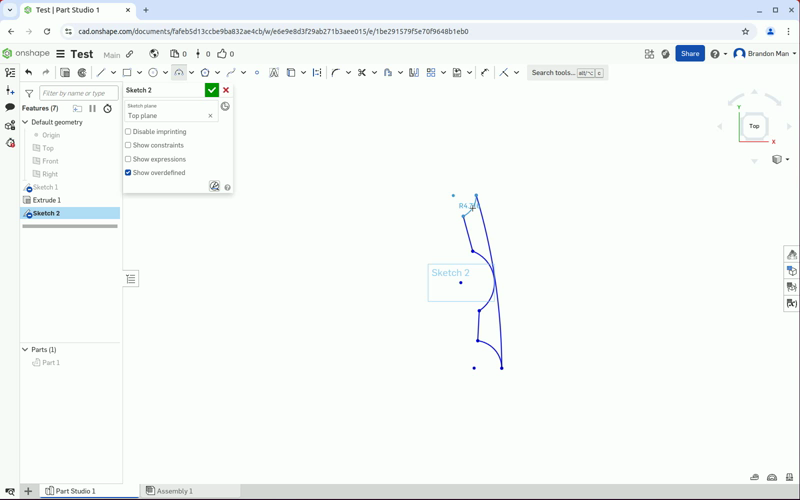
key_up(shift)
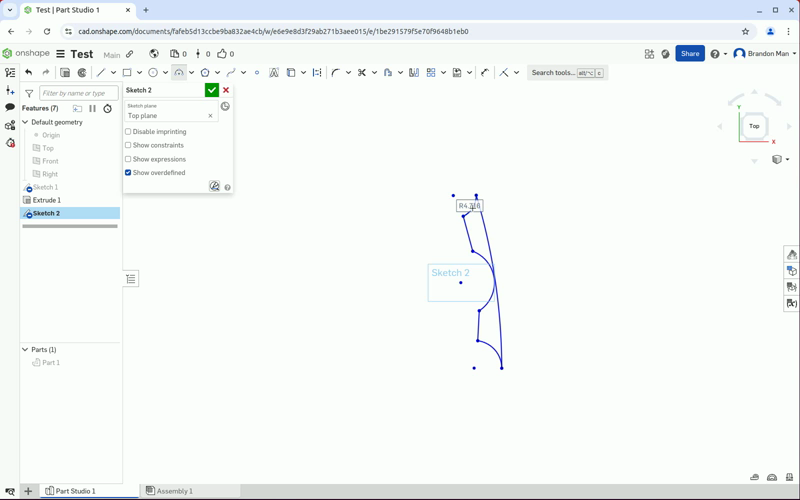
key(esc)
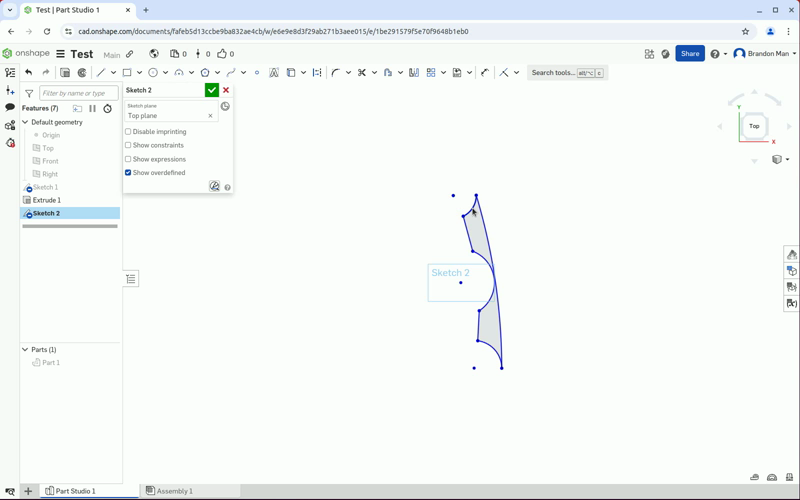
mouse_move(478, 250)
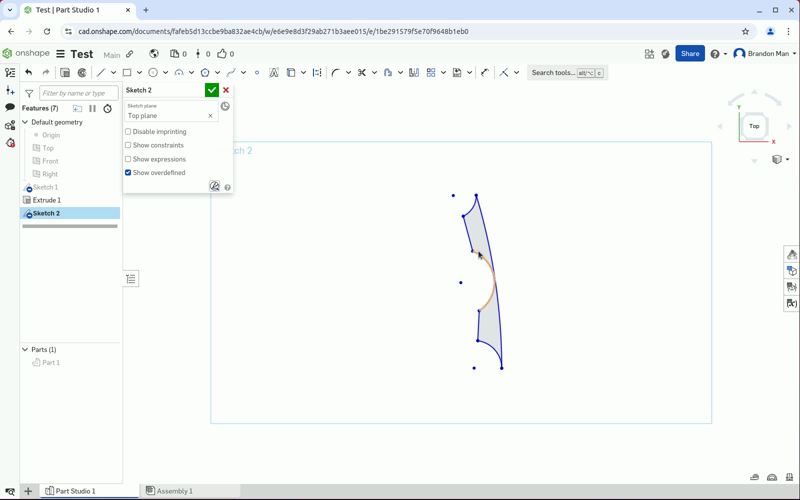
click(478, 250)
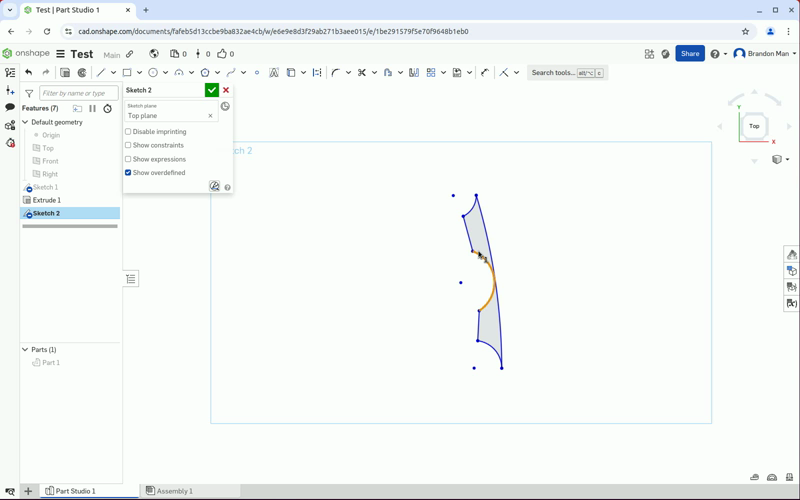
mouse_move(73, 352)
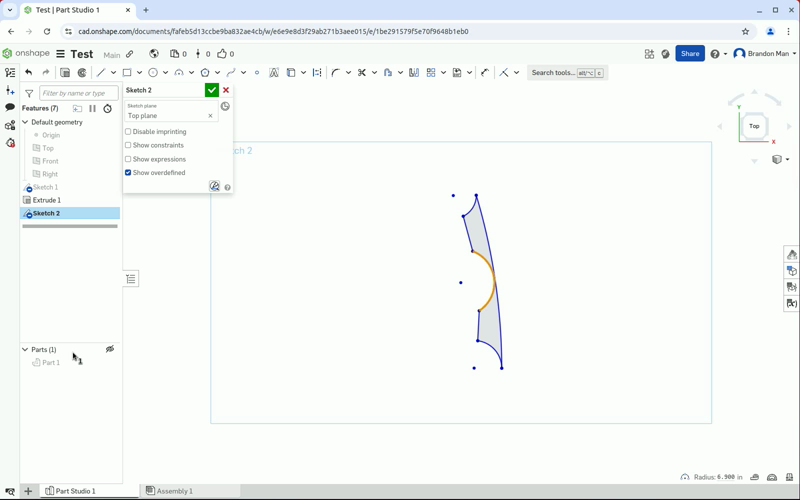
key(shift+y)
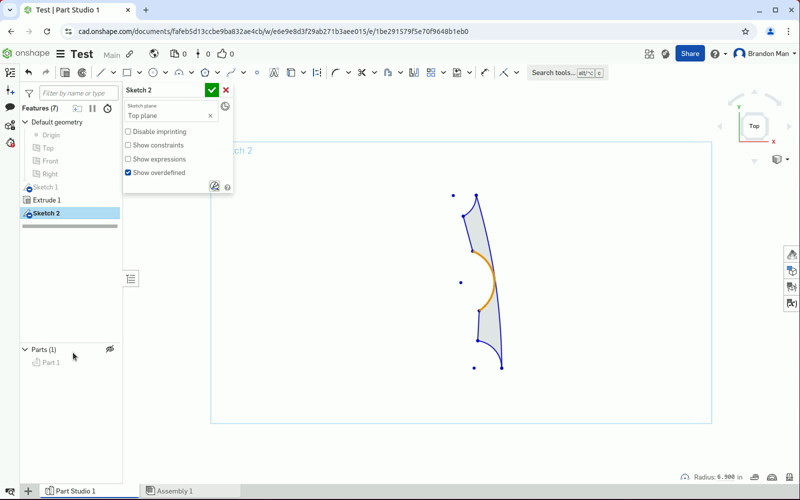
key(shift+e)
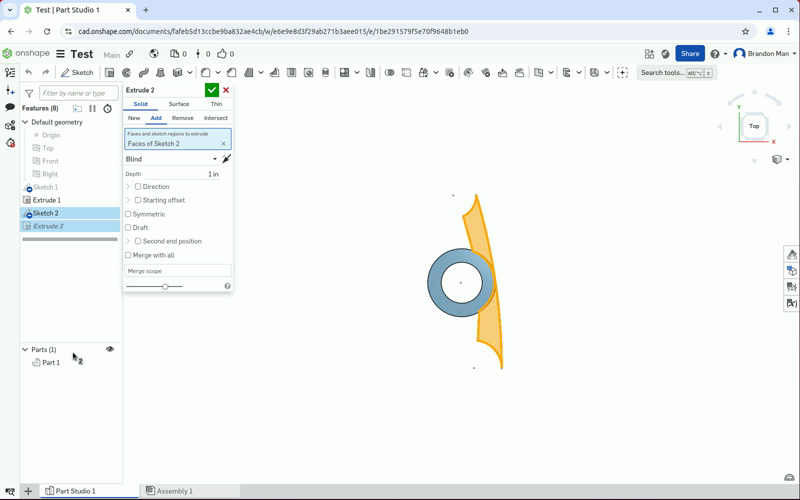
mouse_move(143, 106)
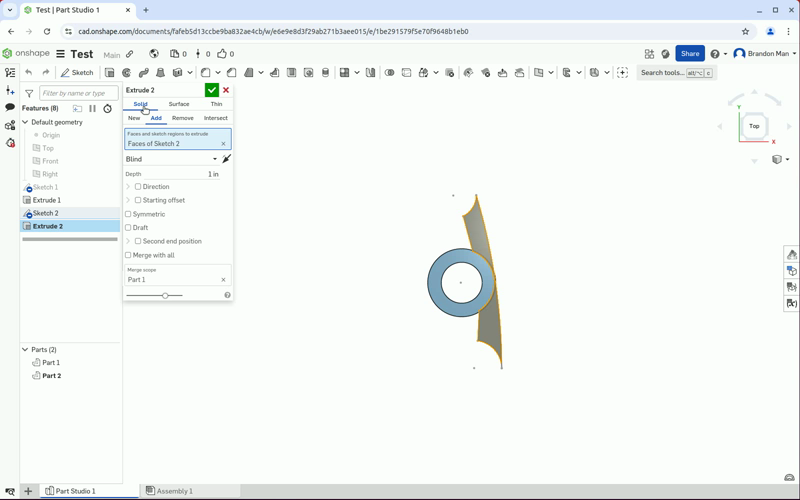
click(143, 106)
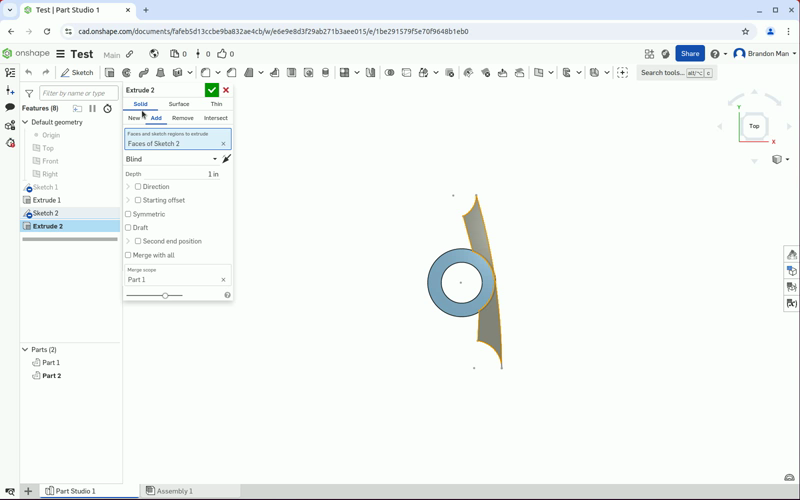
mouse_move(137, 120)
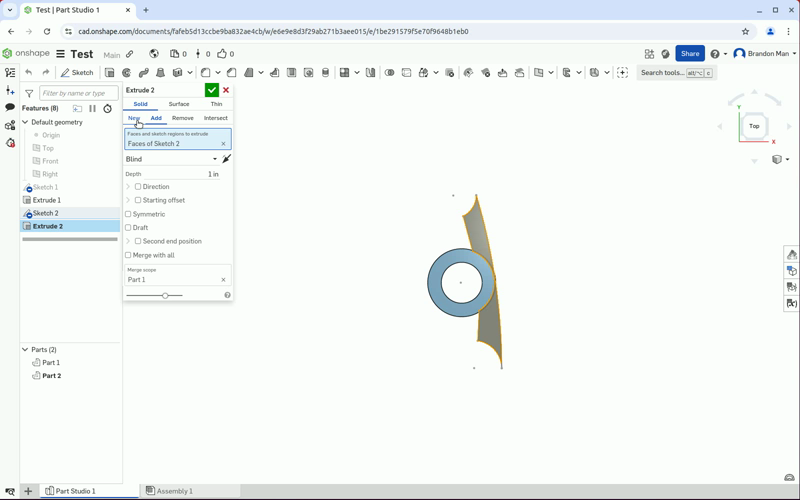
click(137, 120)
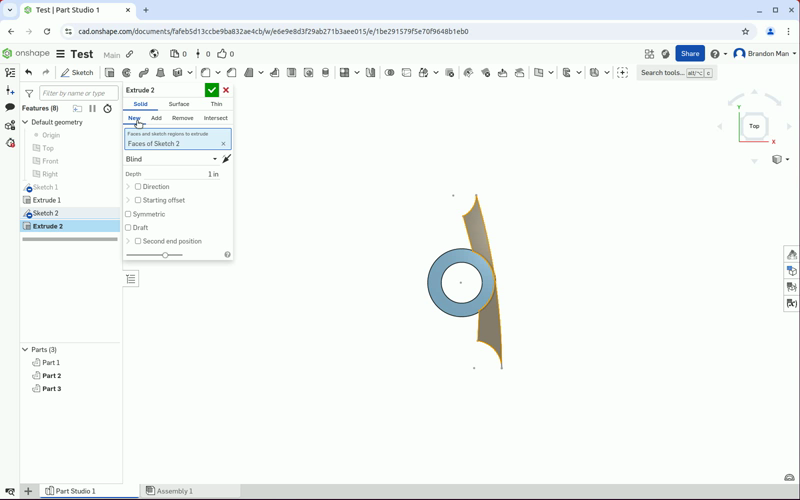
key(tab, 4)
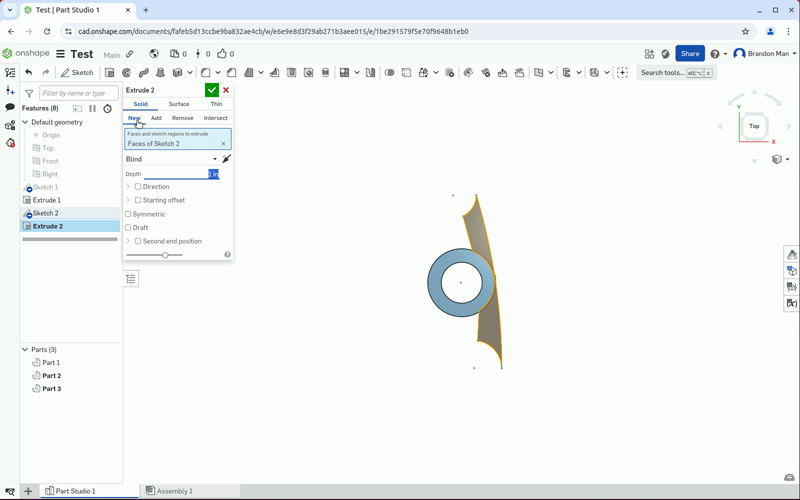
text(-2.648)
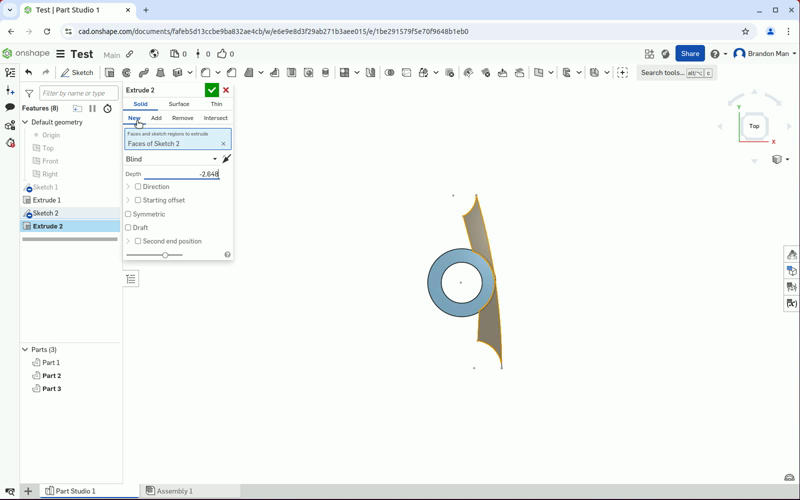
key(enter)
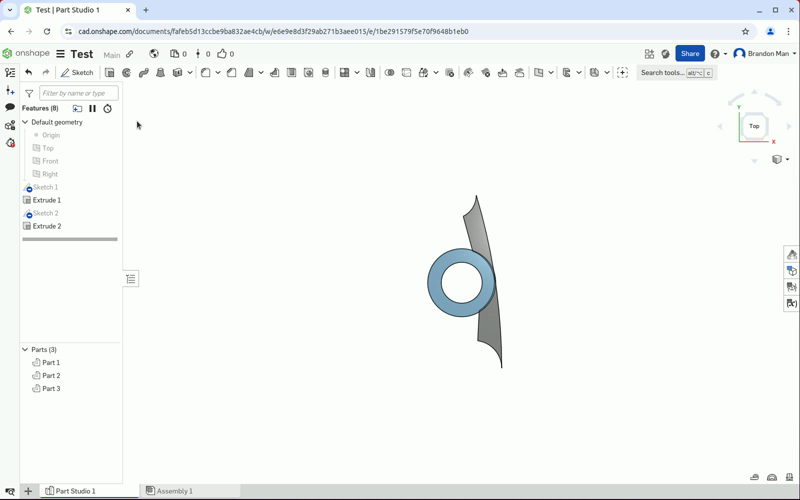
key(shift+h)
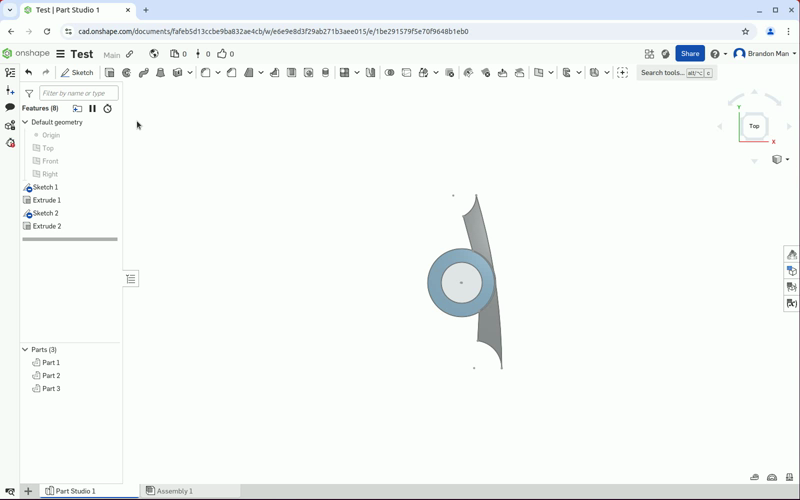
key(shift+h)
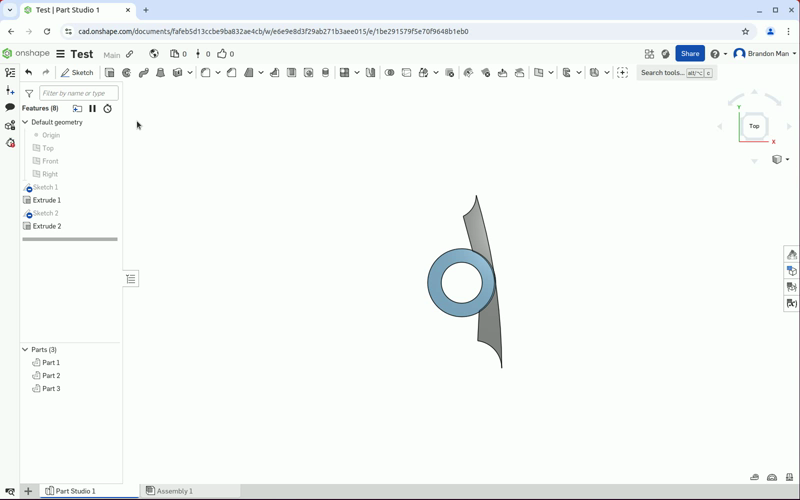
mouse_move(73, 189)
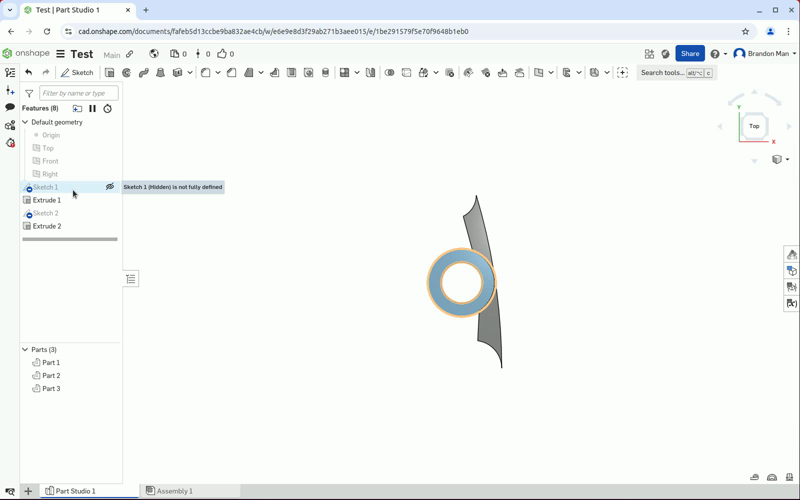
click(73, 189)
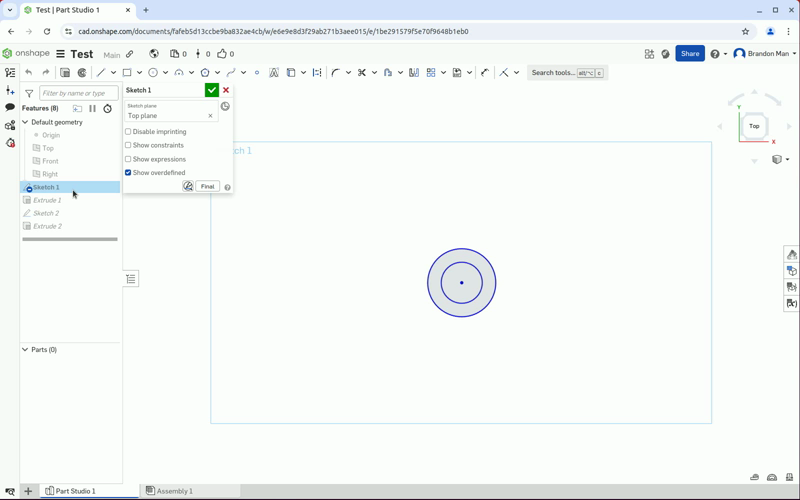
mouse_move(229, 92)
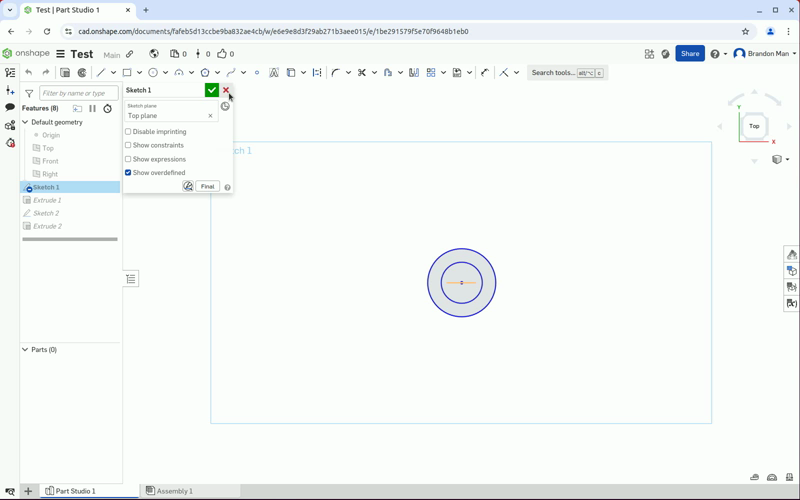
click(229, 92)
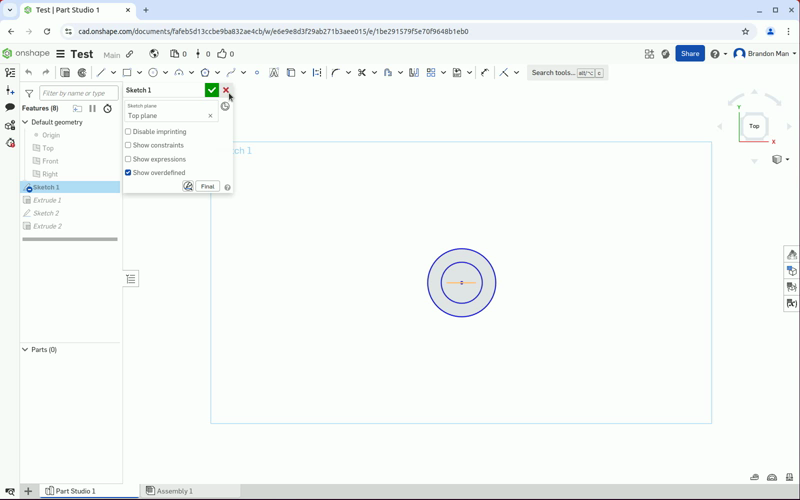
key(shift+s)
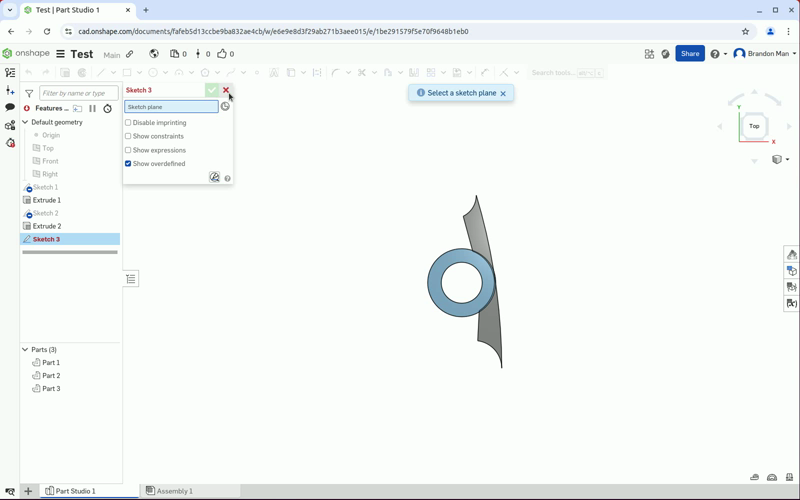
mouse_move(73, 150)
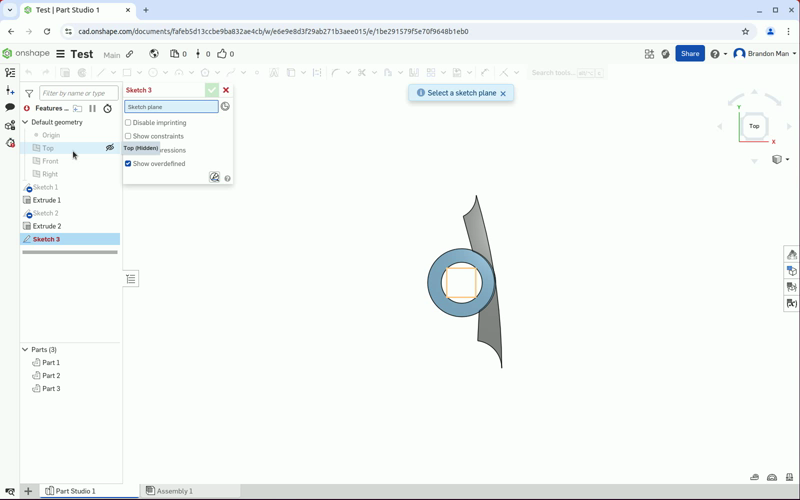
click(73, 150)
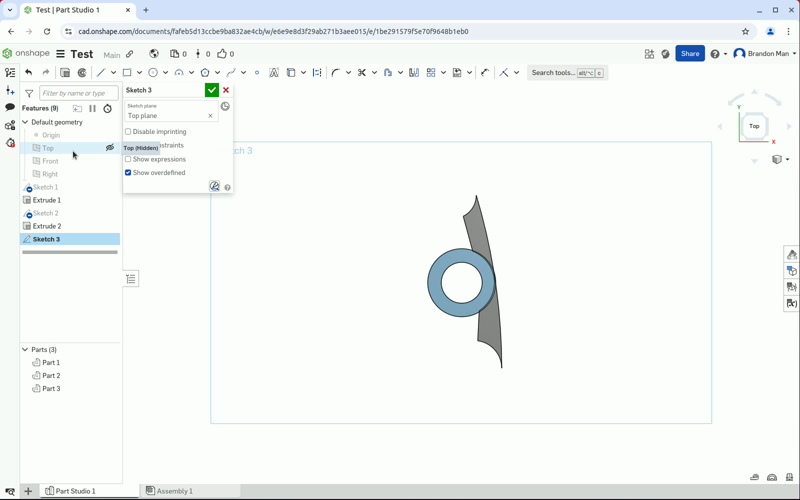
mouse_move(73, 352)
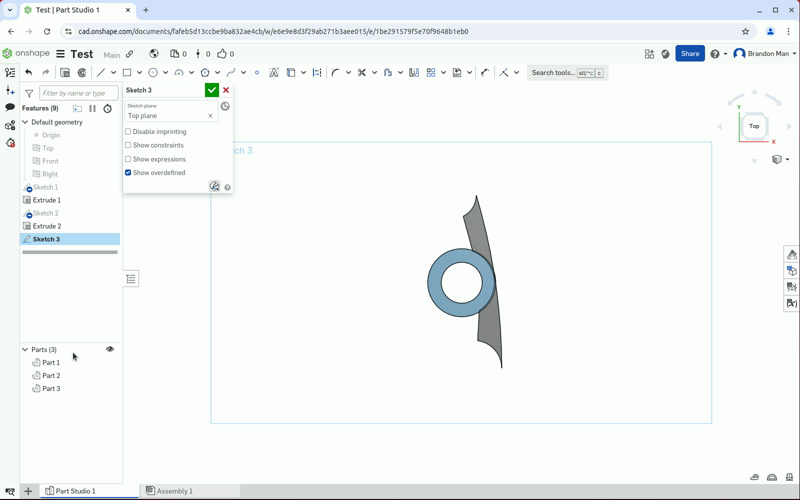
key(y)
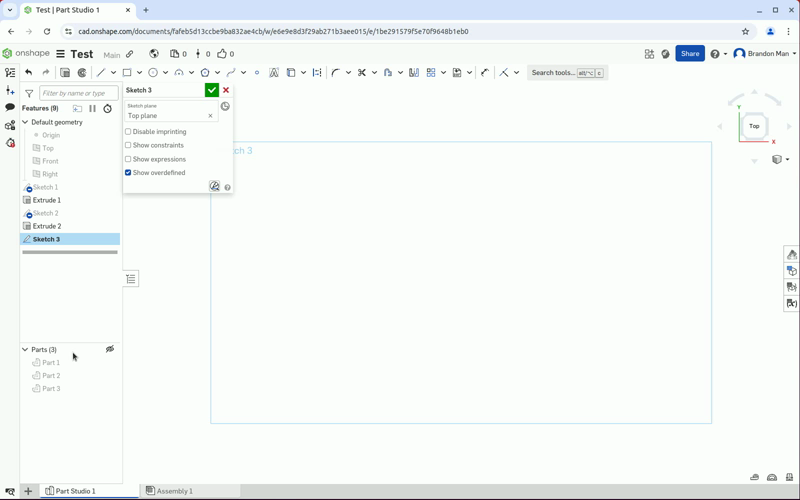
key(a)
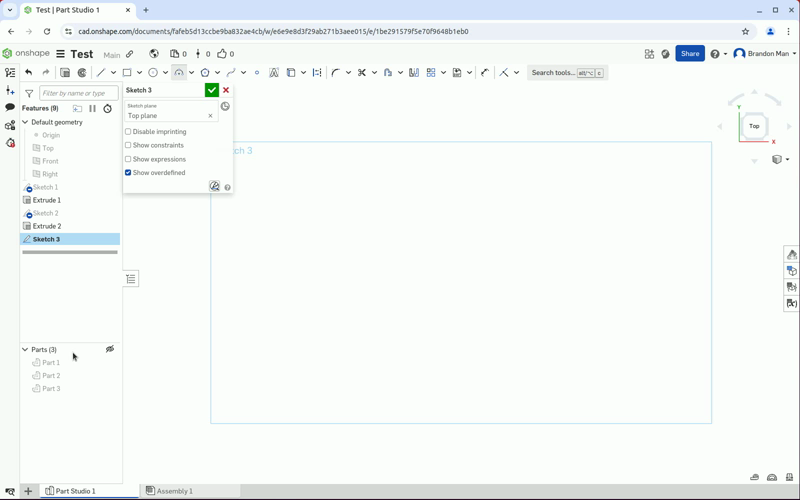
key_down(shift)
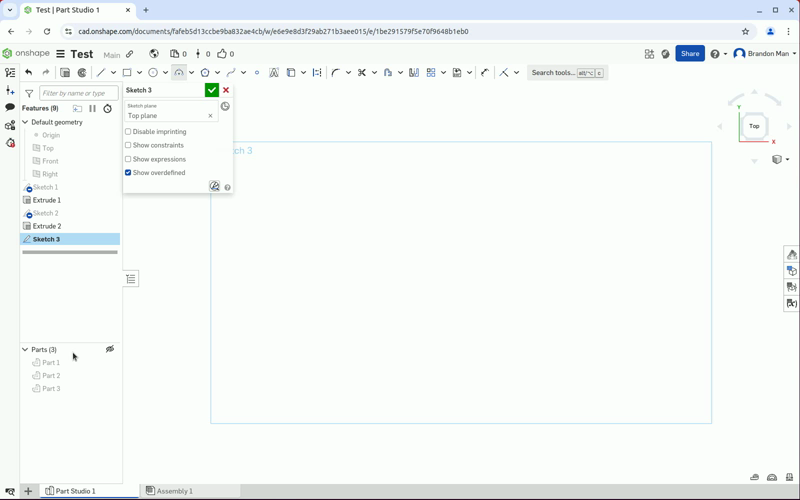
mouse_move(378, 304)
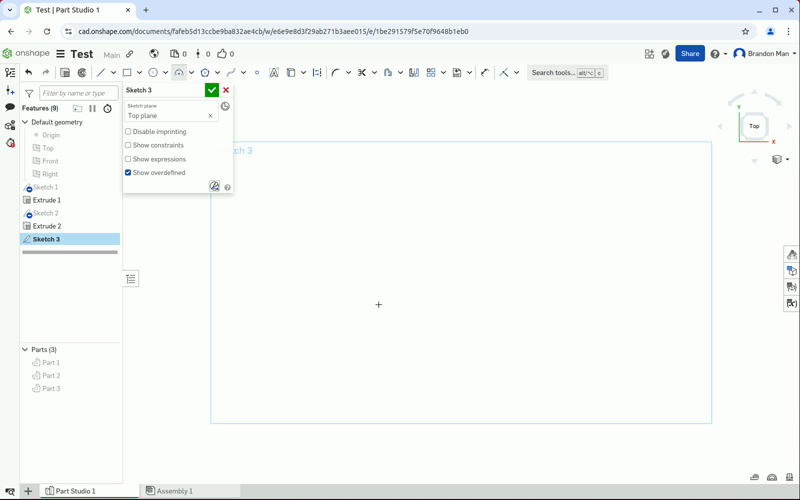
click(378, 304)
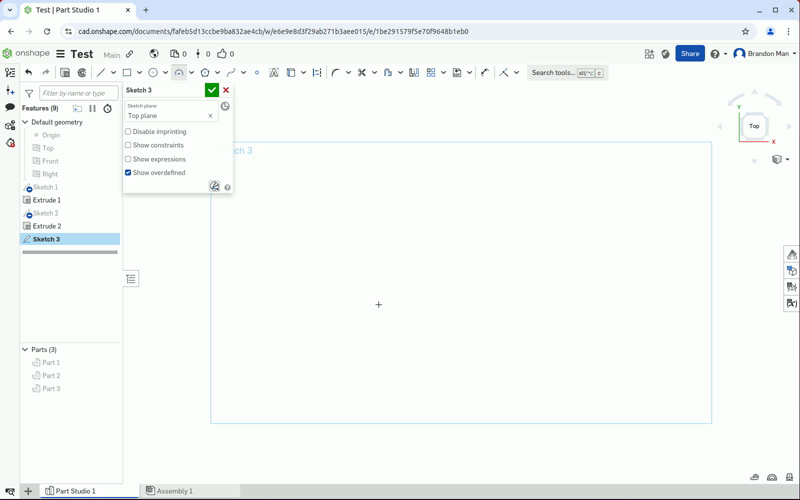
key_up(shift)
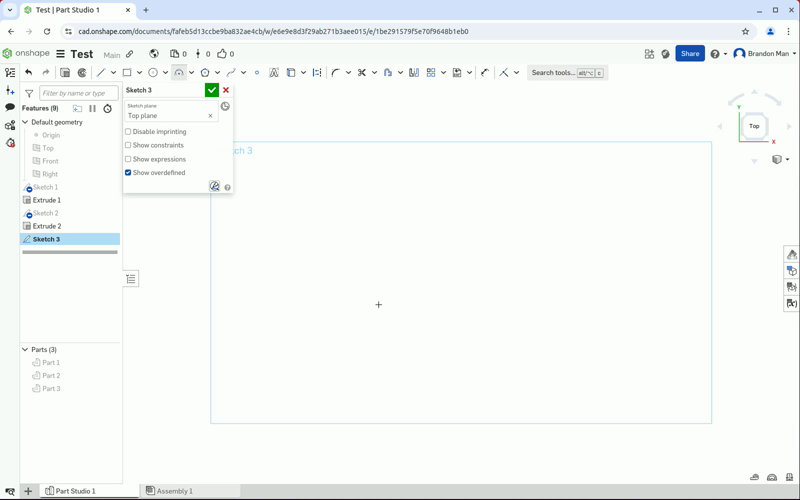
key_down(shift)
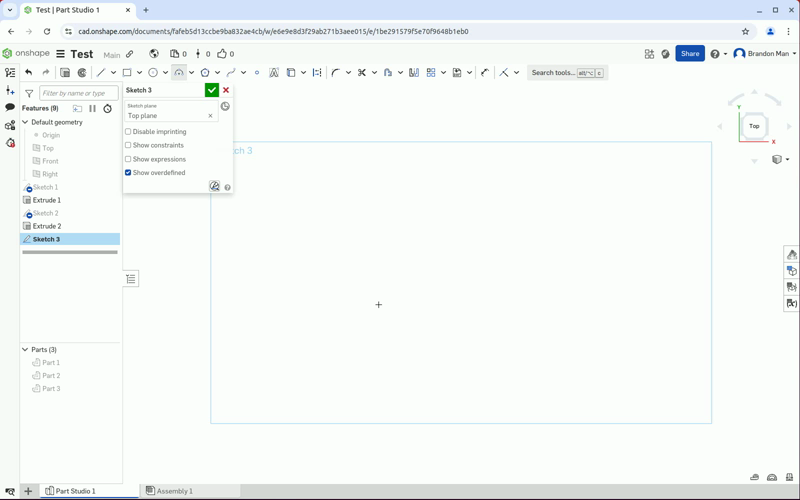
mouse_move(449, 363)
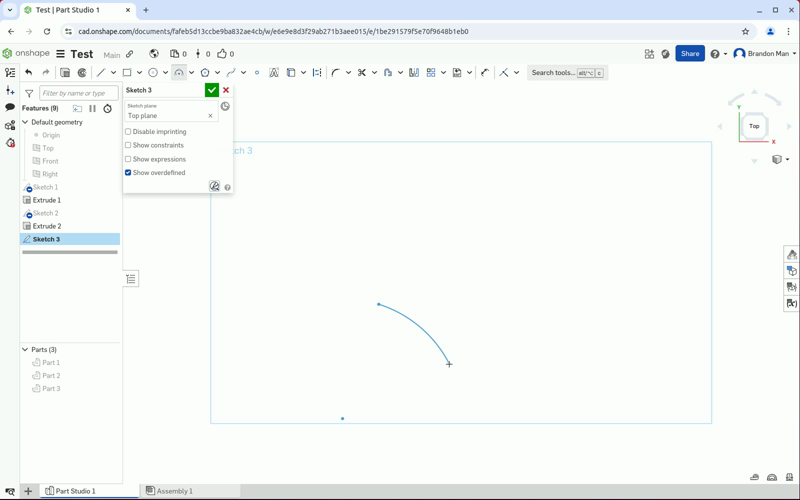
click(449, 363)
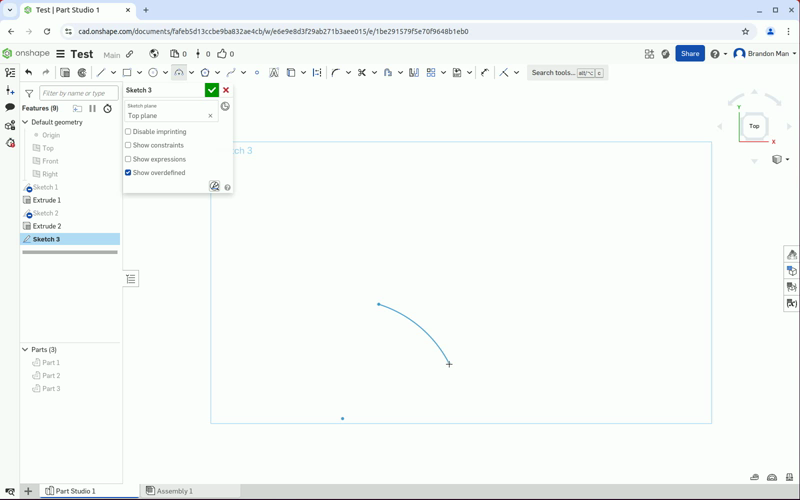
mouse_move(422, 323)
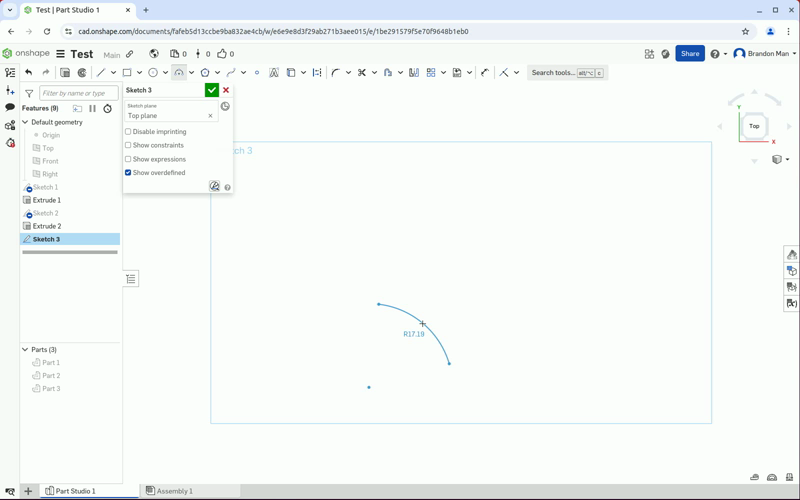
click(422, 323)
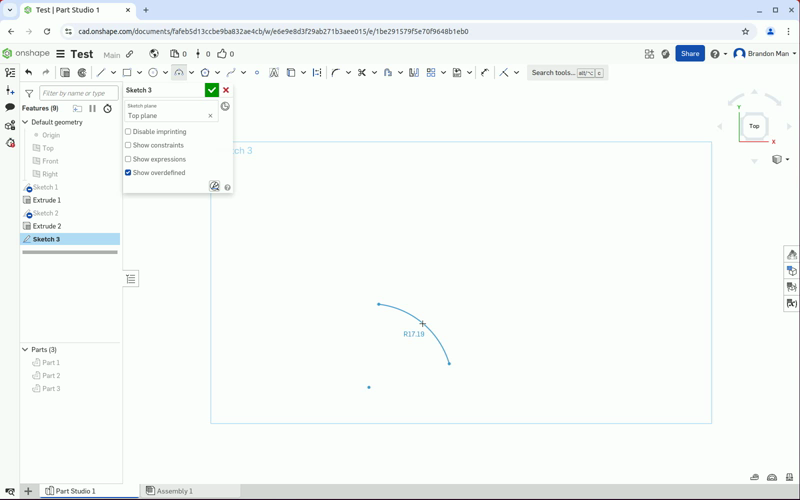
key_up(shift)
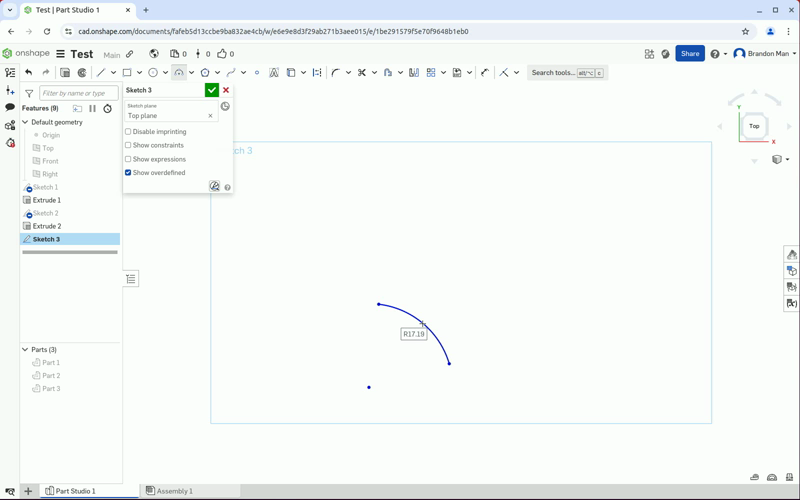
mouse_move(449, 363)
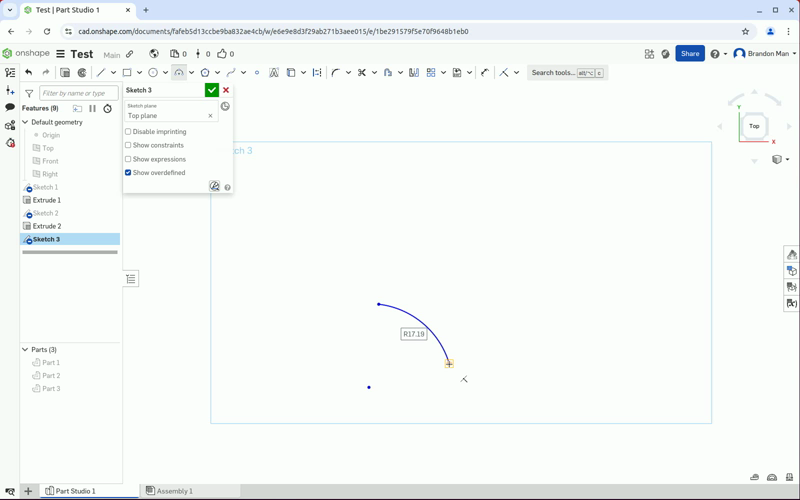
click(449, 363)
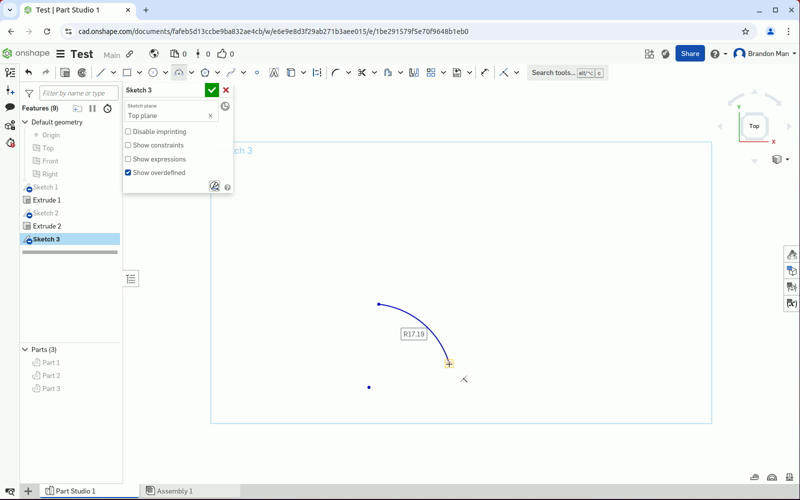
key_down(shift)
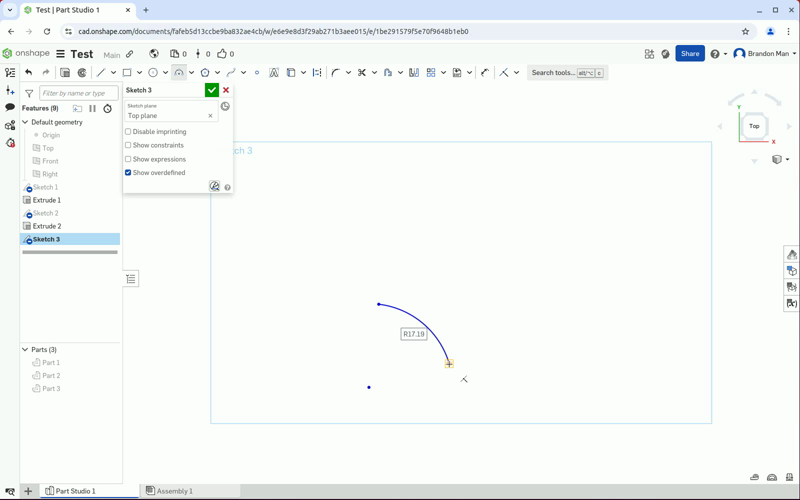
mouse_move(464, 344)
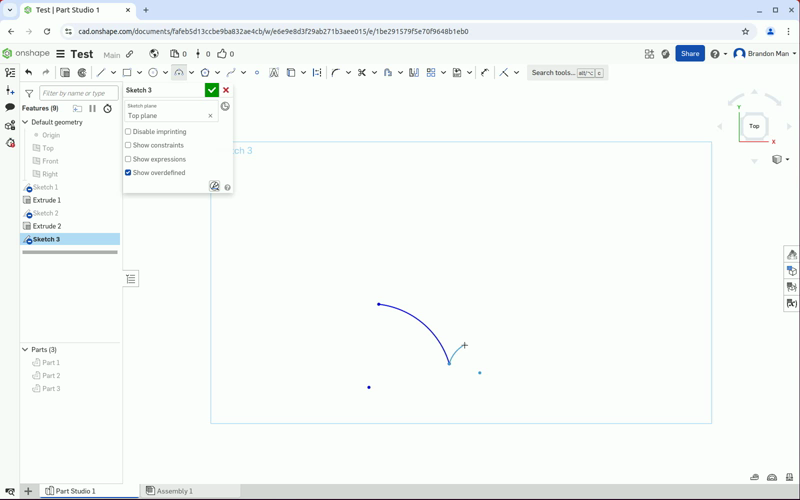
click(464, 344)
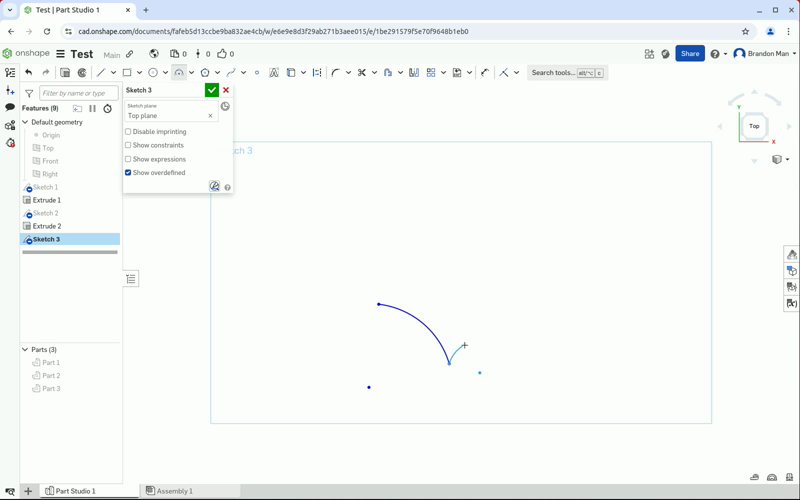
mouse_move(454, 352)
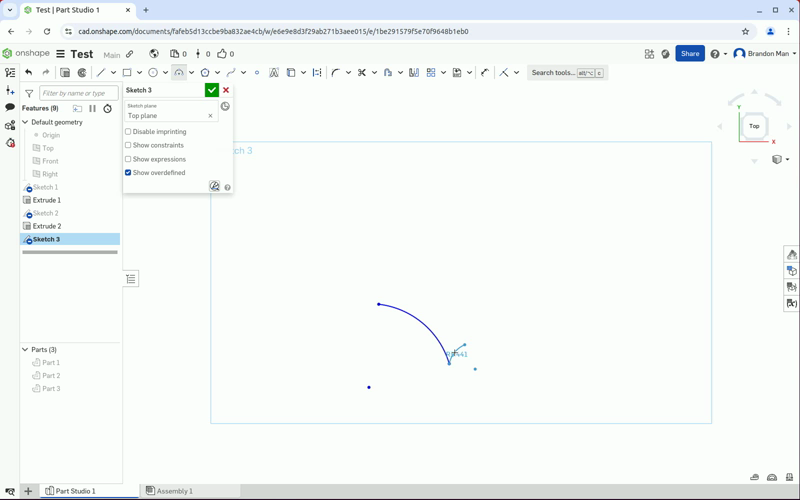
click(454, 352)
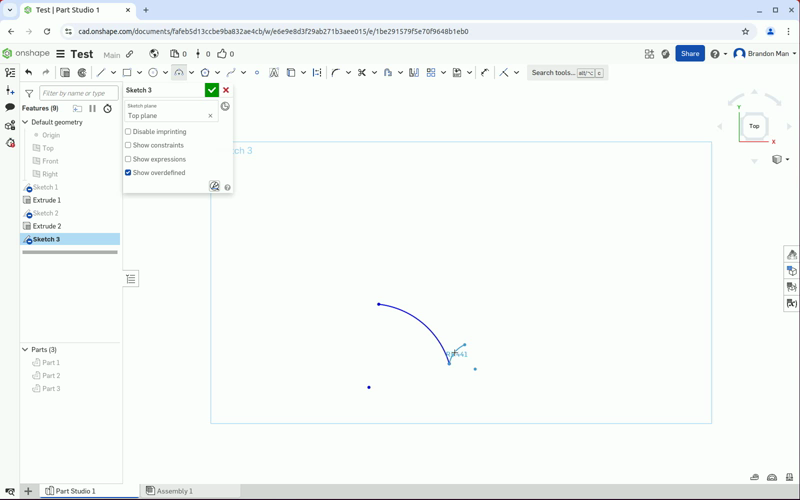
key_up(shift)
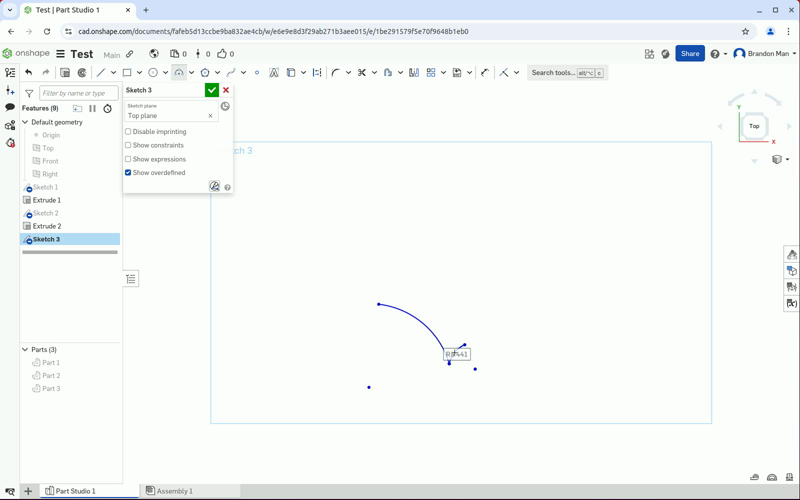
key(esc)
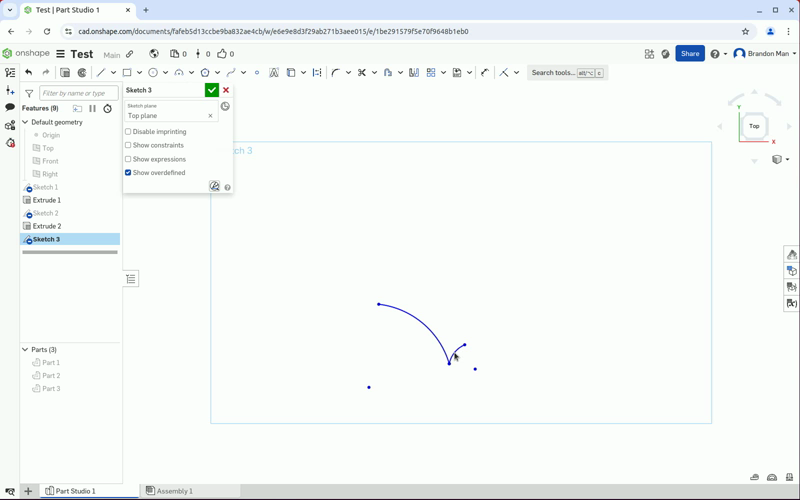
key(l)
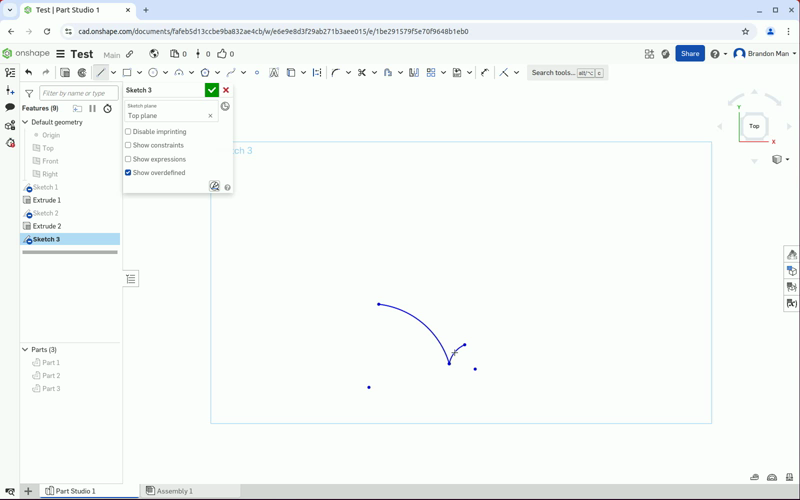
mouse_move(464, 344)
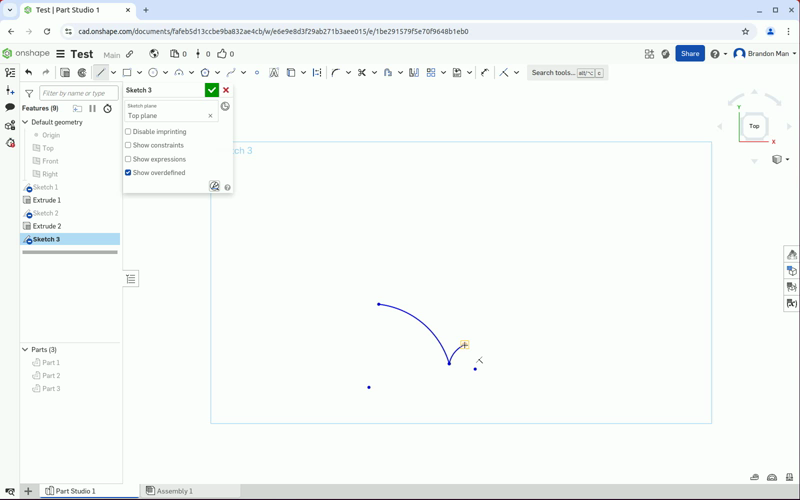
click(464, 344)
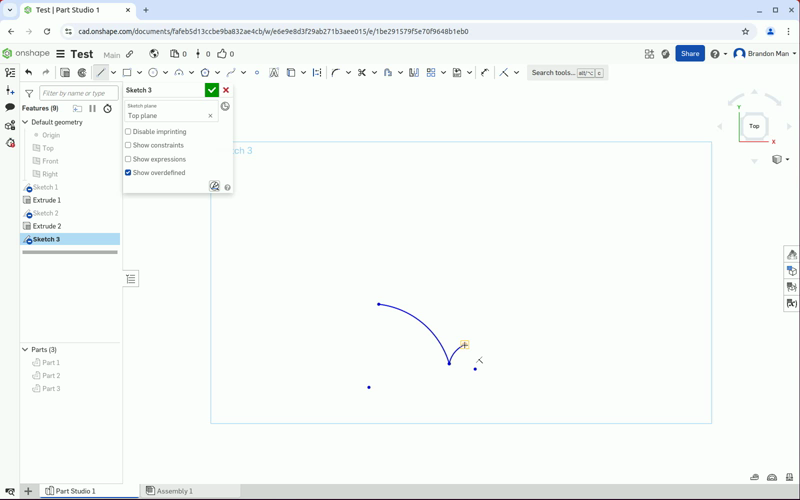
key_down(shift)
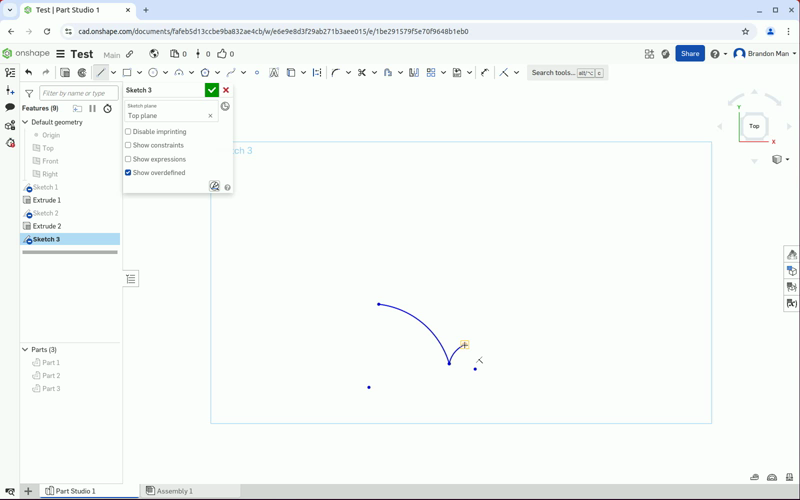
mouse_move(494, 344)
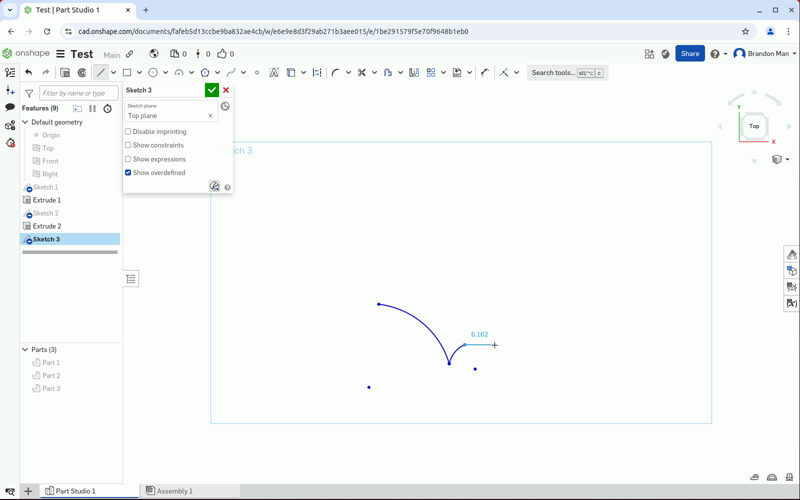
mouse_move(452, 315)
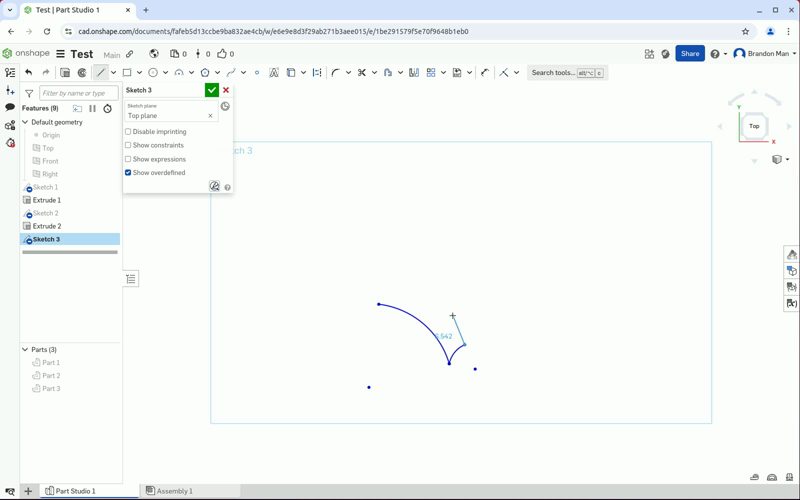
click(452, 315)
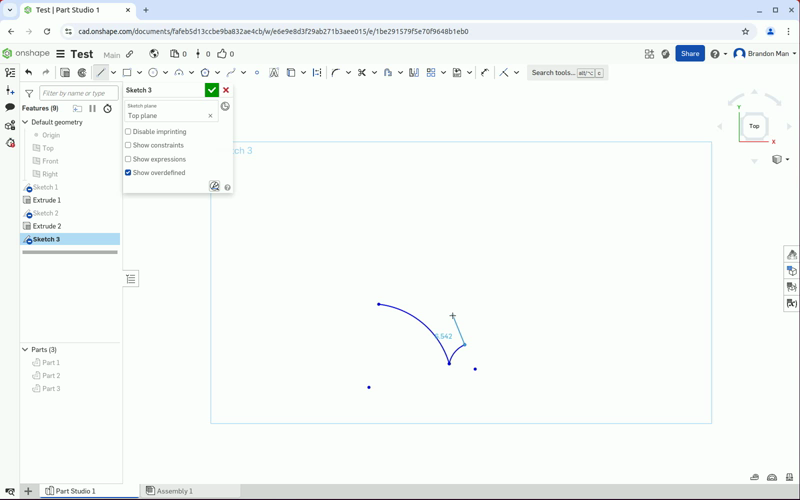
key_up(shift)
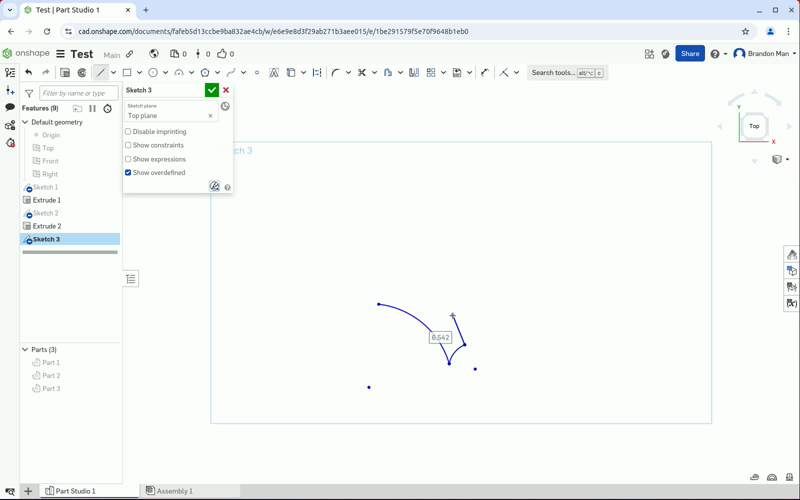
key(esc)
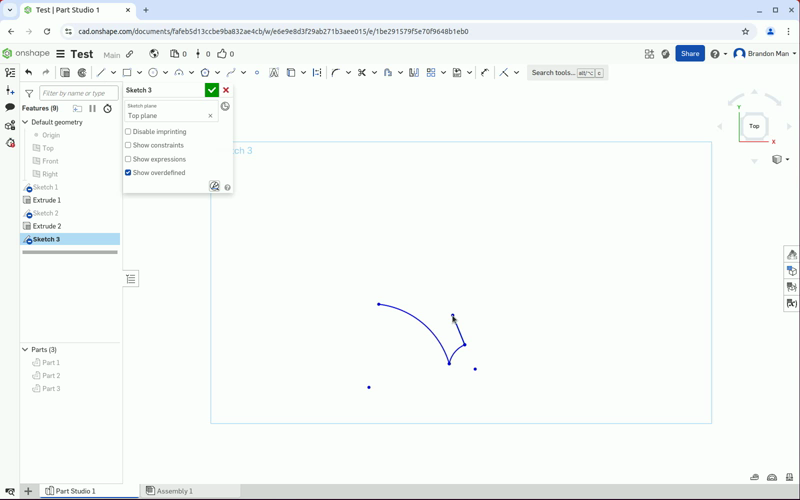
key(a)
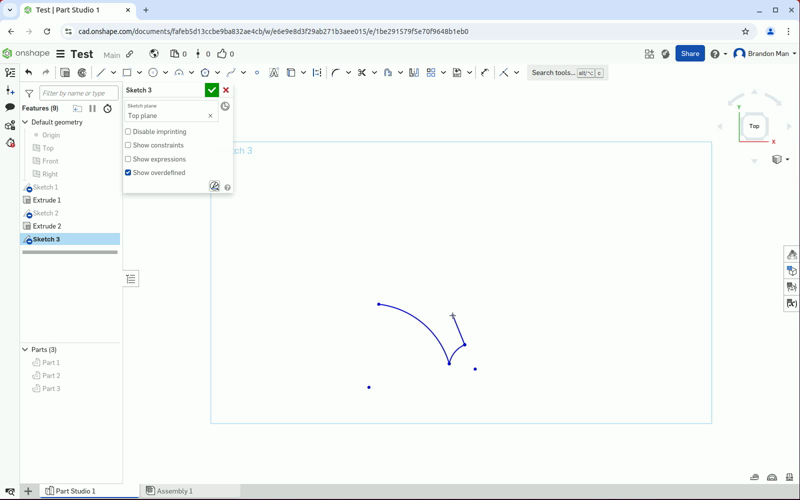
mouse_move(452, 315)
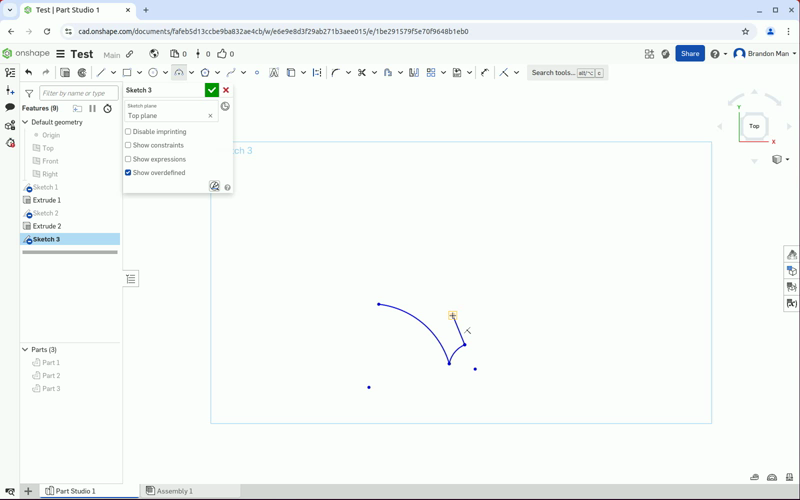
click(452, 315)
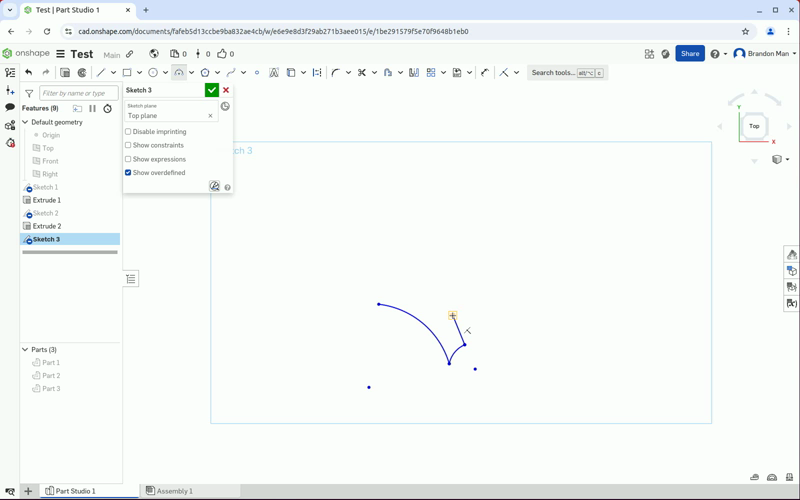
key_down(shift)
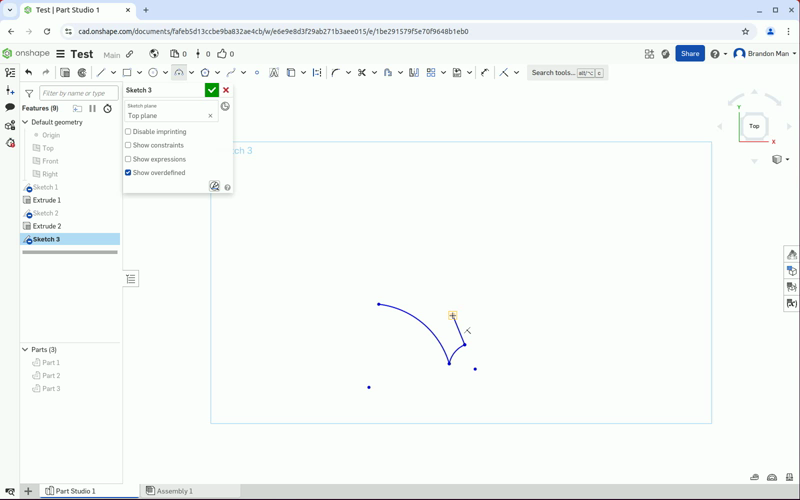
mouse_move(431, 296)
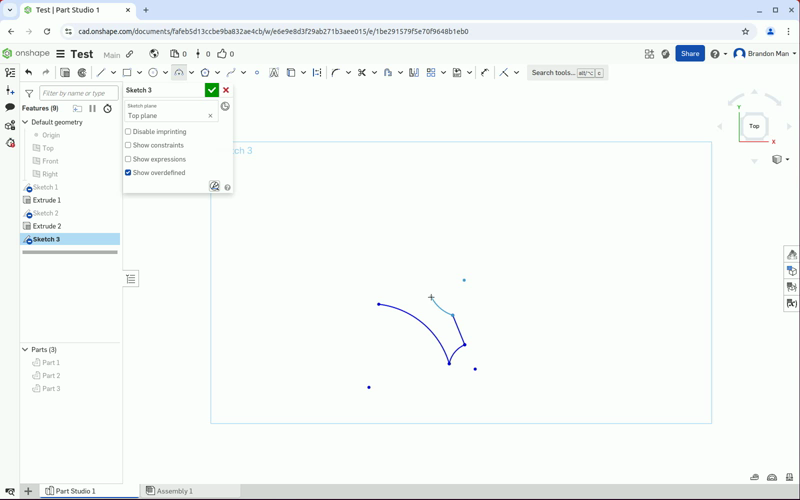
click(431, 296)
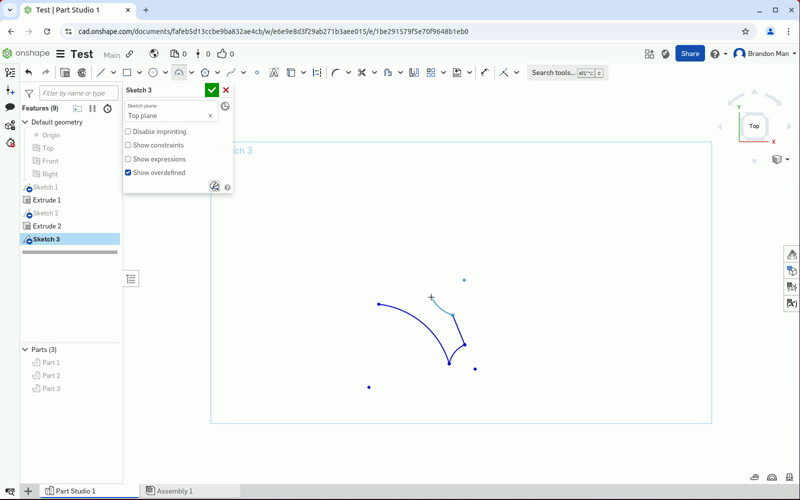
mouse_move(440, 308)
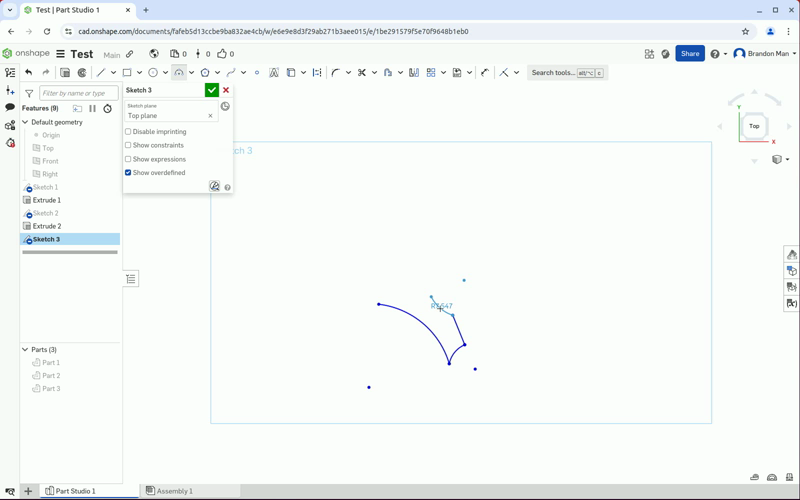
click(440, 308)
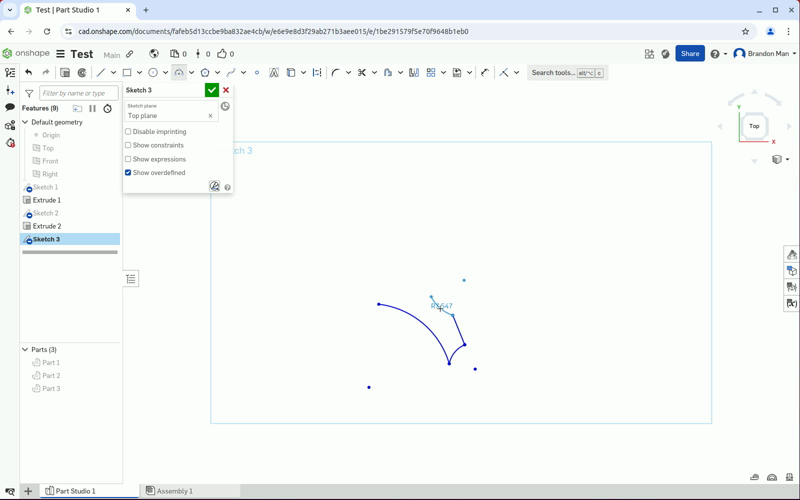
key_up(shift)
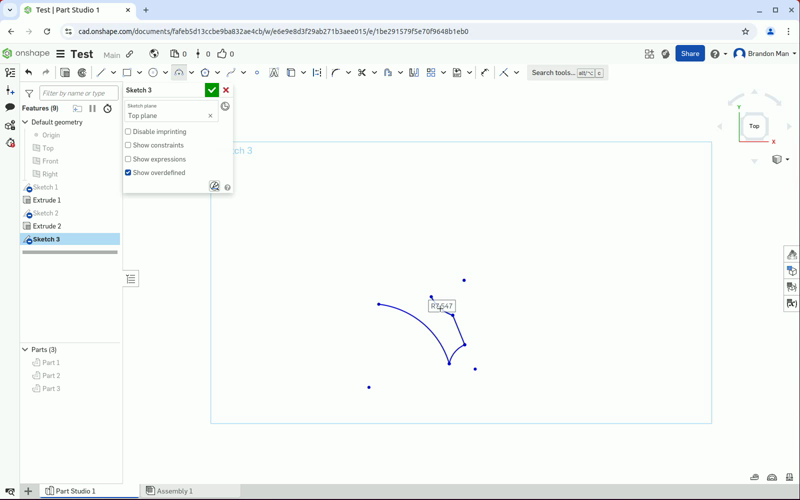
key(esc)
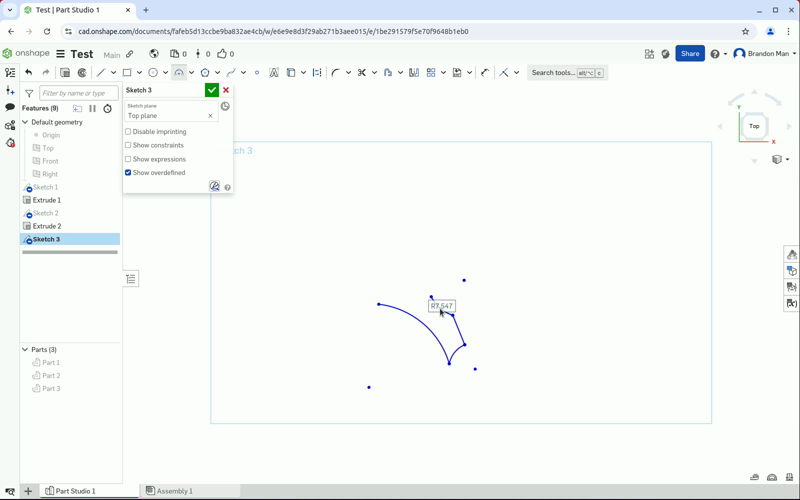
key(l)
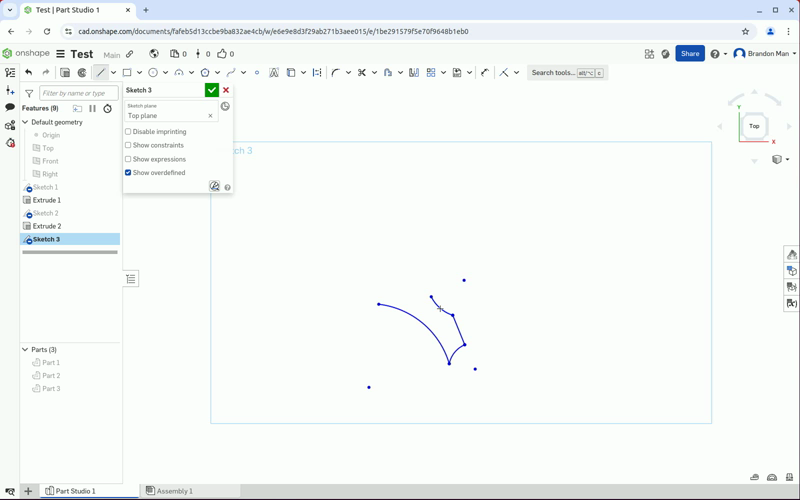
mouse_move(431, 296)
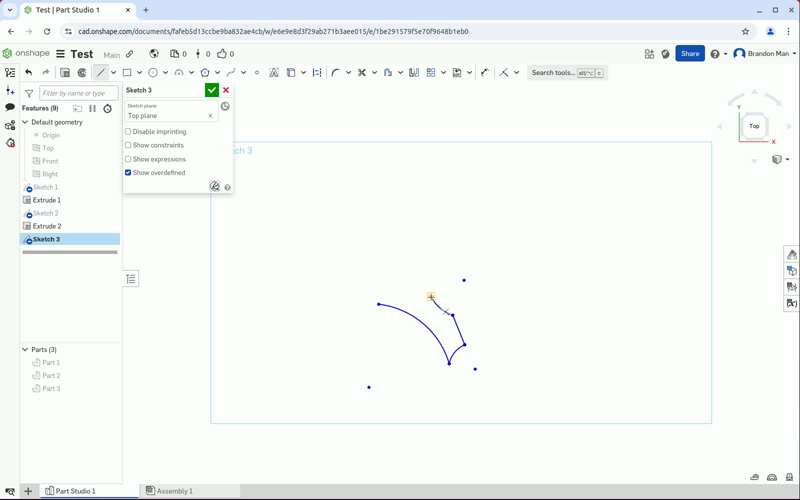
click(431, 296)
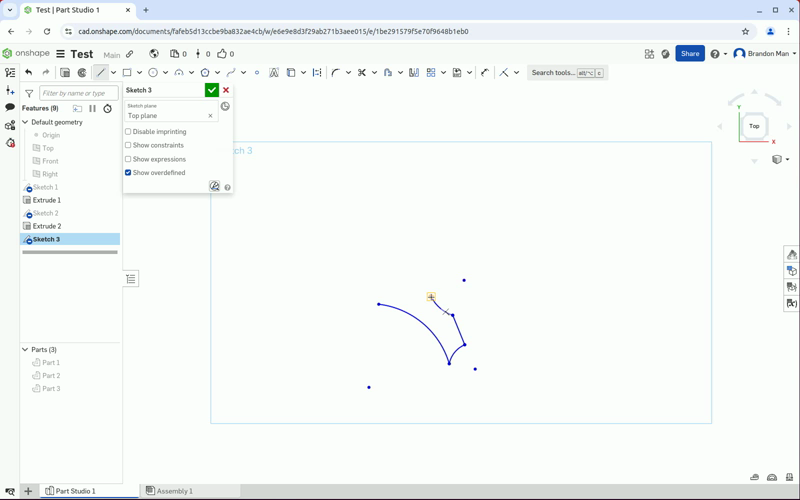
key_down(shift)
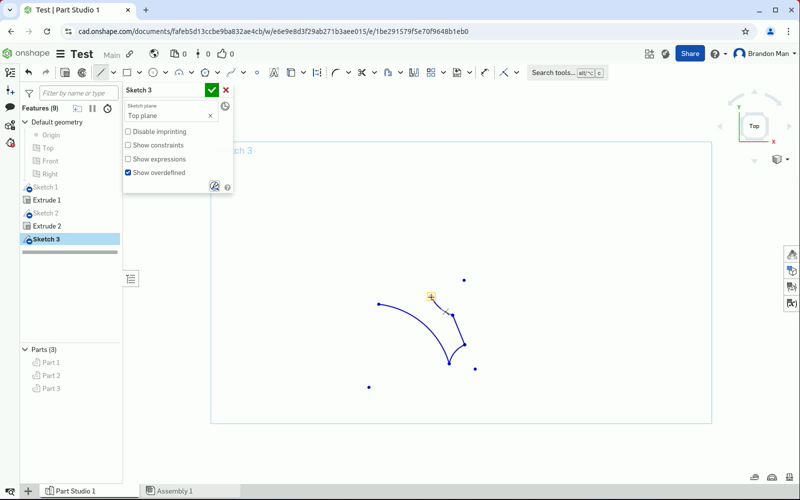
mouse_move(461, 296)
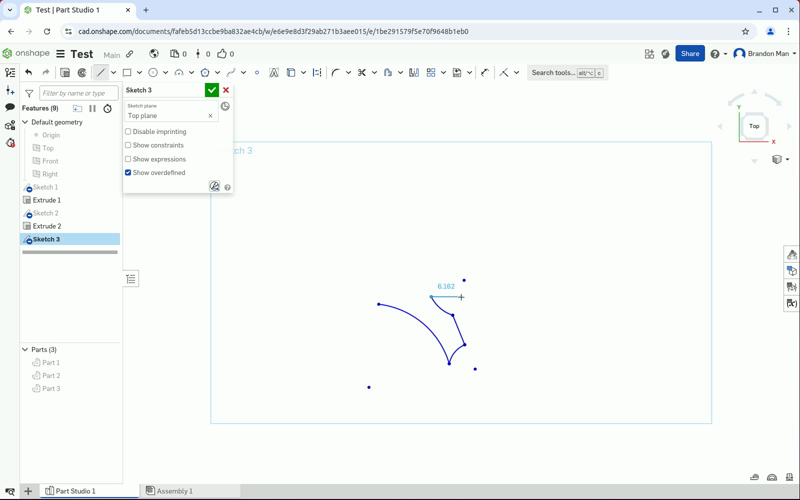
mouse_move(395, 289)
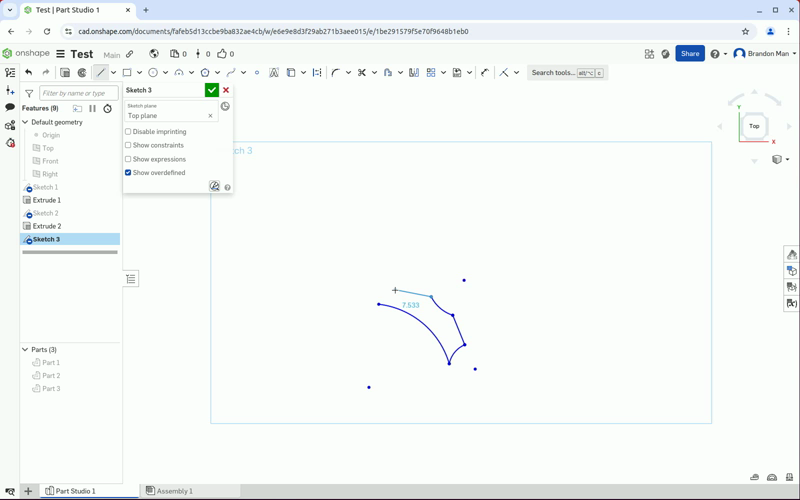
click(395, 289)
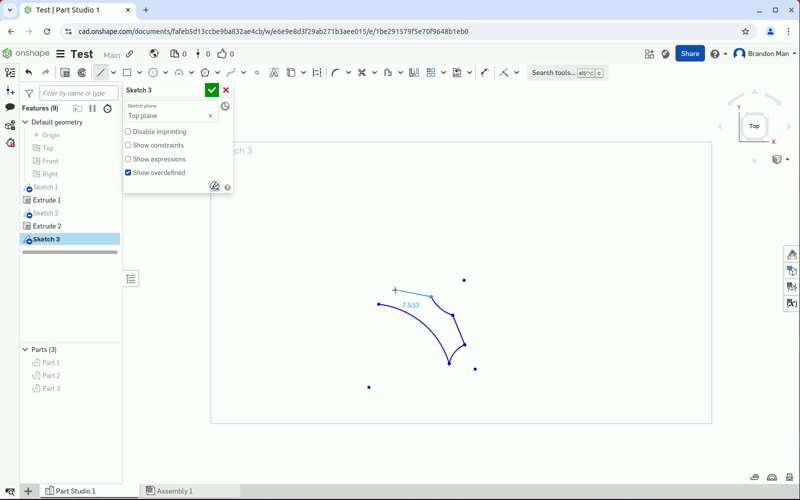
key_up(shift)
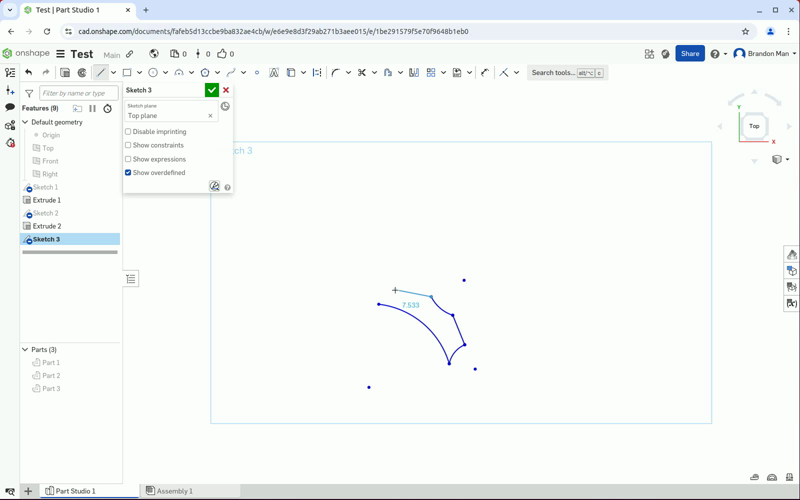
key(esc)
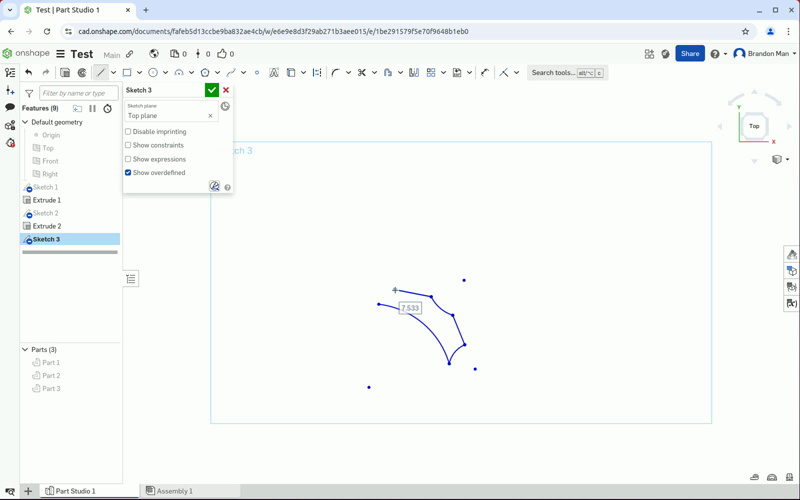
key(a)
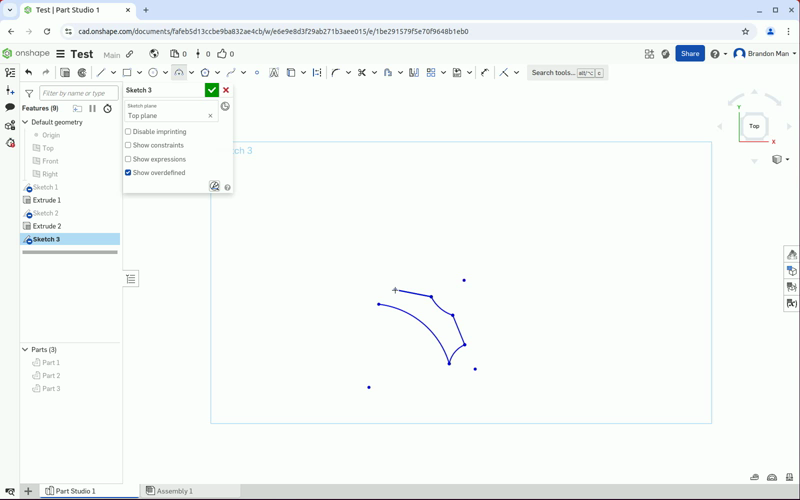
mouse_move(395, 289)
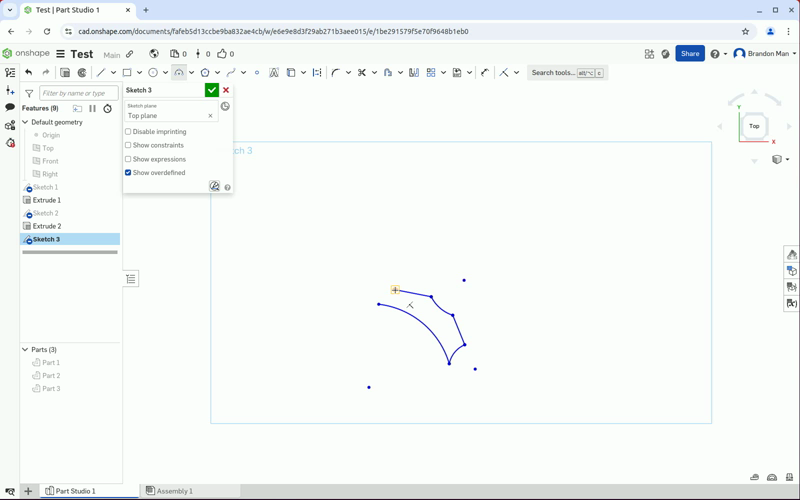
click(395, 289)
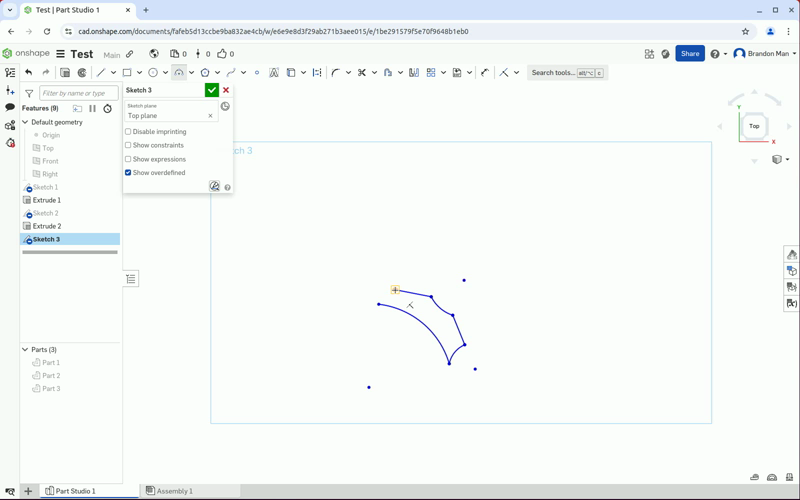
mouse_move(378, 304)
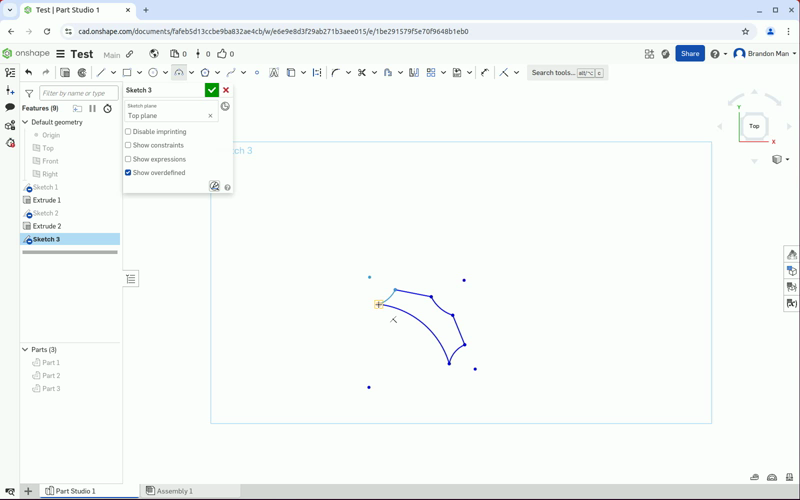
click(378, 304)
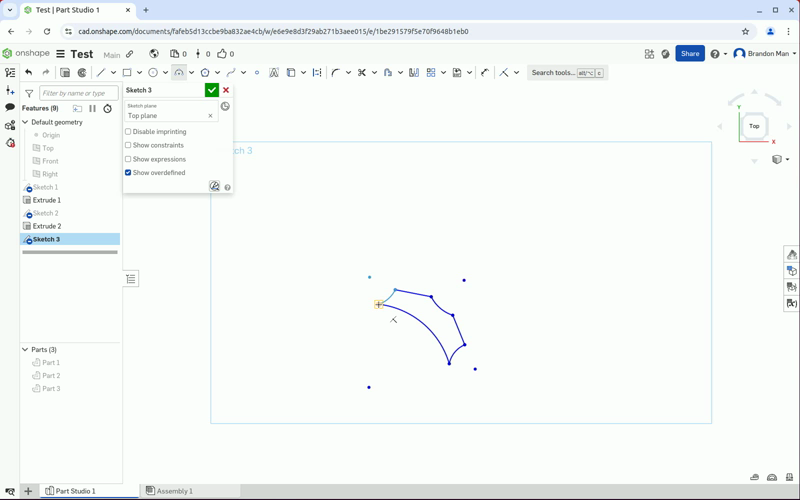
key_down(shift)
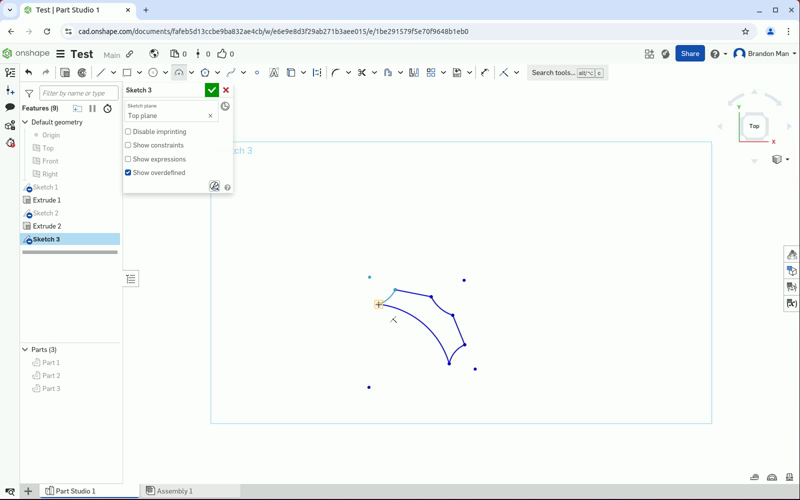
mouse_move(388, 299)
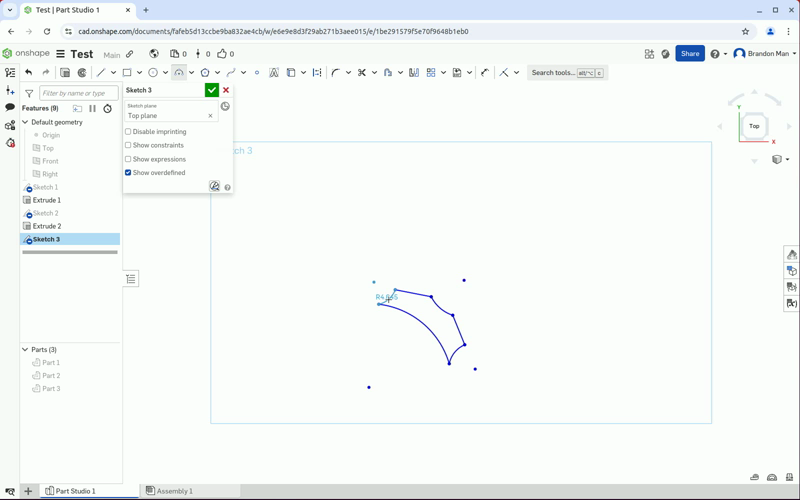
click(388, 299)
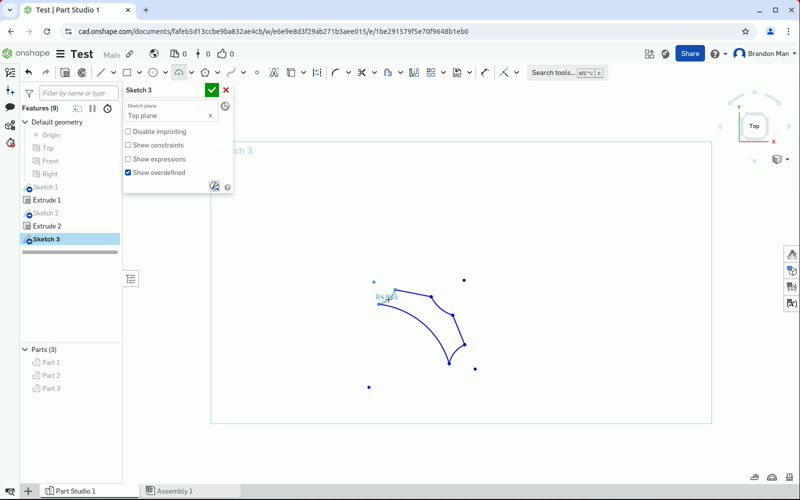
key_up(shift)
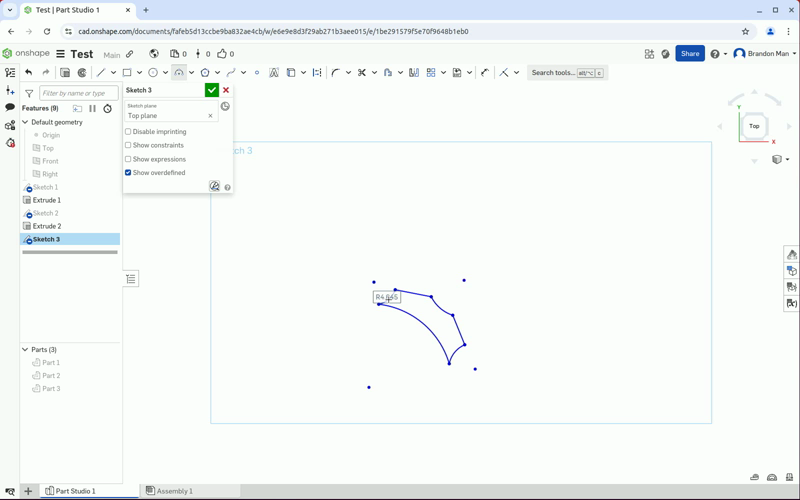
key(esc)
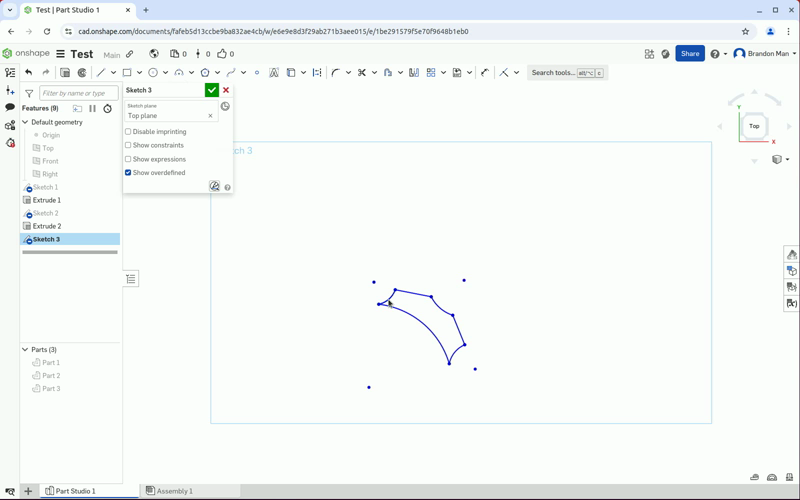
mouse_move(460, 341)
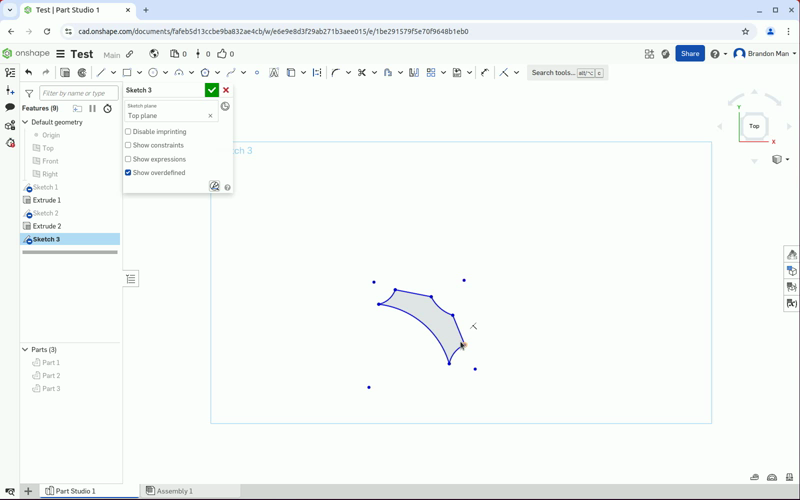
scroll(6)
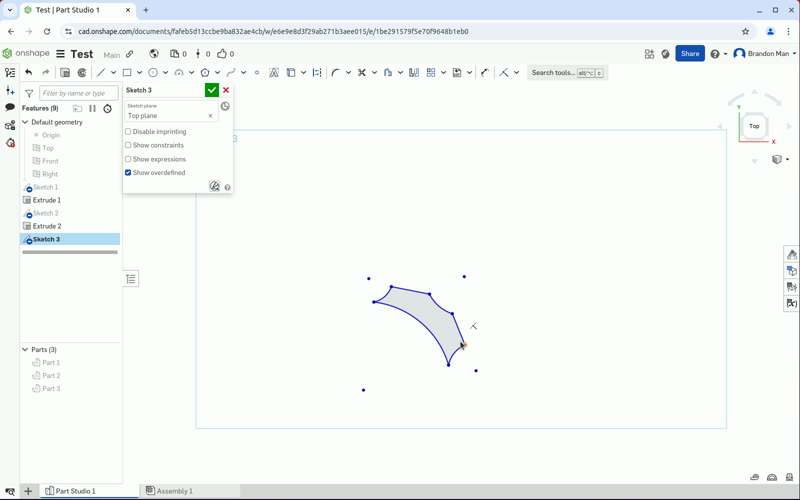
scroll(6)
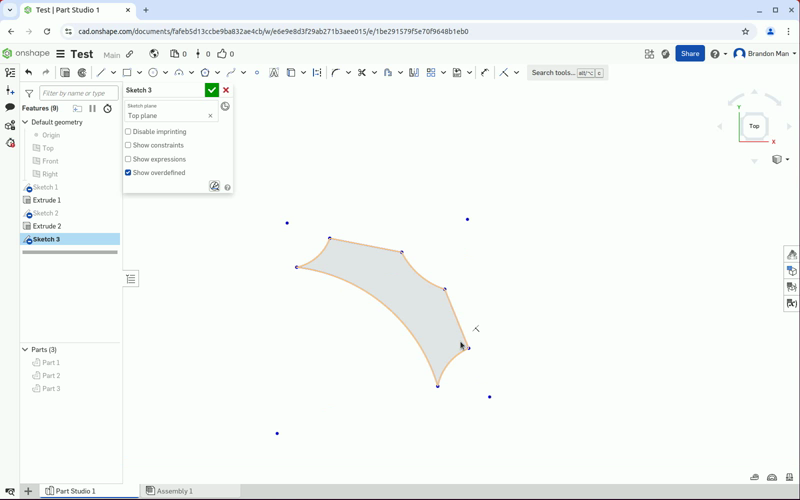
scroll(6)
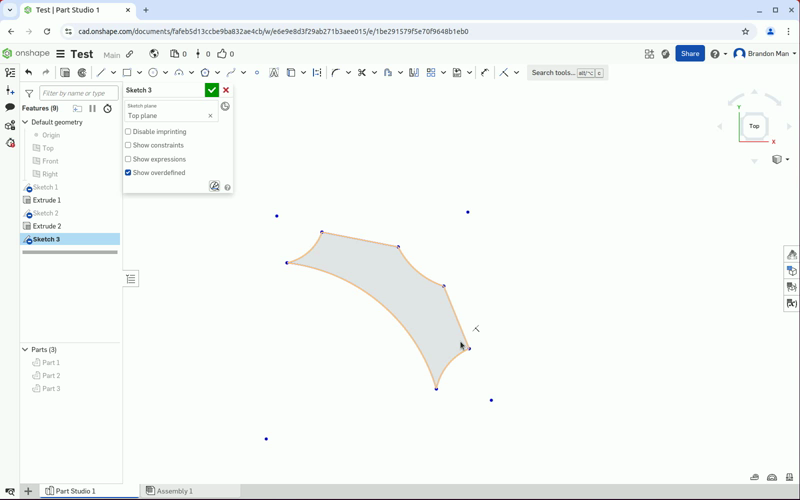
scroll(6)
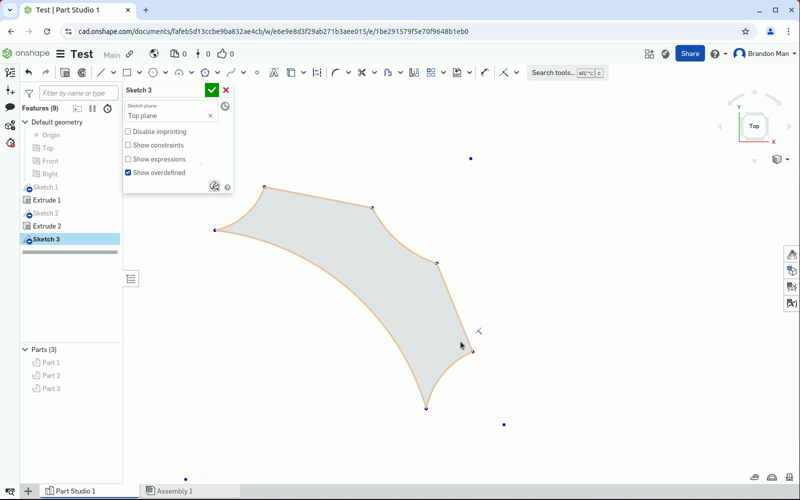
scroll(6)
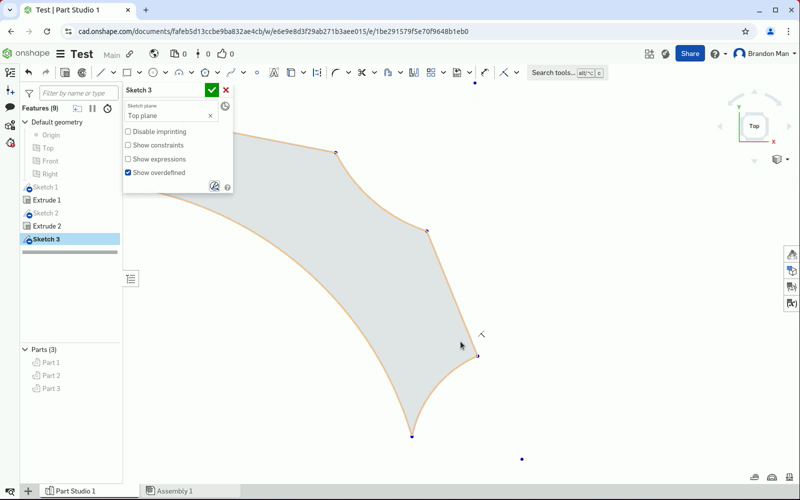
scroll(6)
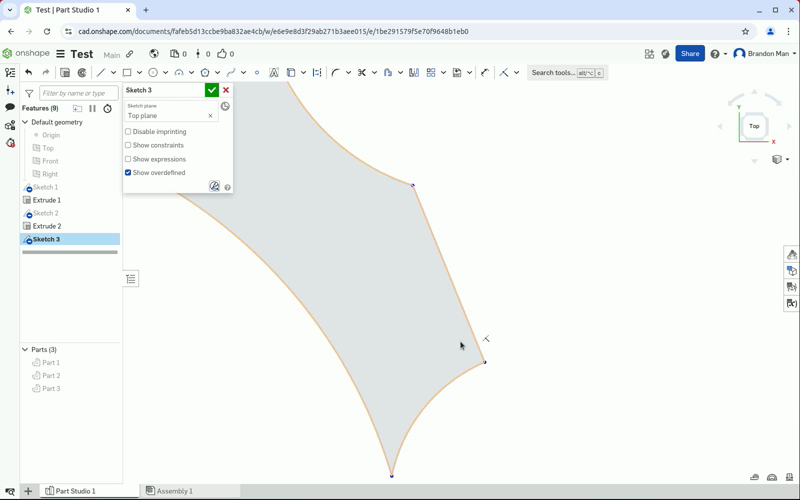
scroll(6)
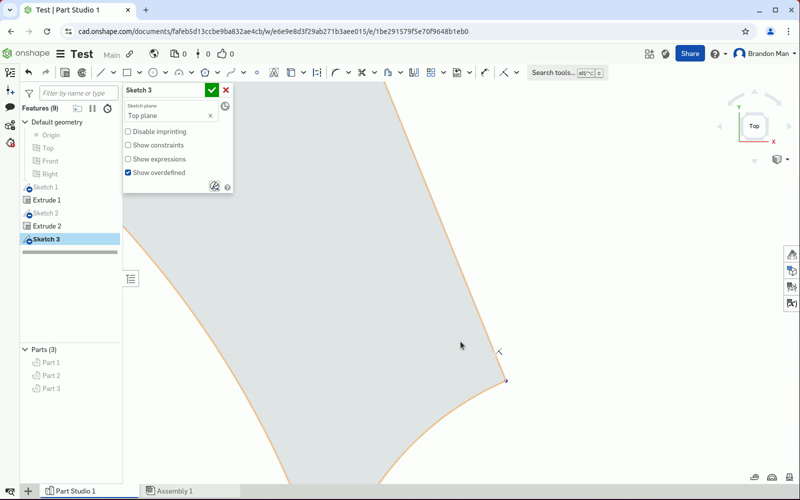
click(460, 341)
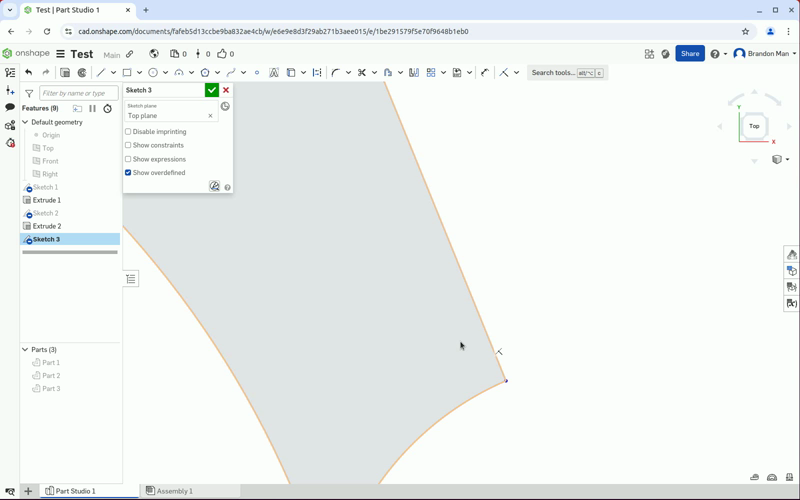
scroll(-6)
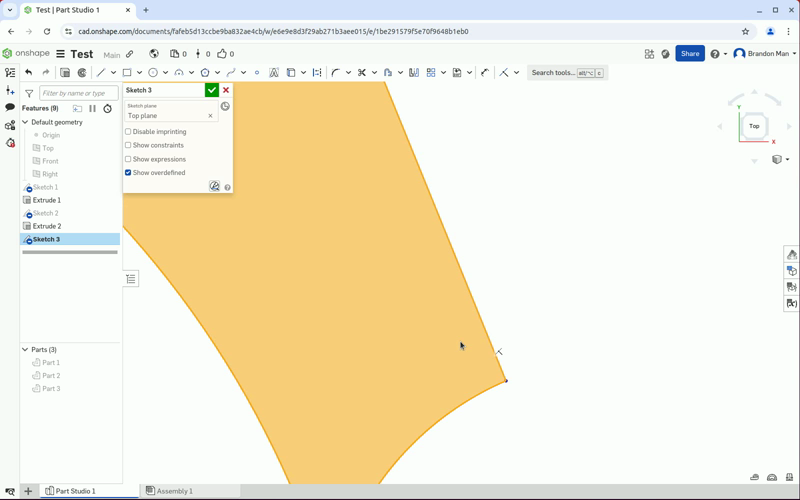
scroll(-6)
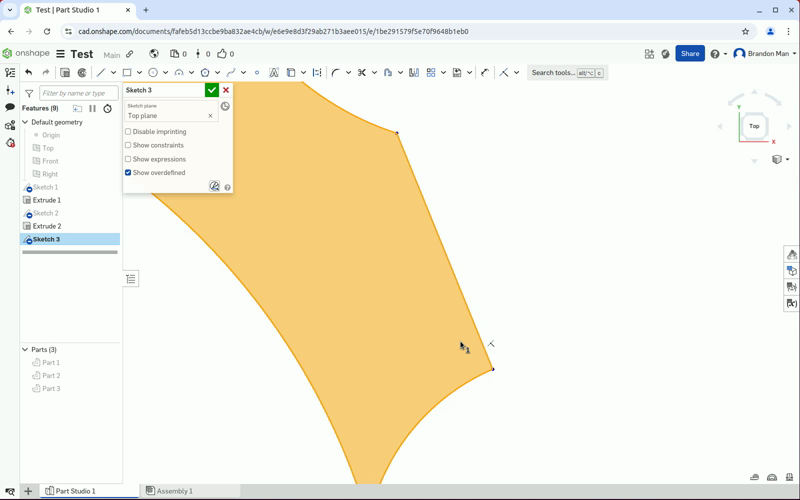
scroll(-6)
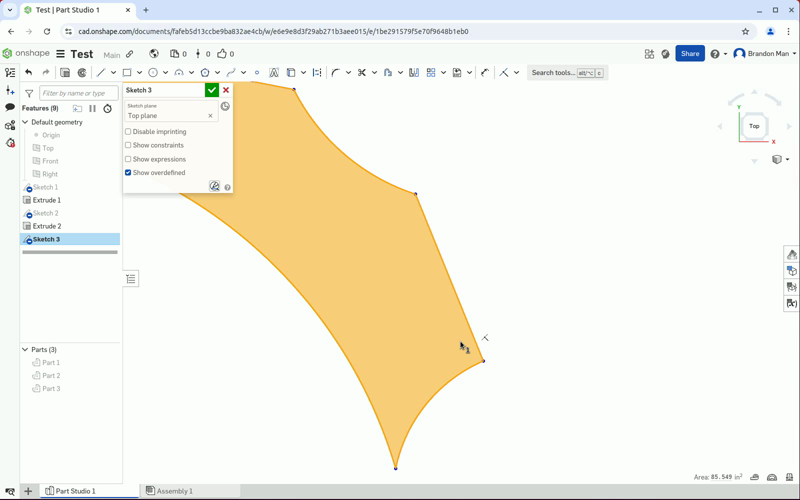
scroll(-6)
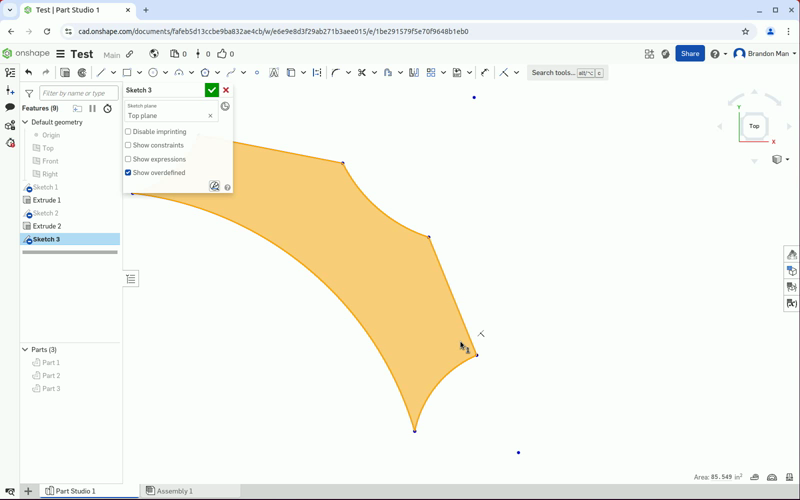
scroll(-6)
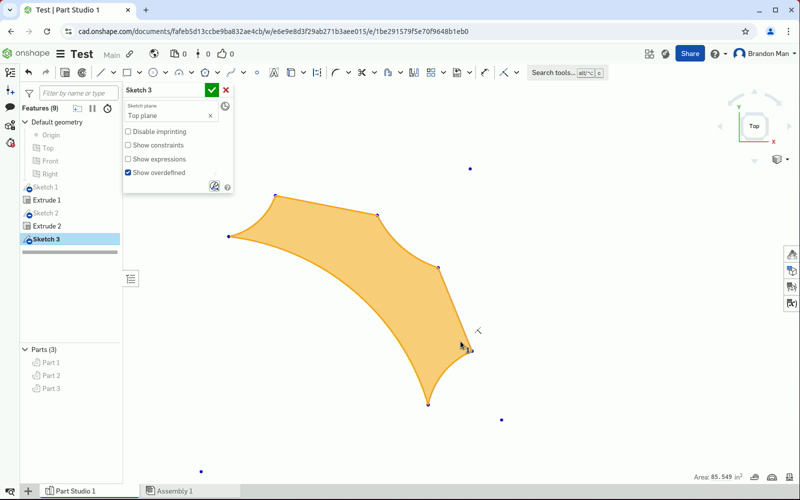
scroll(-6)
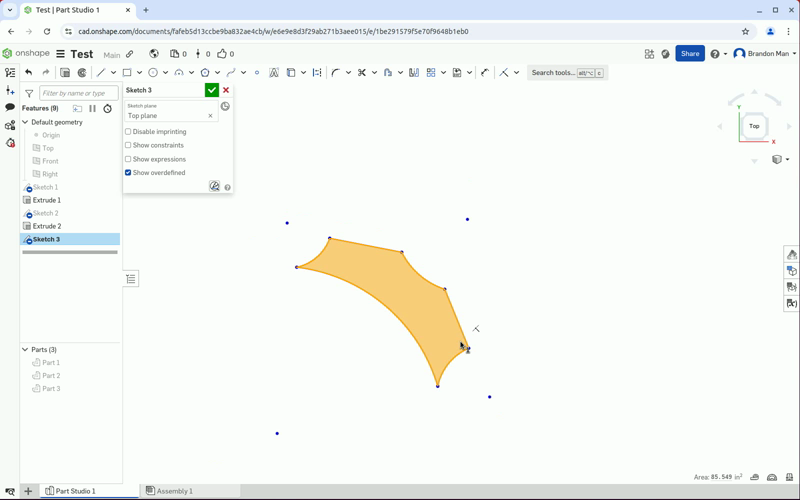
scroll(-6)
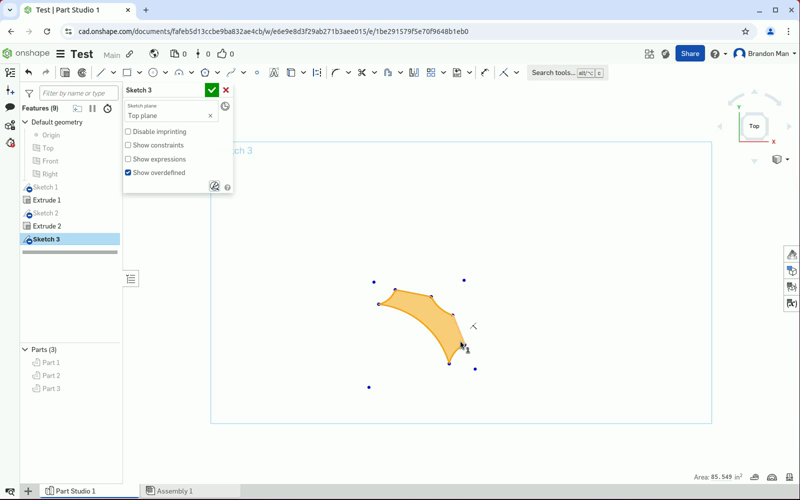
mouse_move(73, 352)
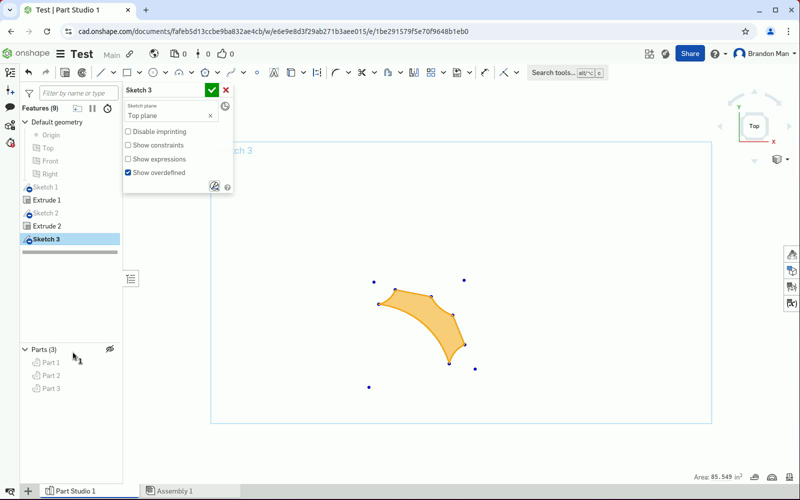
key(shift+y)
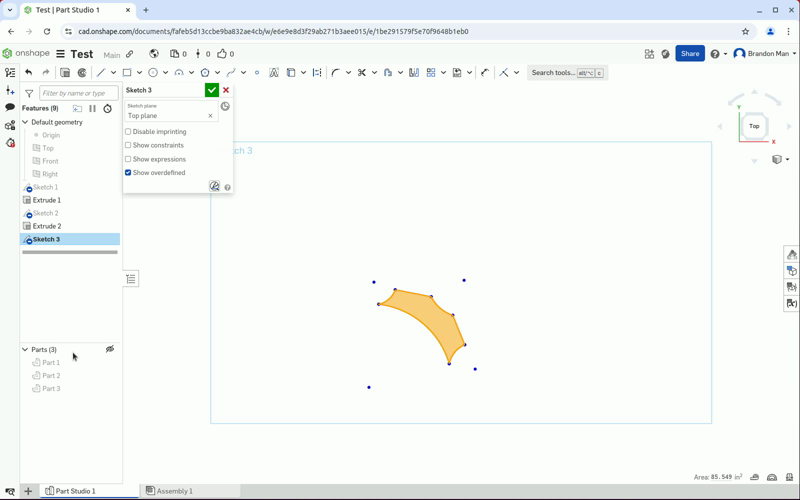
key(shift+e)
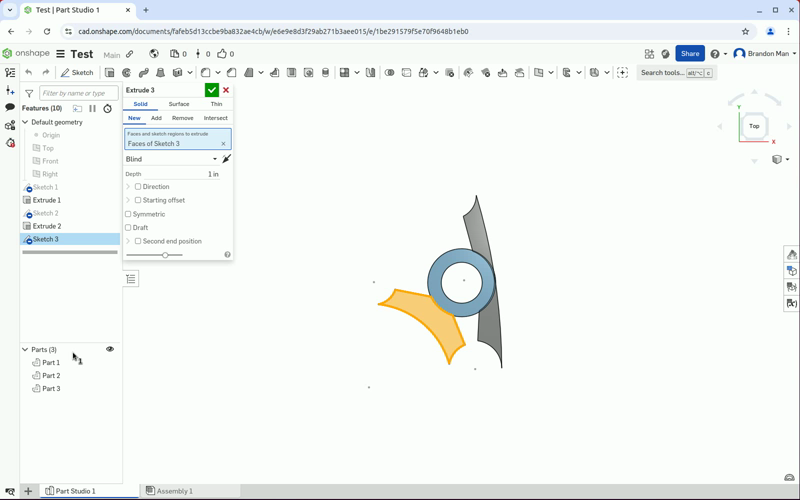
mouse_move(143, 106)
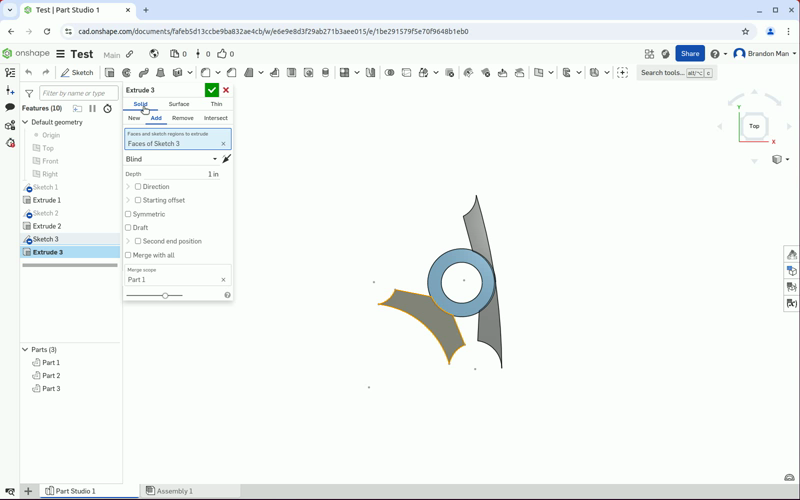
click(143, 106)
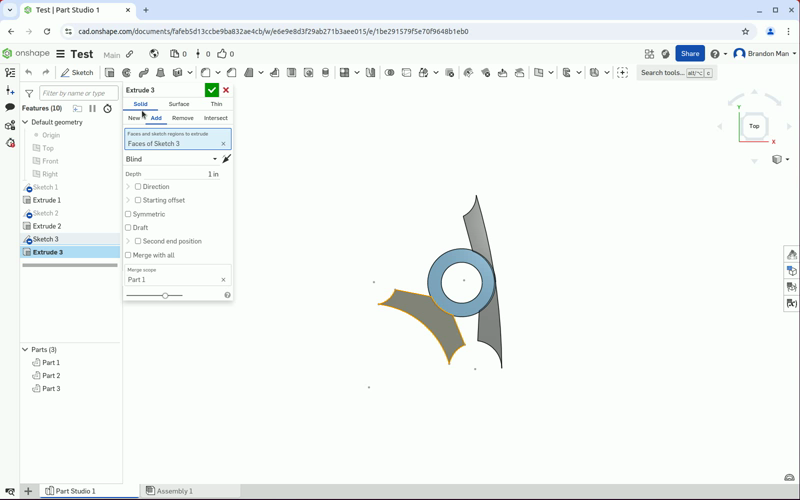
mouse_move(137, 120)
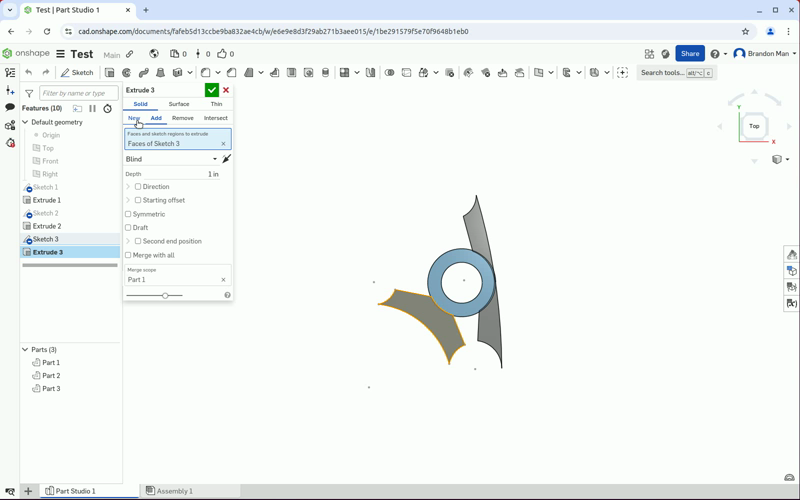
click(137, 120)
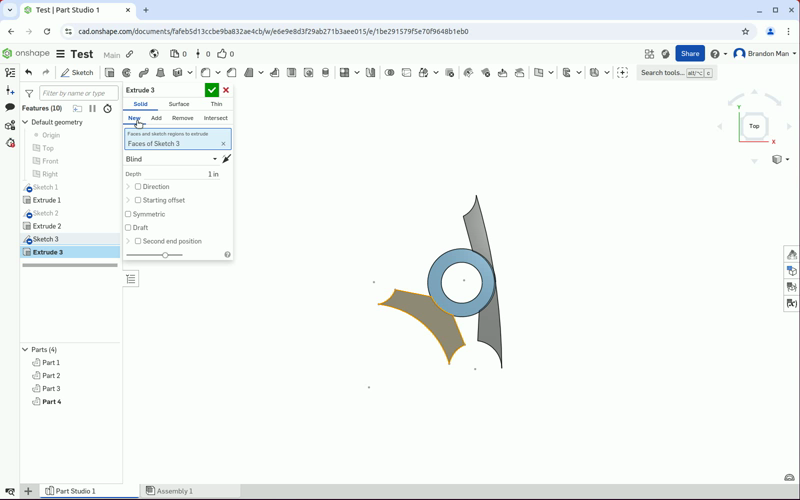
key(tab, 4)
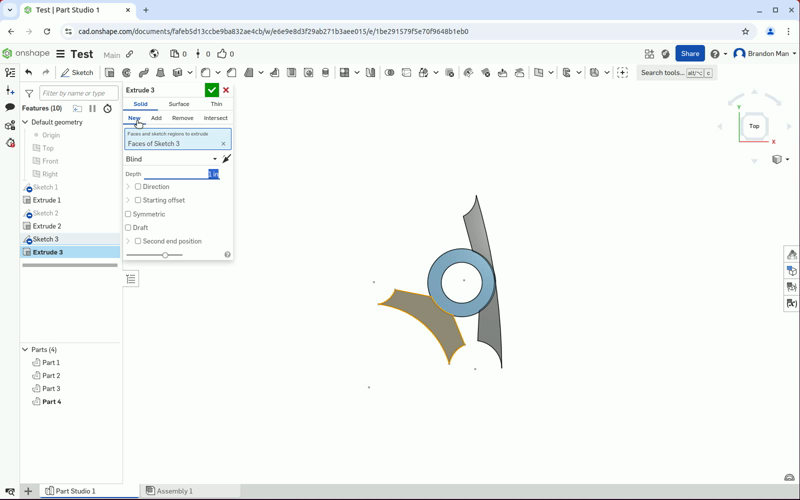
text(-2.648)
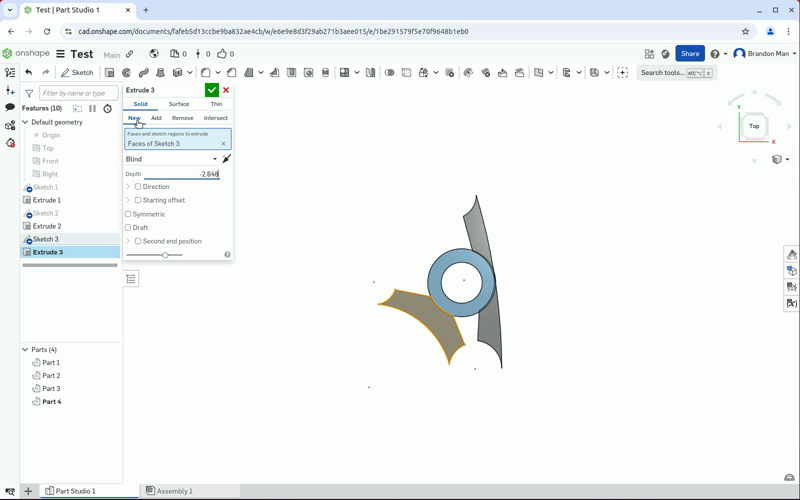
key(enter)
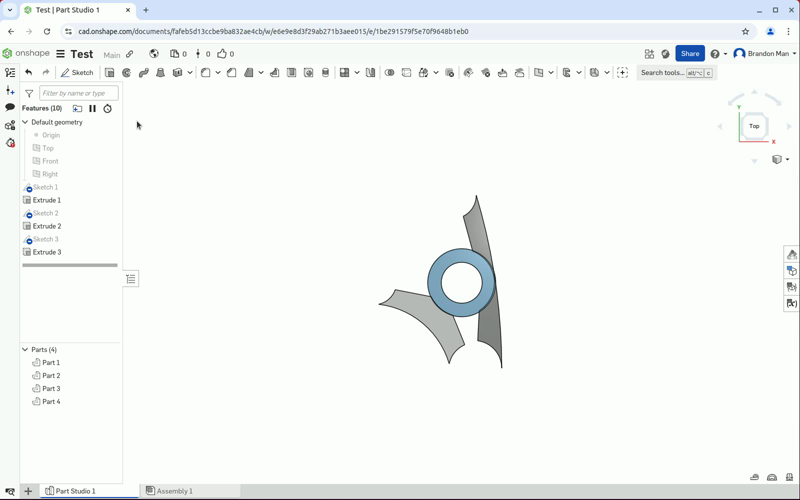
key(shift+h)
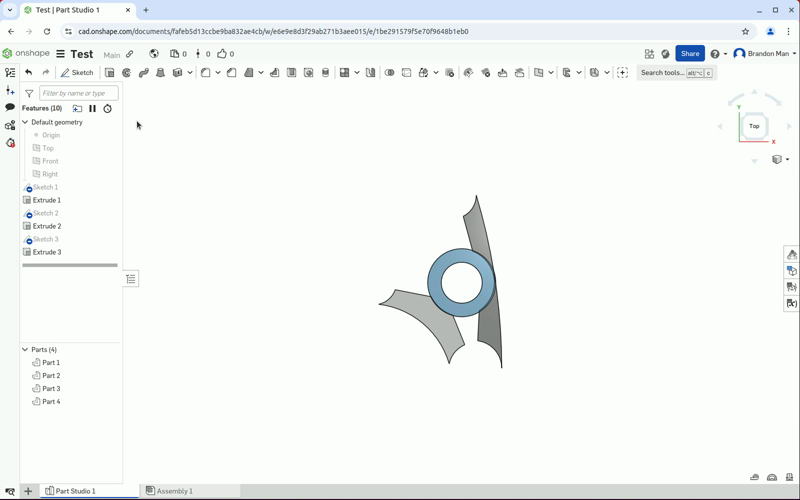
key(shift+h)
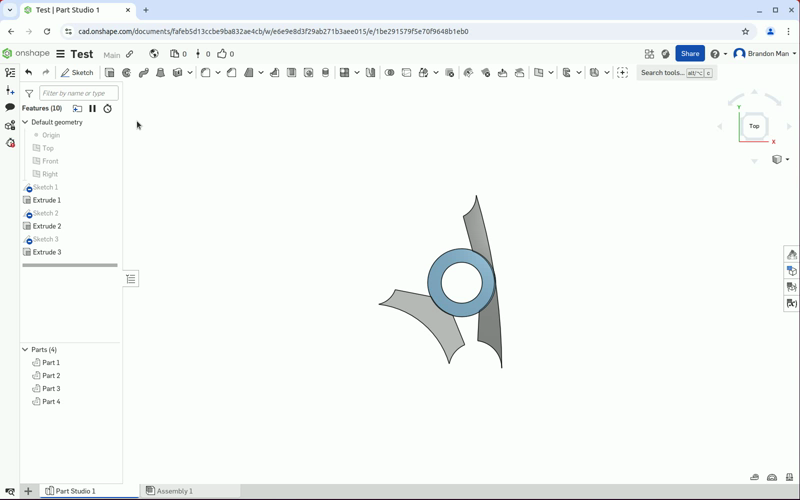
mouse_move(73, 189)
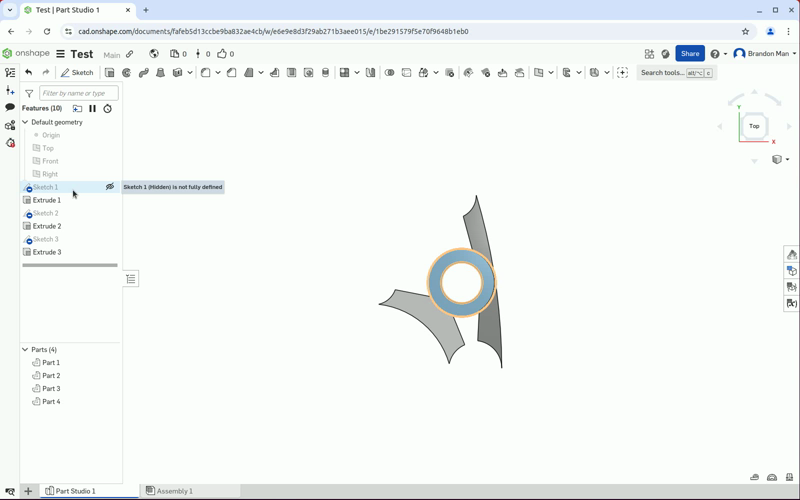
click(73, 189)
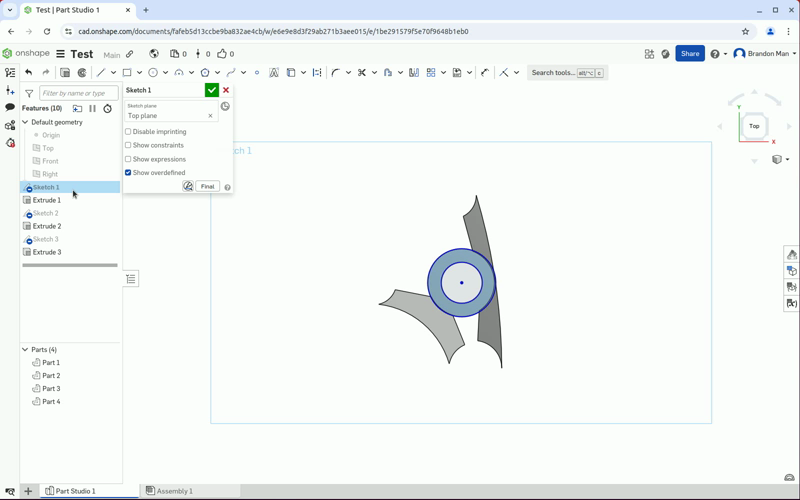
mouse_move(229, 92)
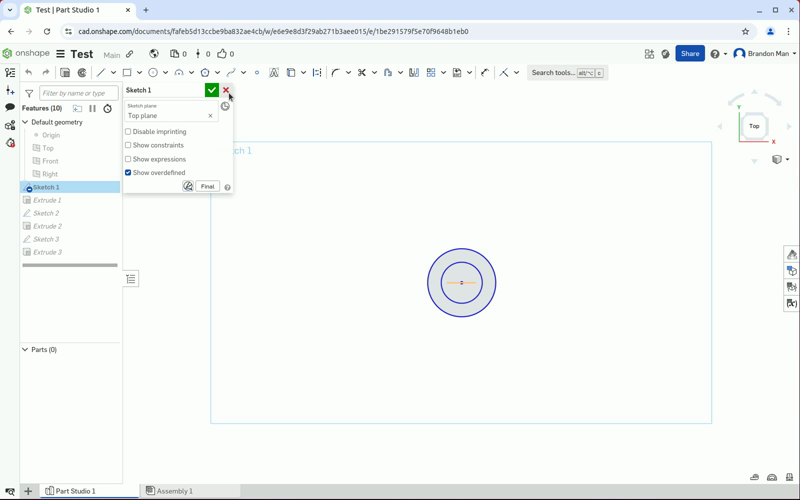
click(229, 92)
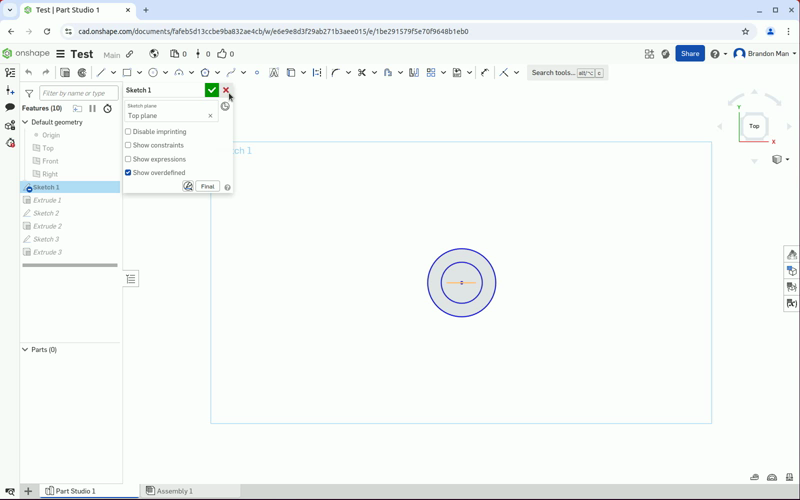
key(shift+s)
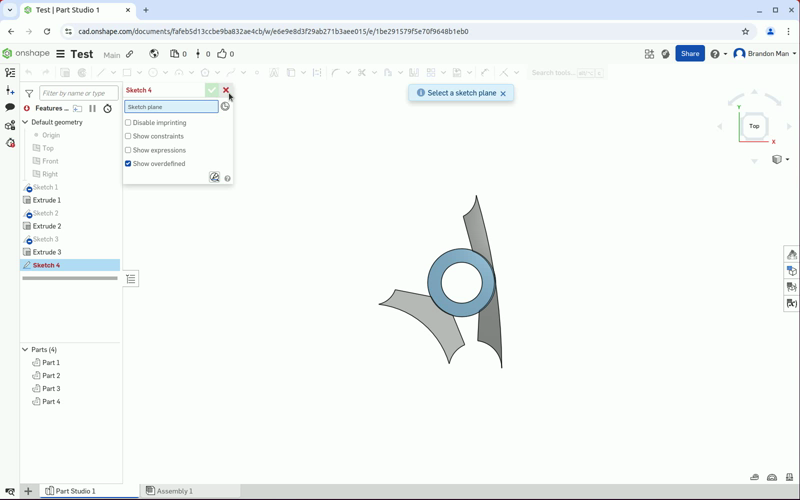
mouse_move(73, 150)
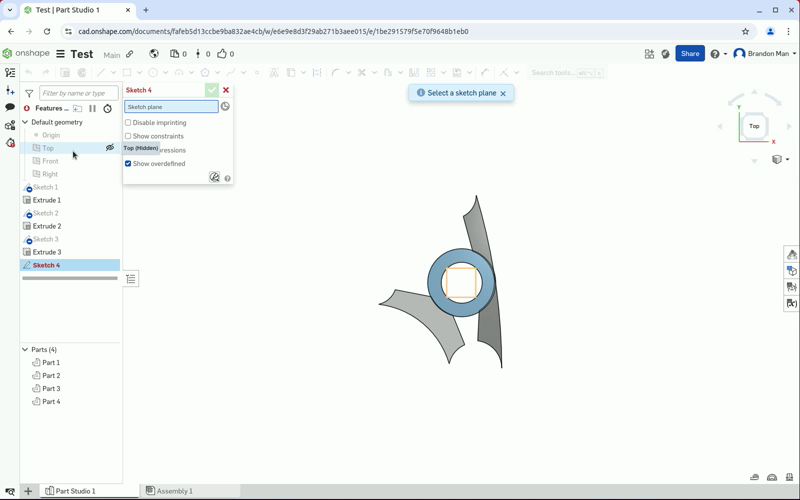
click(73, 150)
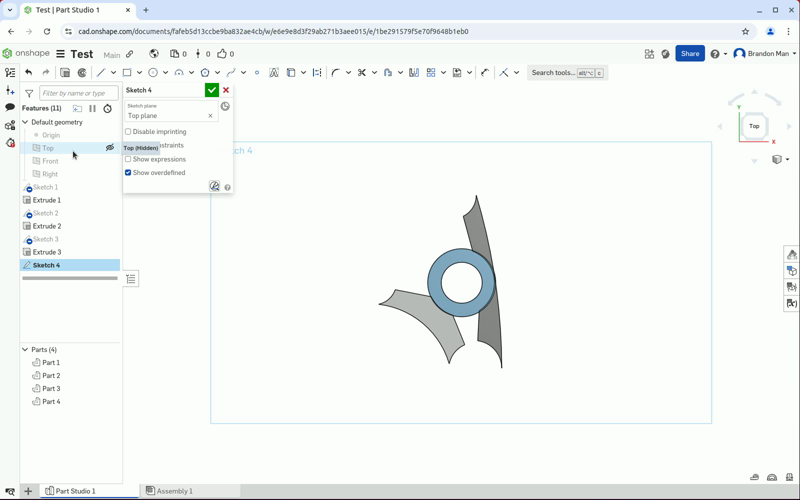
mouse_move(73, 352)
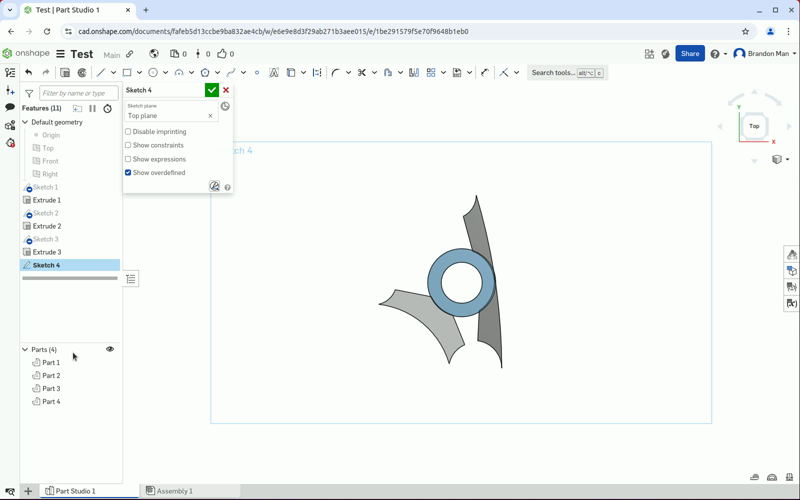
key(y)
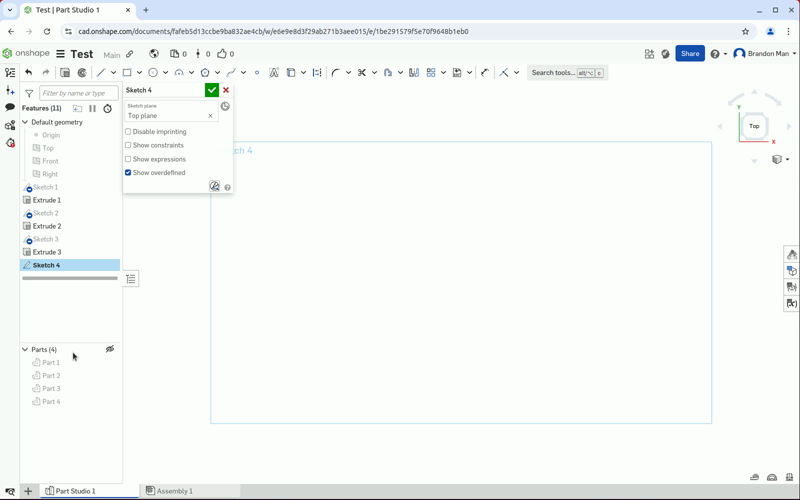
key(c)
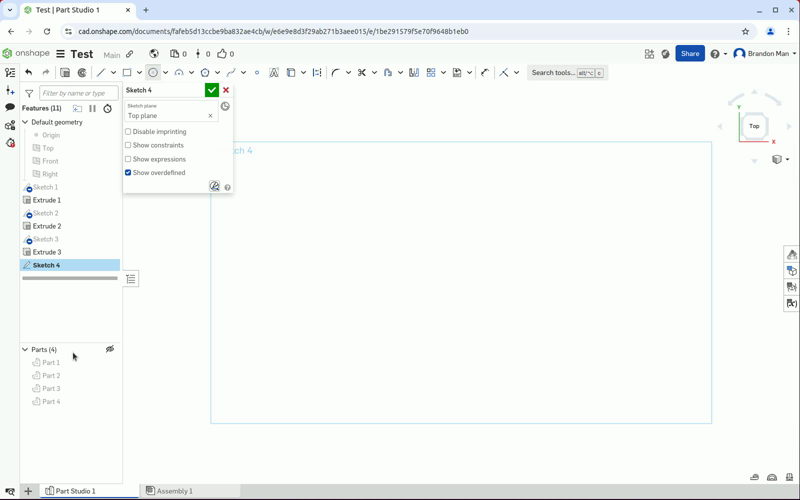
key_down(shift)
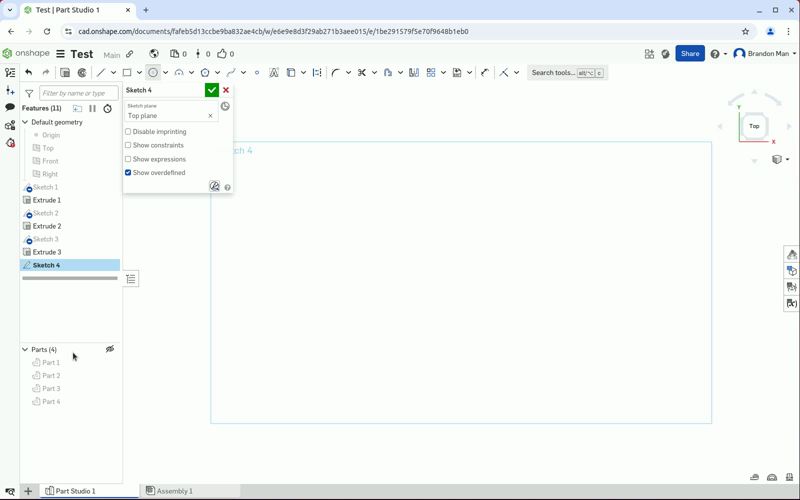
mouse_move(461, 282)
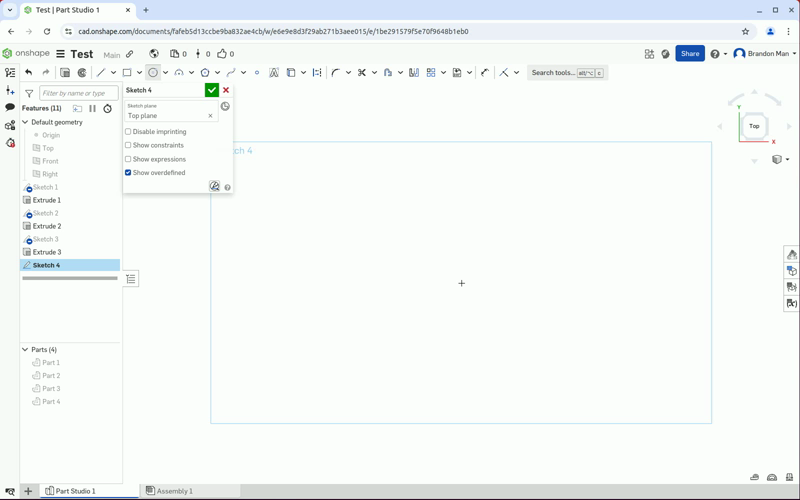
click(461, 282)
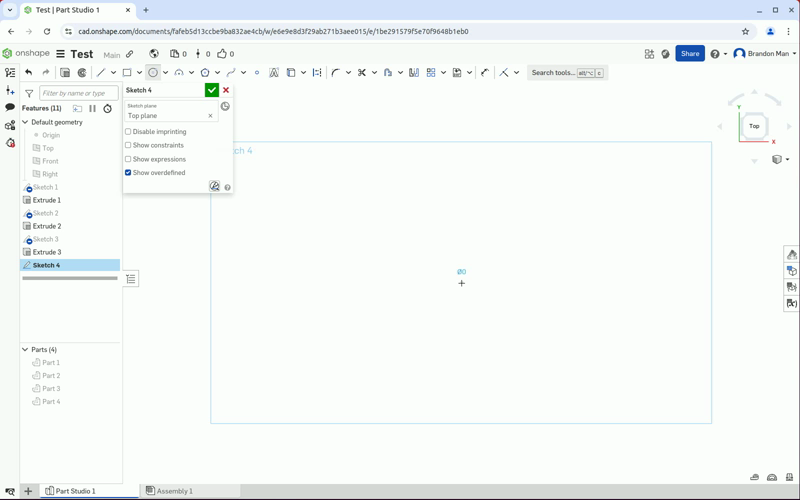
key_up(shift)
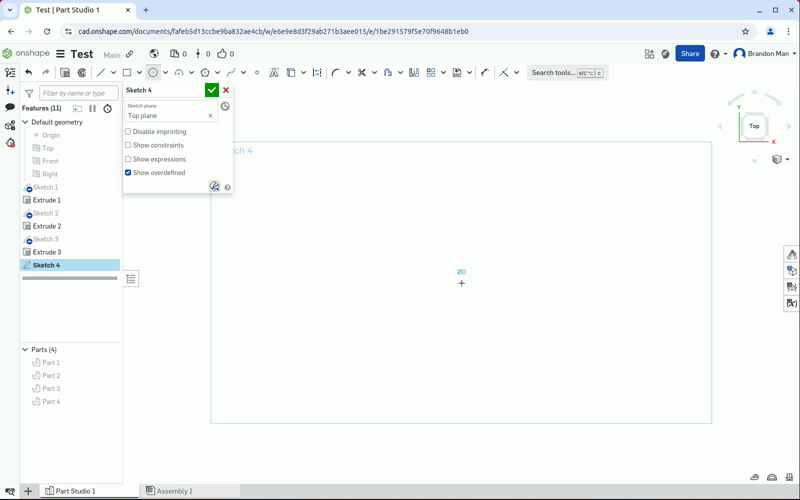
mouse_move(495, 282)
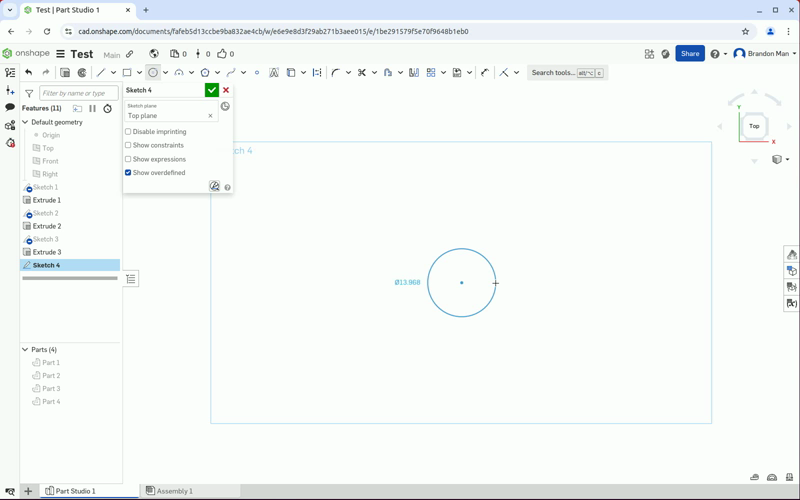
click(495, 282)
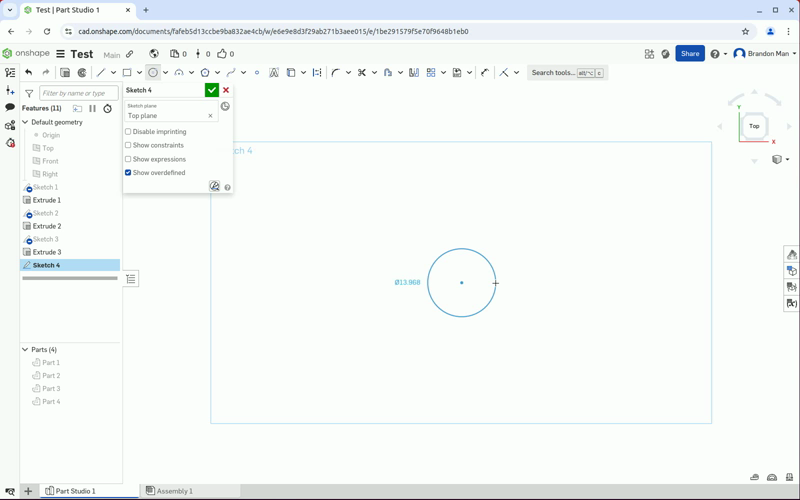
key(esc)
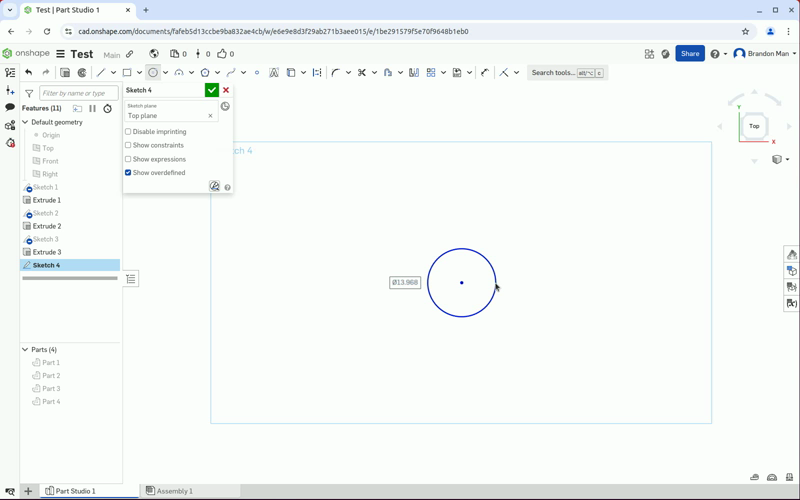
key(c)
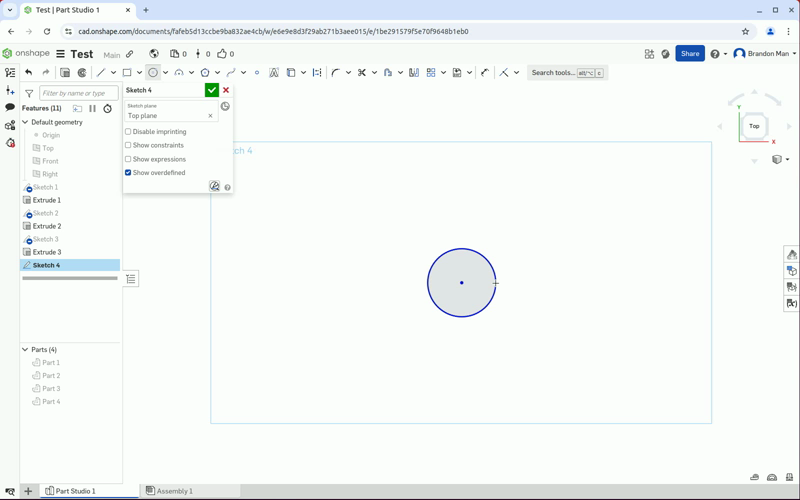
key_down(shift)
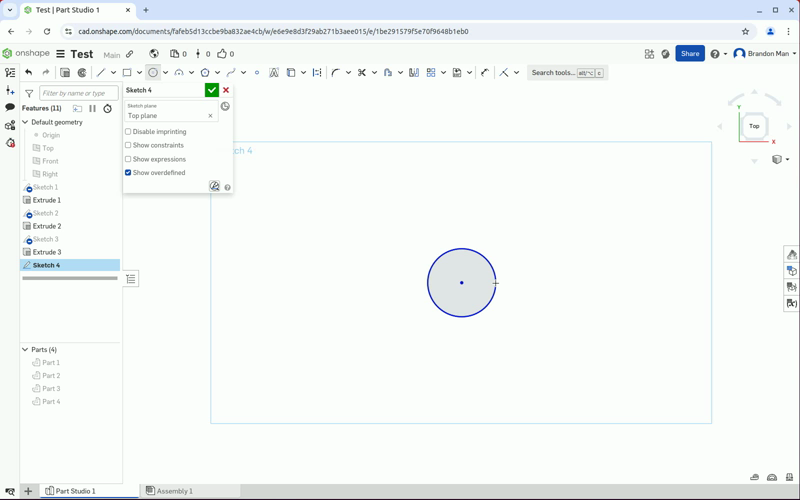
mouse_move(461, 282)
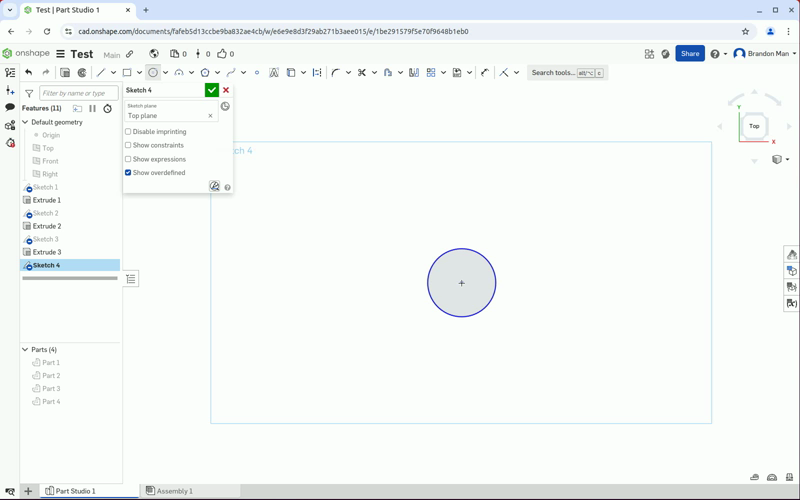
click(461, 282)
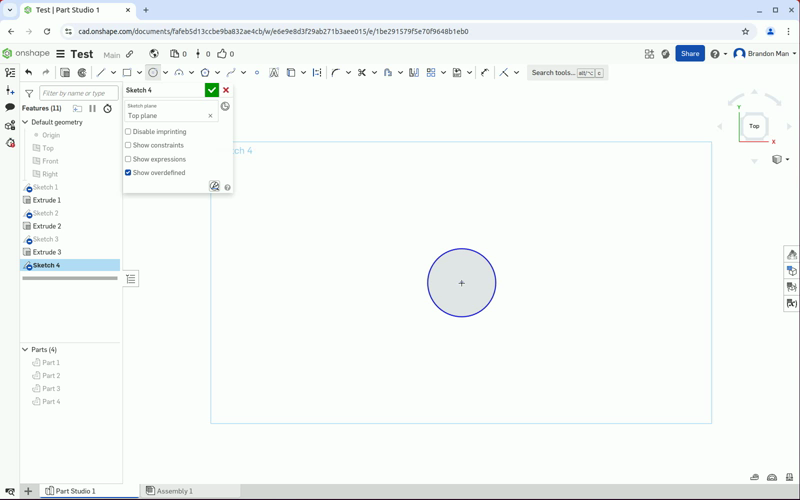
key_up(shift)
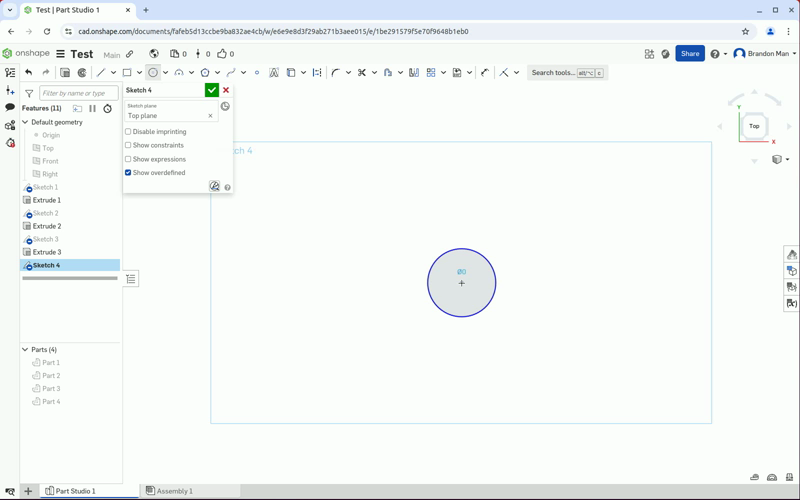
mouse_move(482, 282)
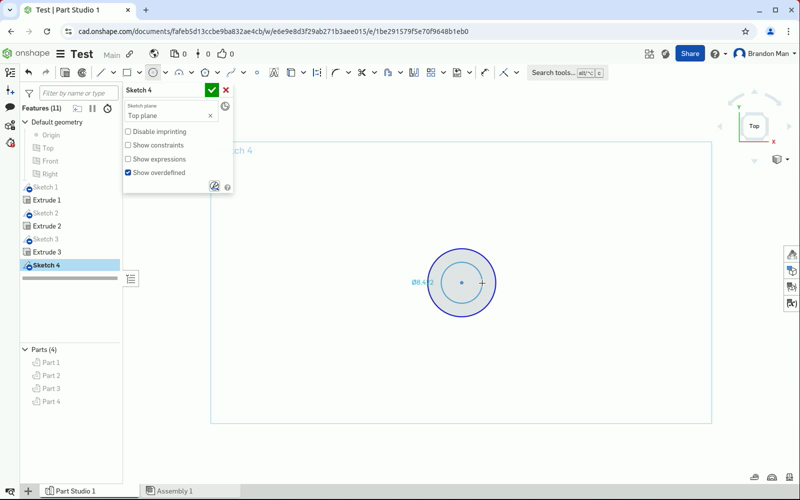
click(482, 282)
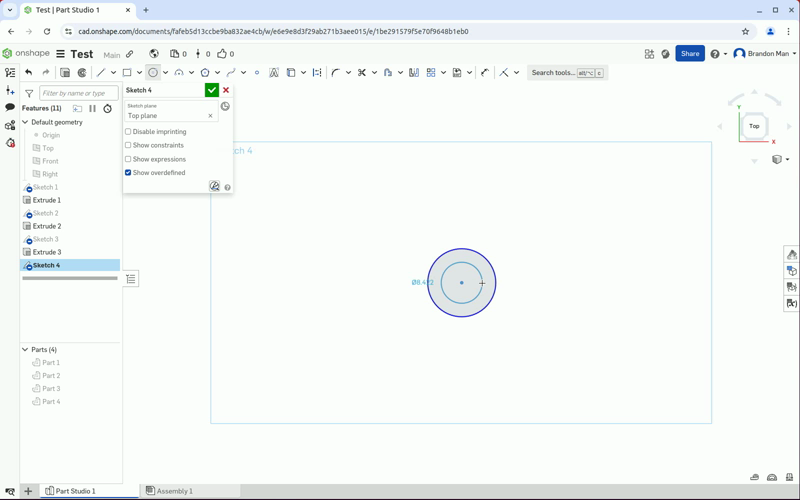
key(esc)
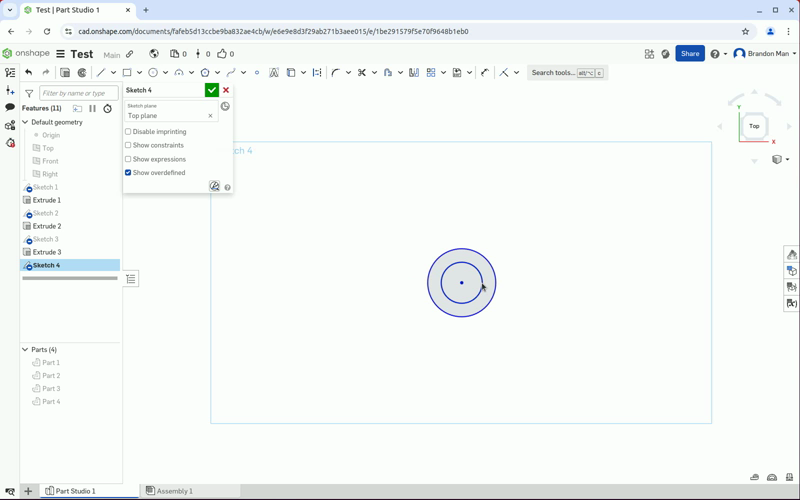
mouse_move(446, 309)
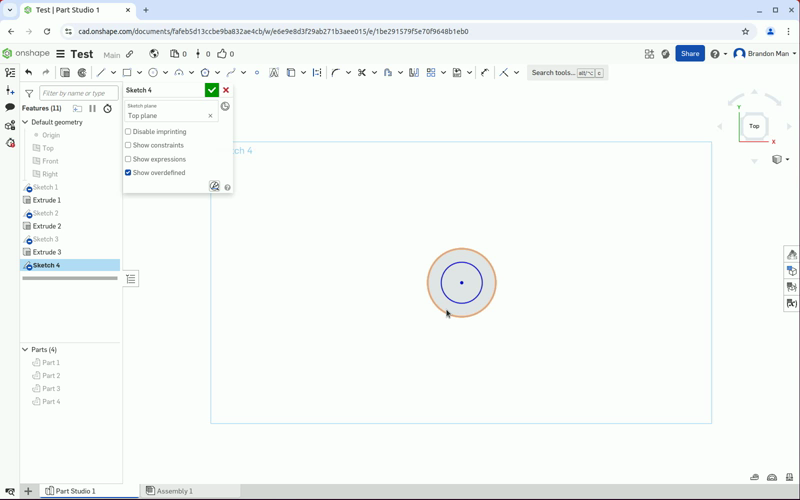
click(446, 309)
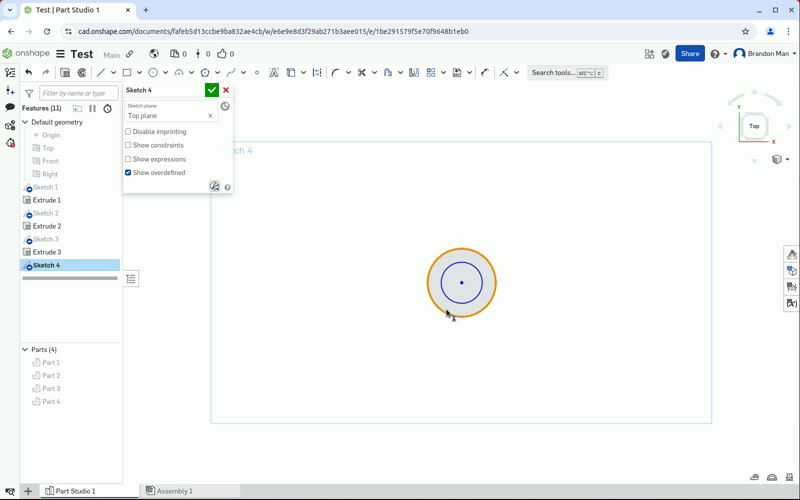
mouse_move(73, 352)
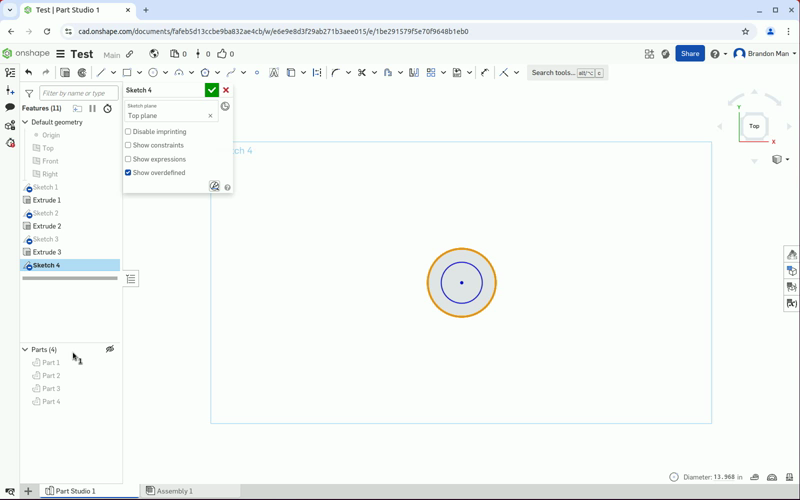
key(shift+y)
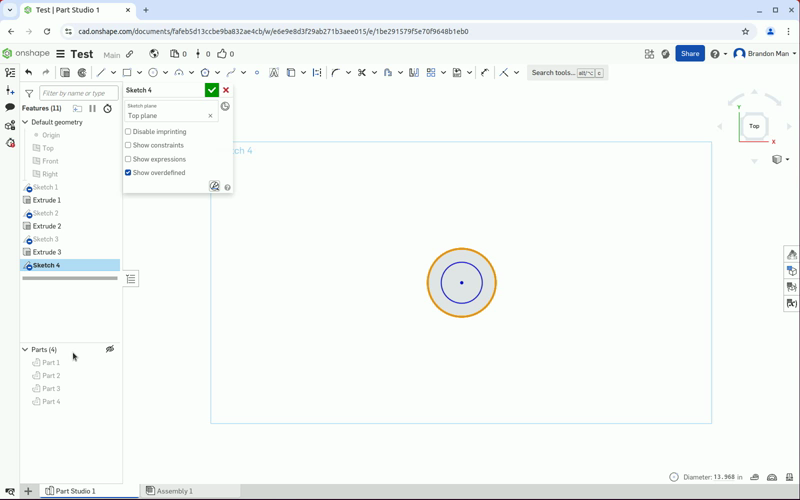
key(shift+e)
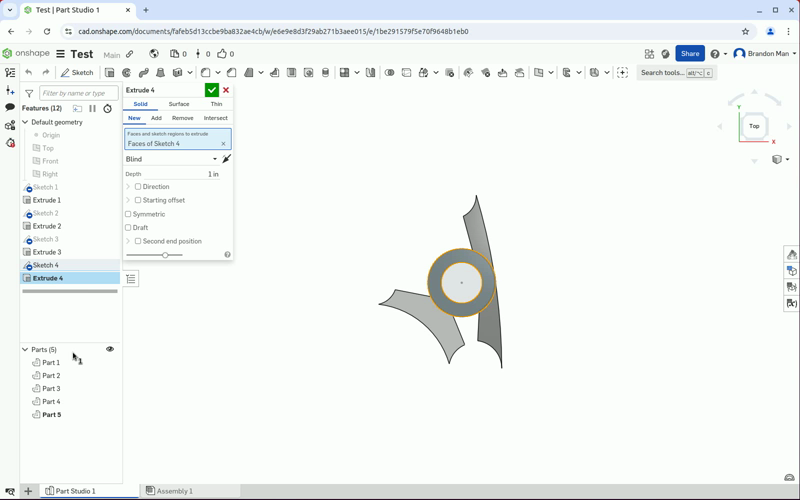
mouse_move(143, 106)
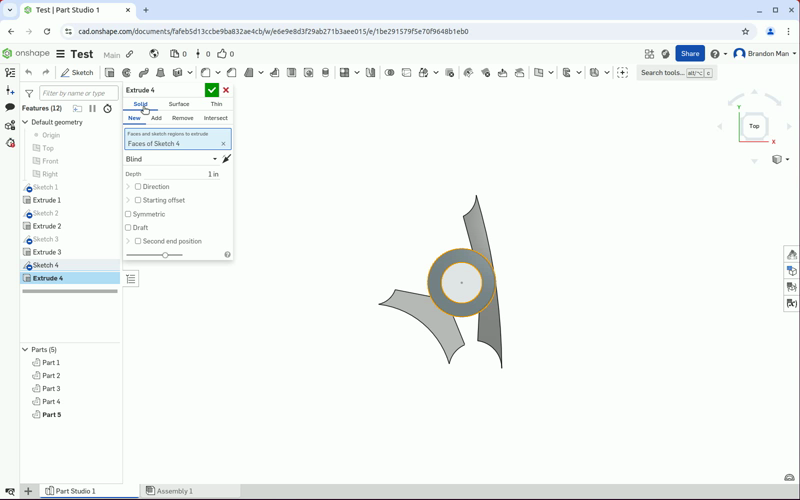
click(143, 106)
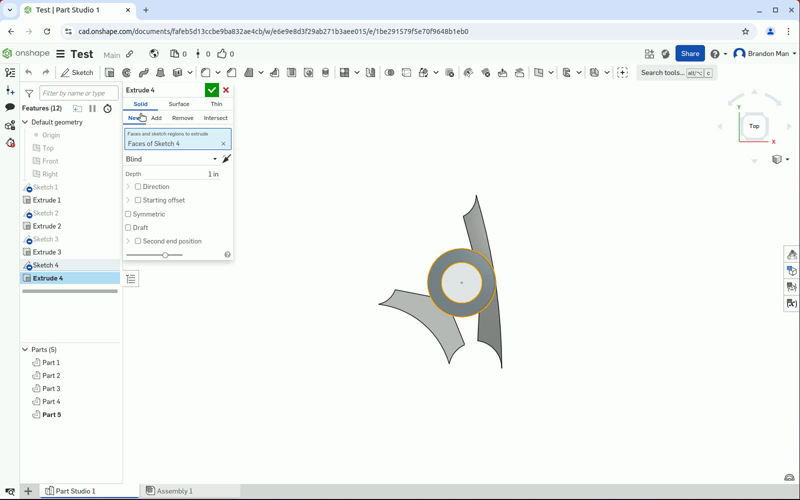
mouse_move(137, 120)
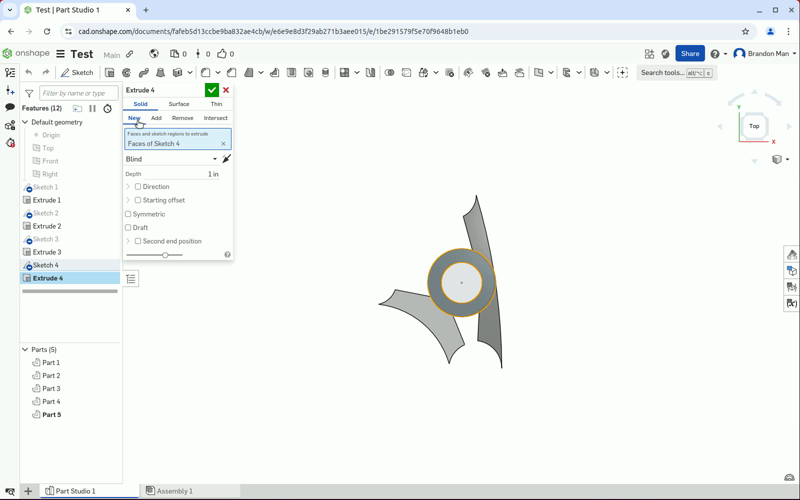
click(137, 120)
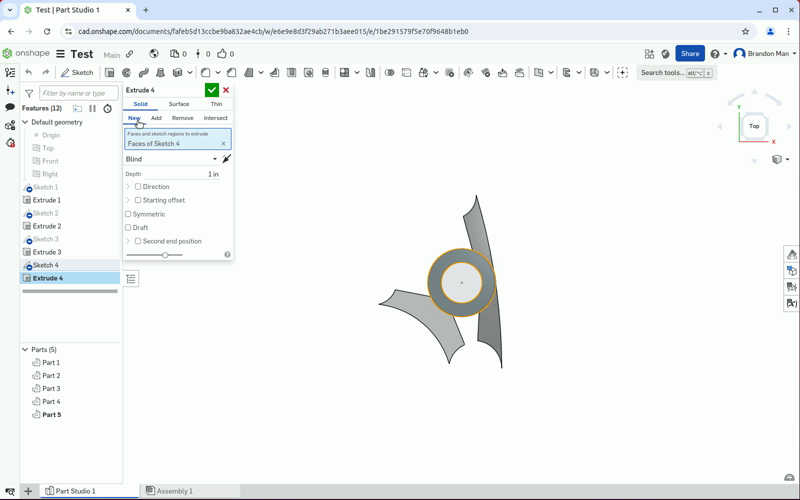
key(tab, 4)
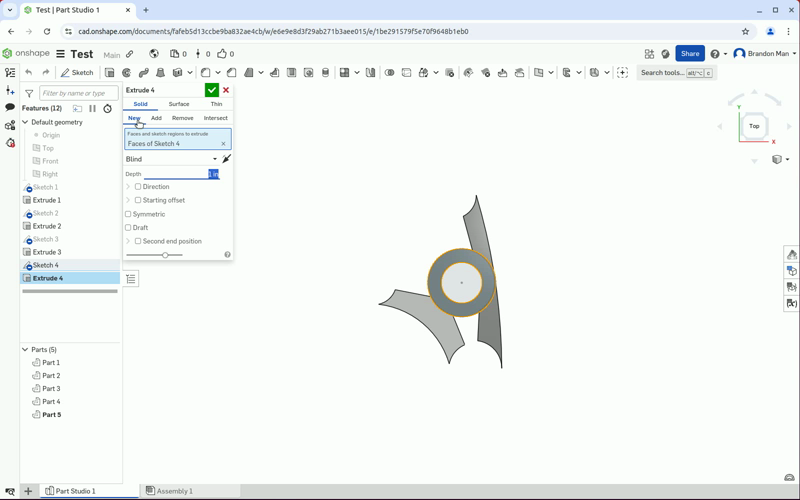
text(2.648)
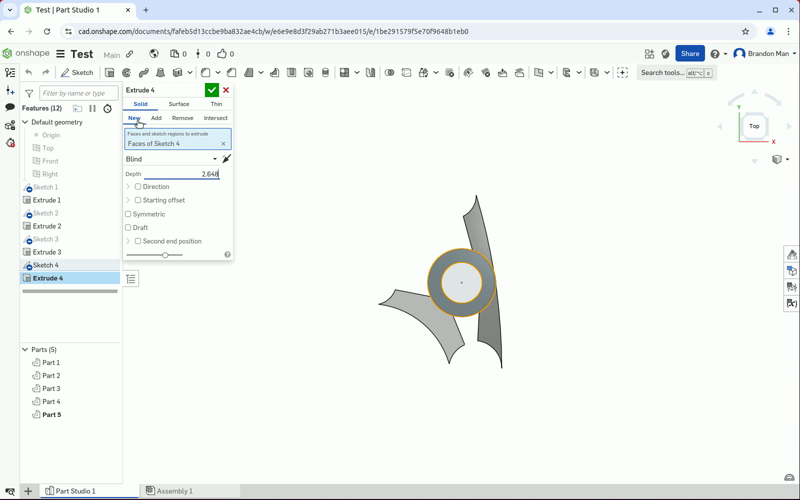
key(enter)
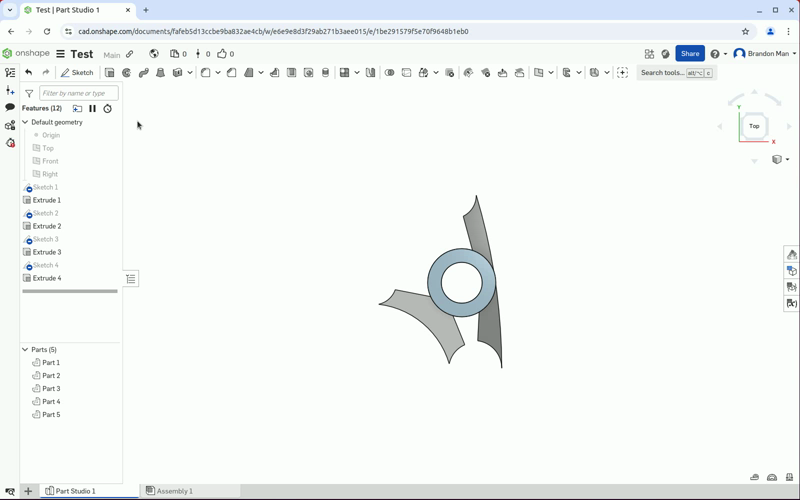
key(shift+h)
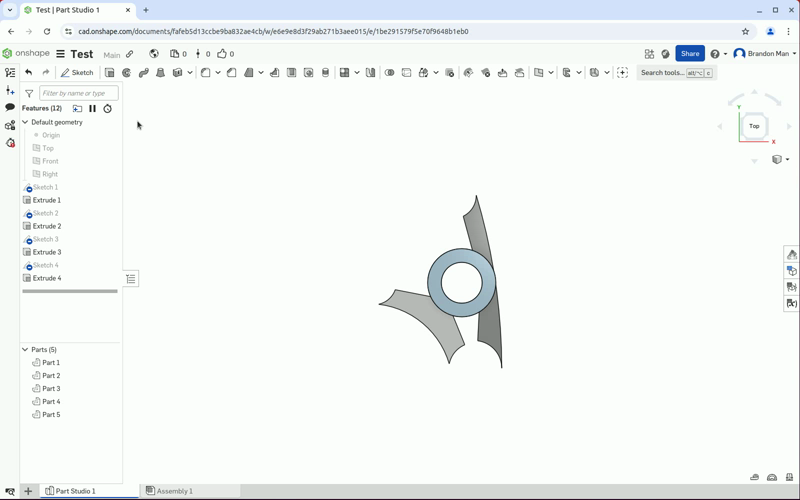
key(shift+h)
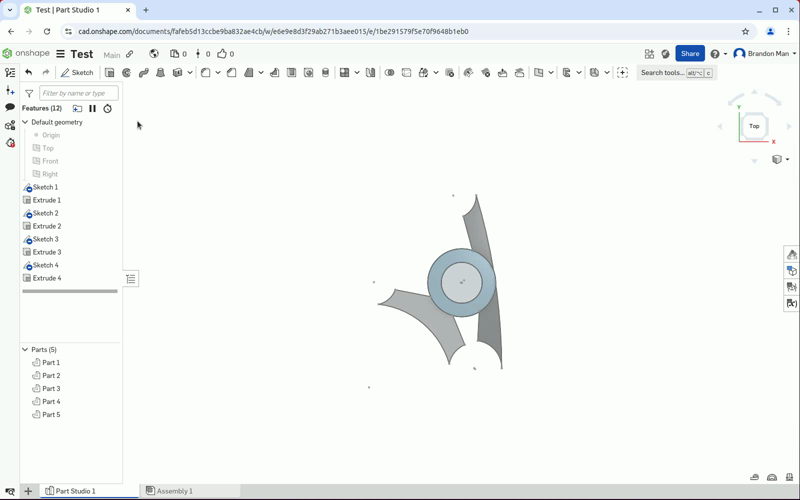
key(shift+7)
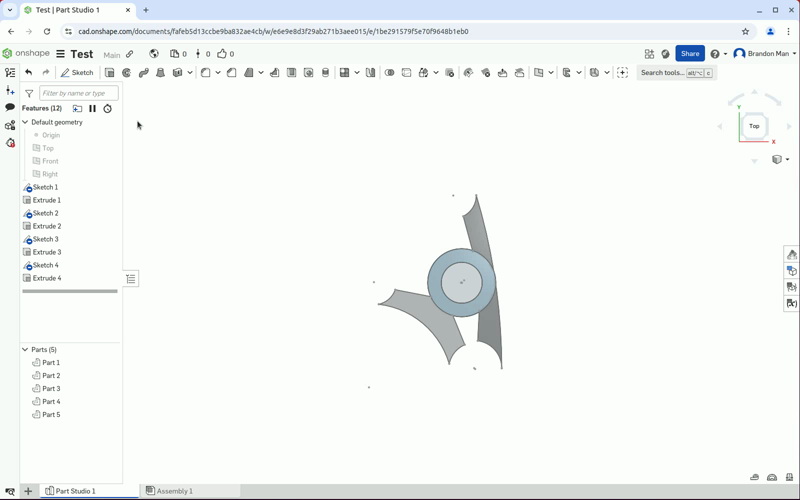
key(up, 3)
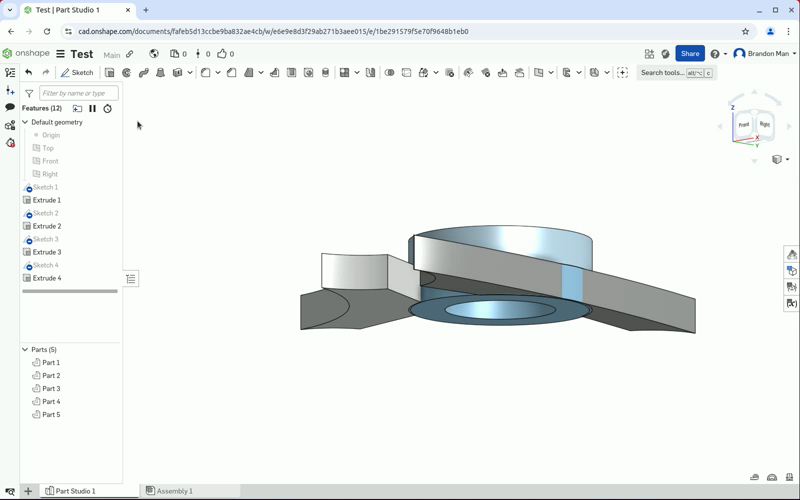
key(left, 3)
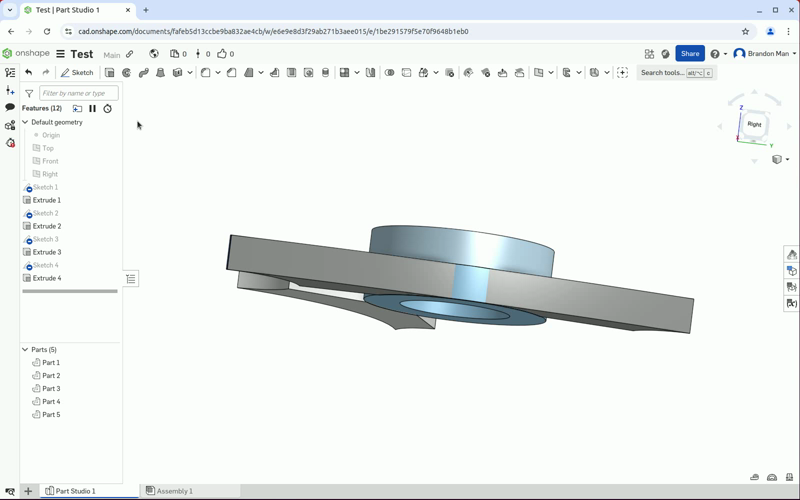
key(right, 3)
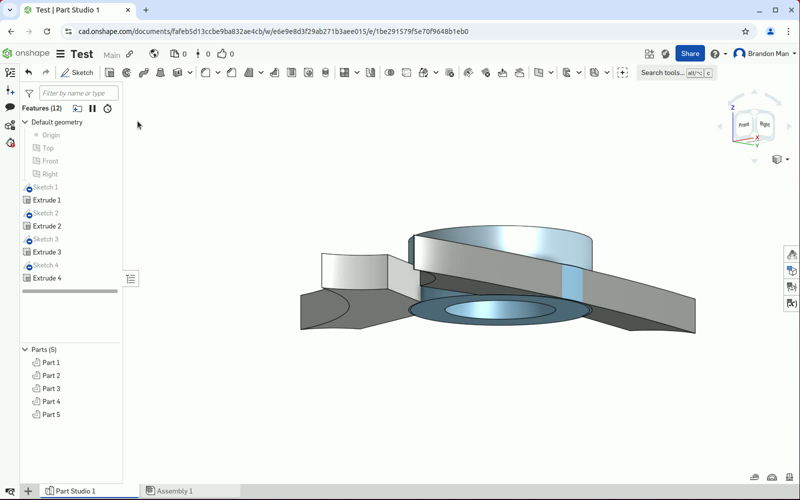
key(down, 3)
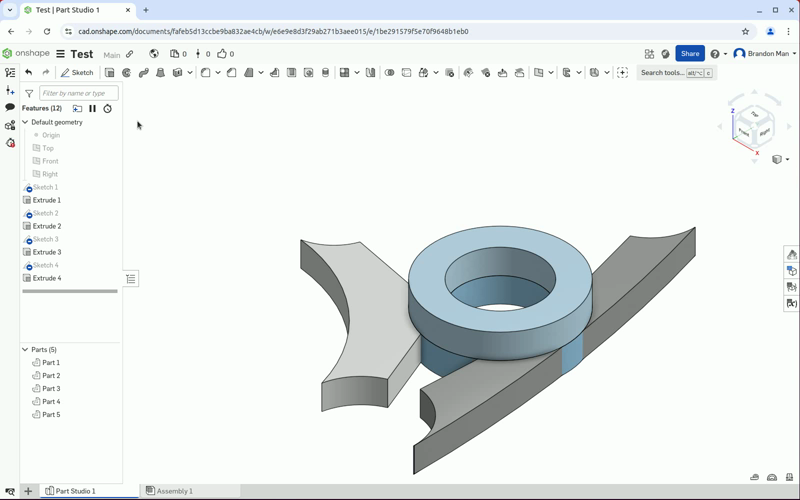
mouse_move(73, 189)
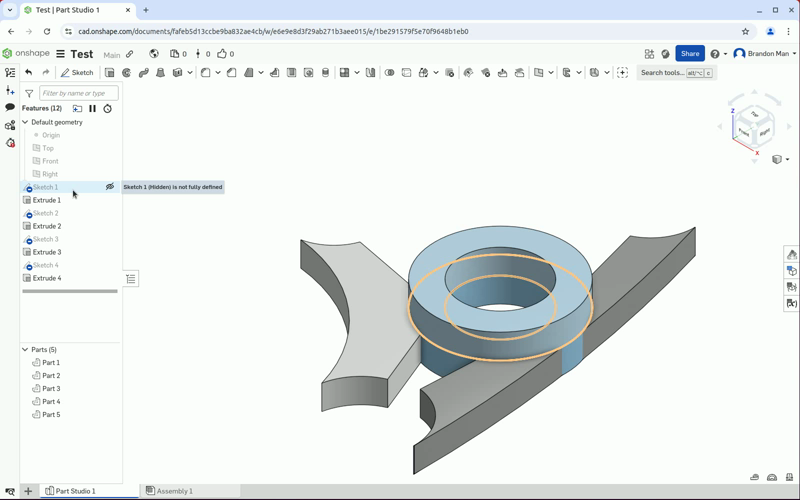
click(73, 189)